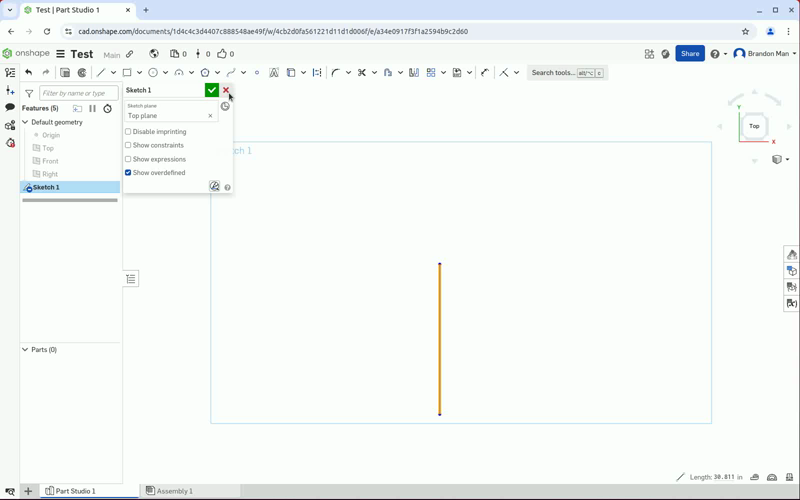
key(shift+h)
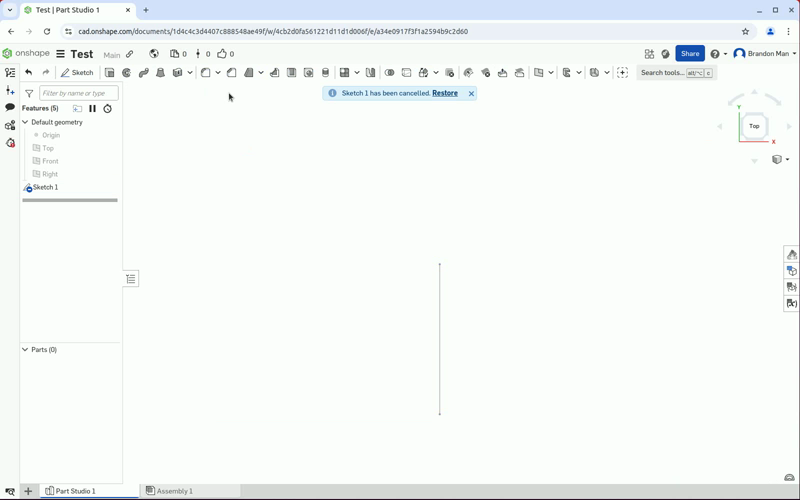
key(shift+s)
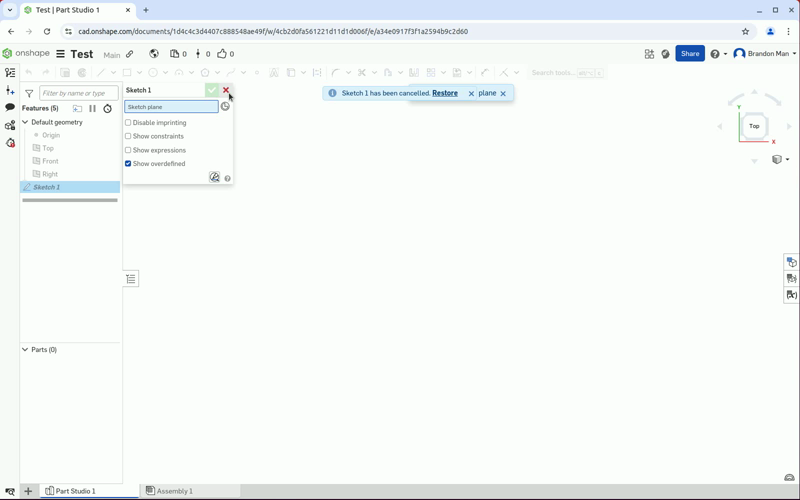
mouse_move(73, 150)
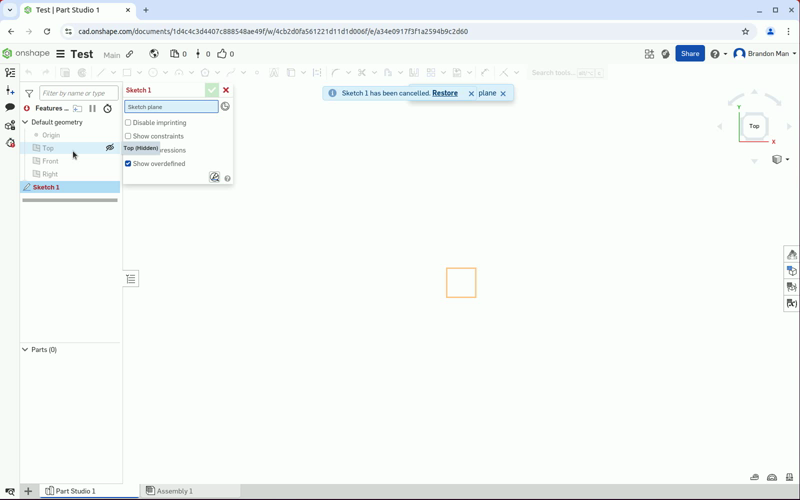
click(73, 150)
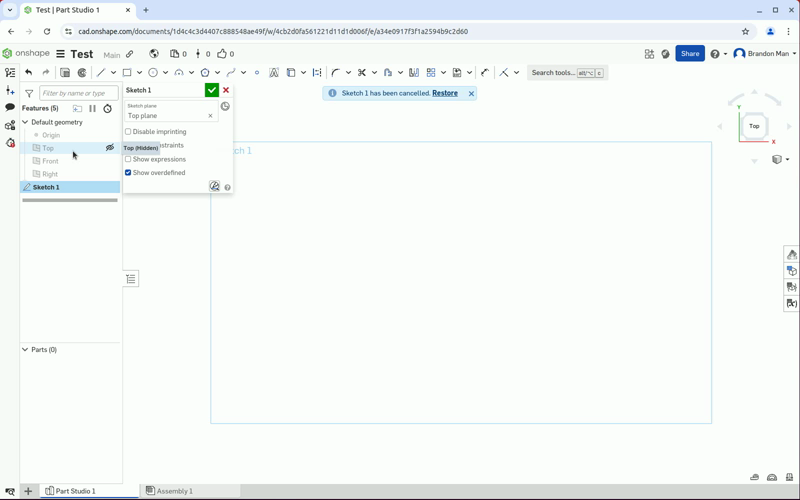
mouse_move(73, 352)
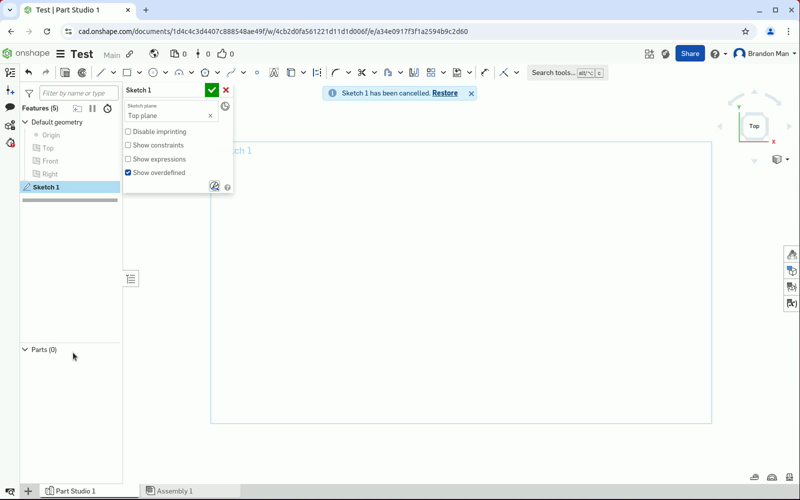
key(y)
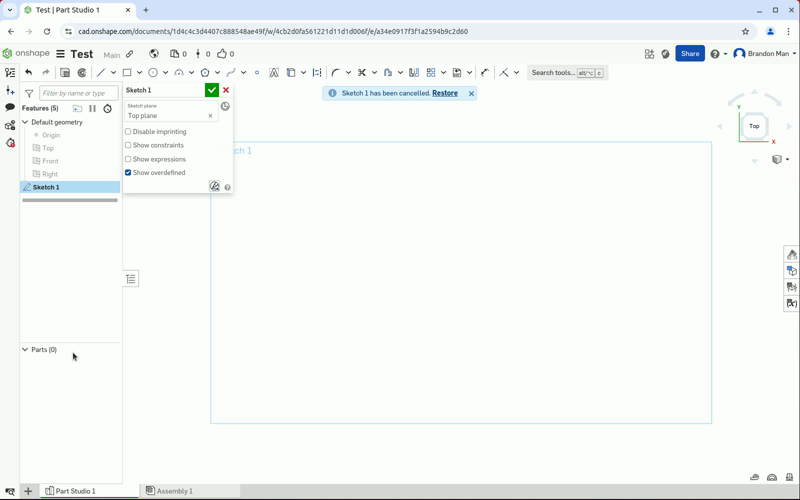
key(l)
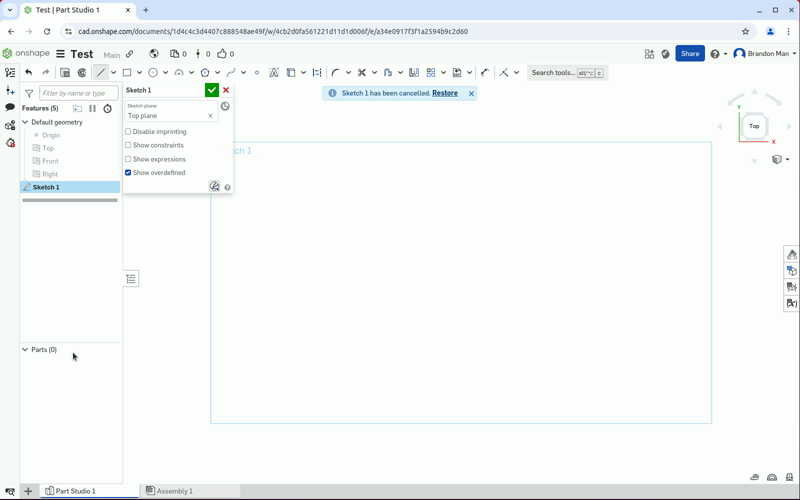
key_down(shift)
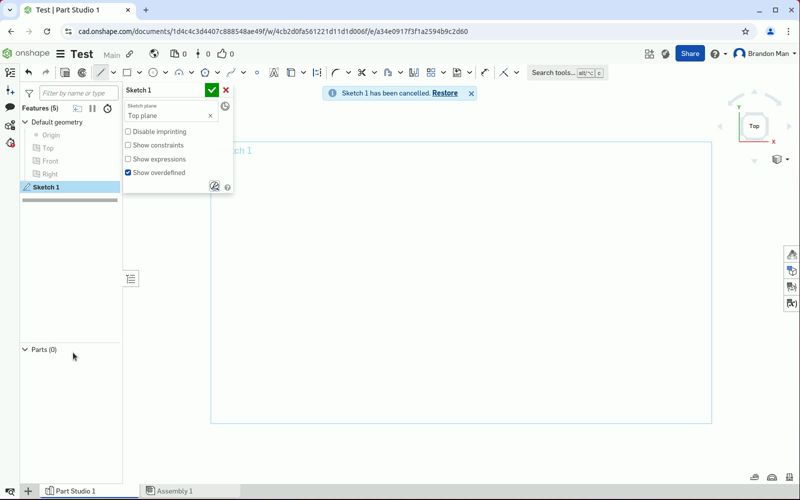
mouse_move(348, 360)
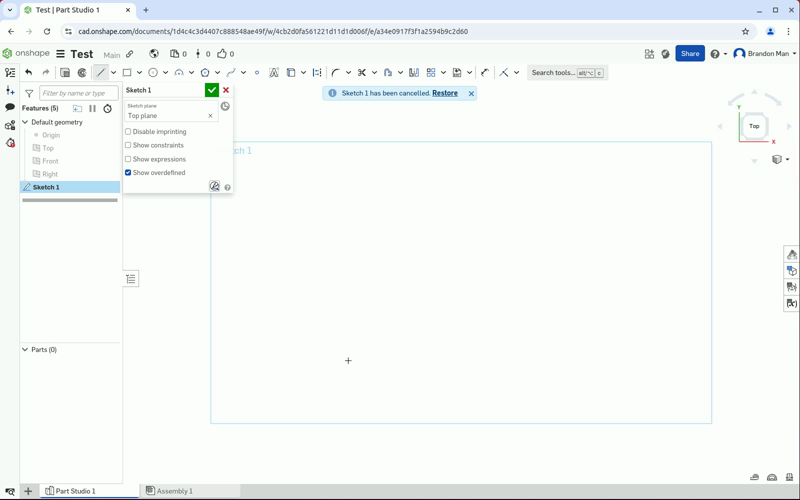
click(348, 360)
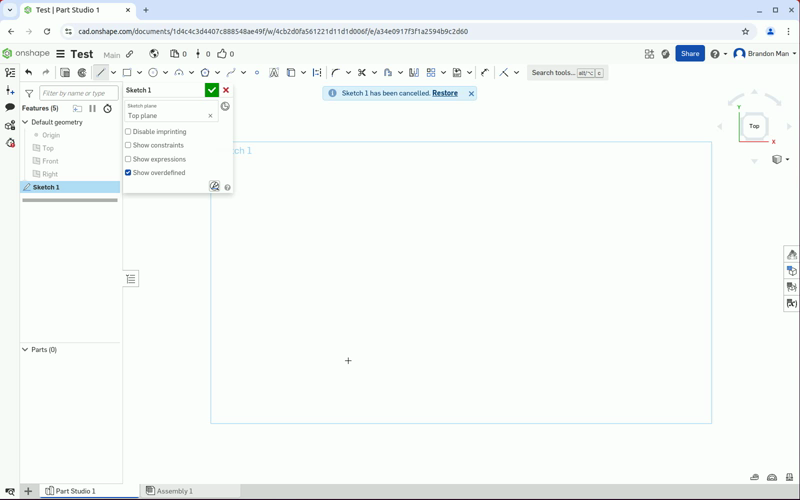
key_up(shift)
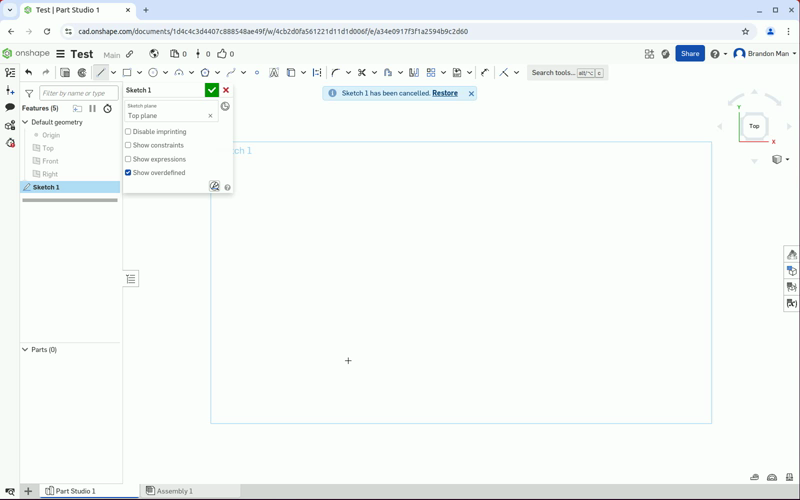
key_down(shift)
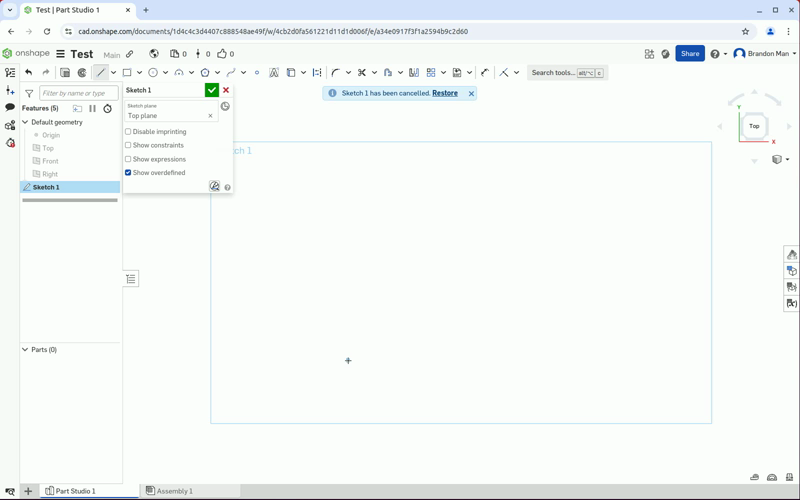
mouse_move(572, 360)
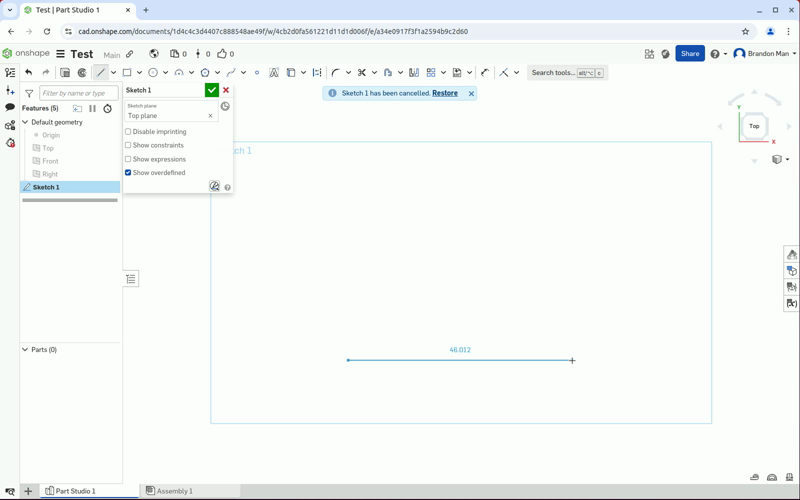
click(572, 360)
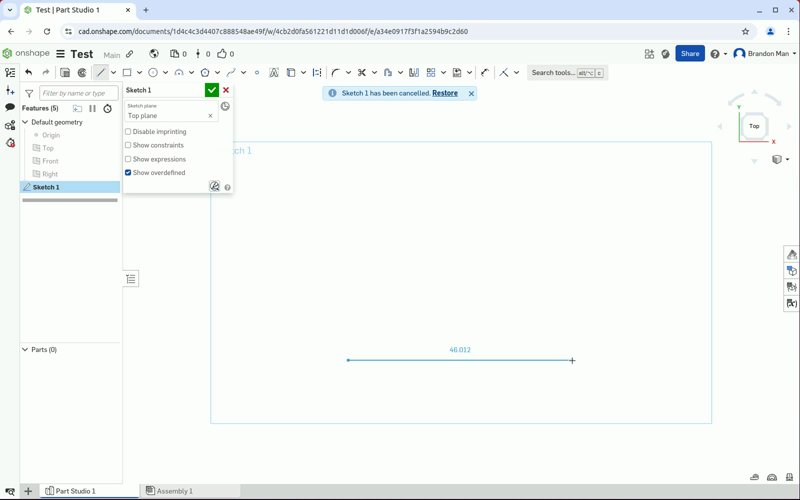
key_up(shift)
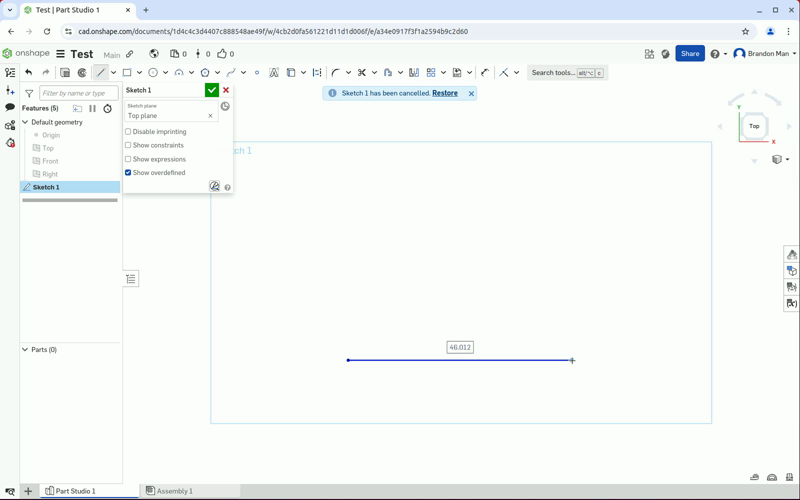
key_down(shift)
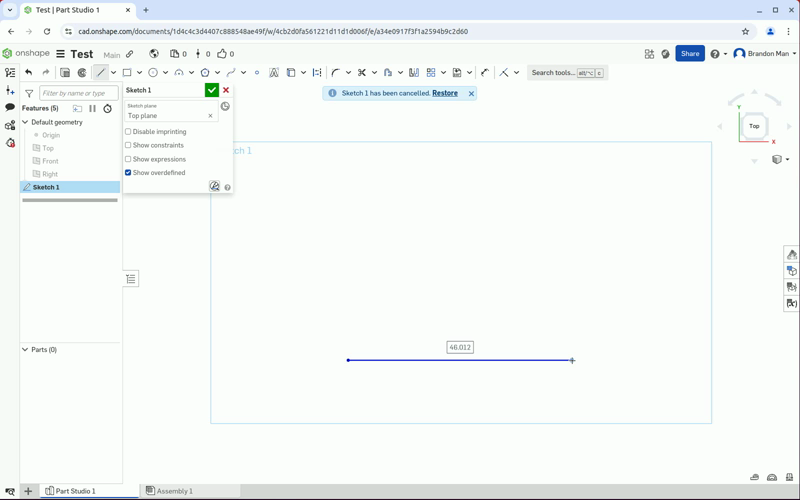
mouse_move(572, 207)
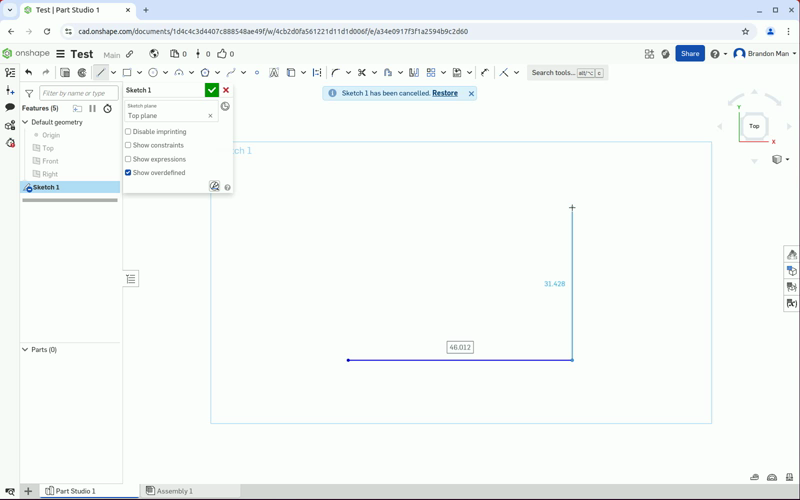
click(572, 207)
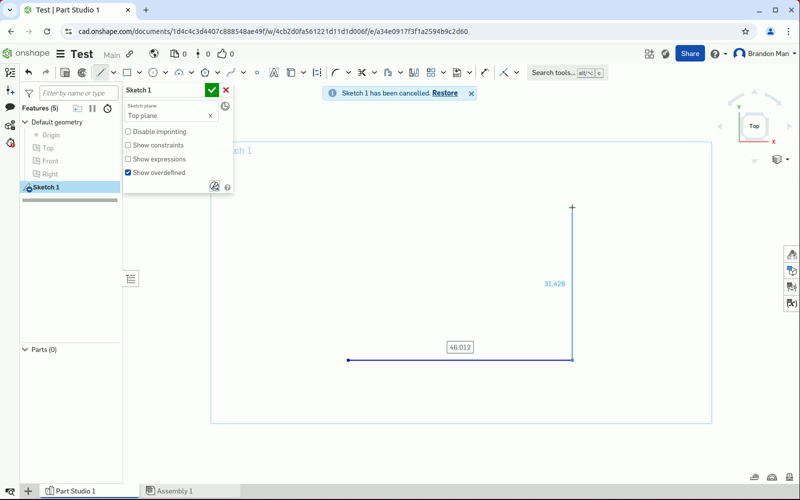
key_up(shift)
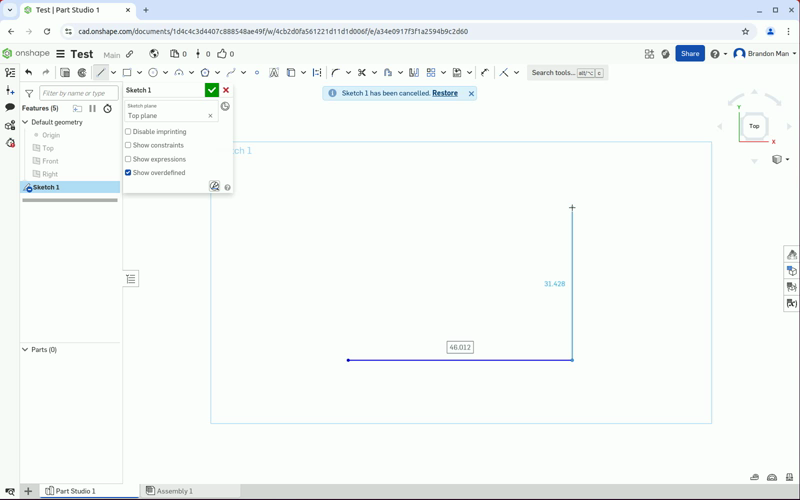
key_down(shift)
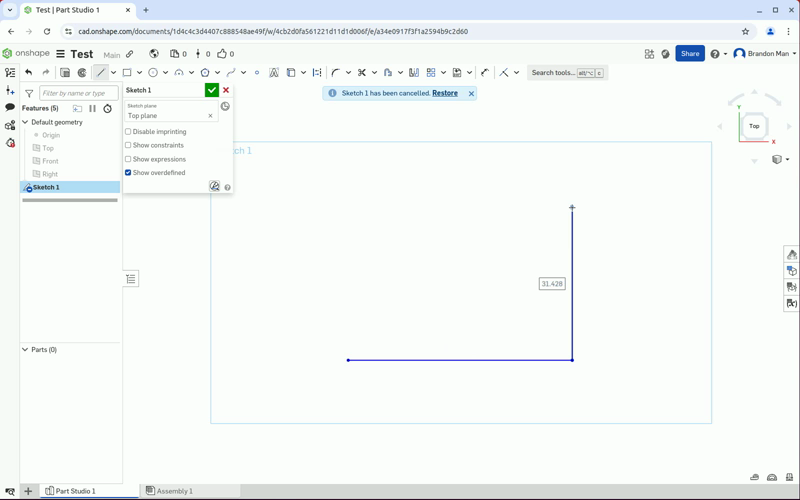
mouse_move(348, 207)
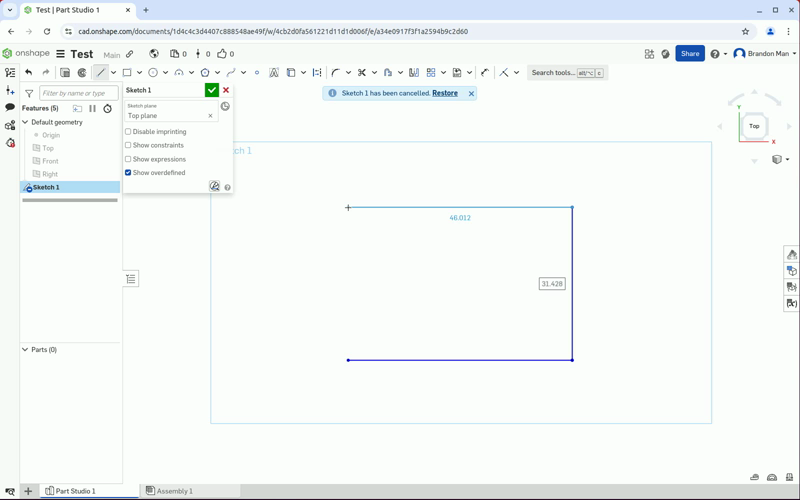
click(348, 207)
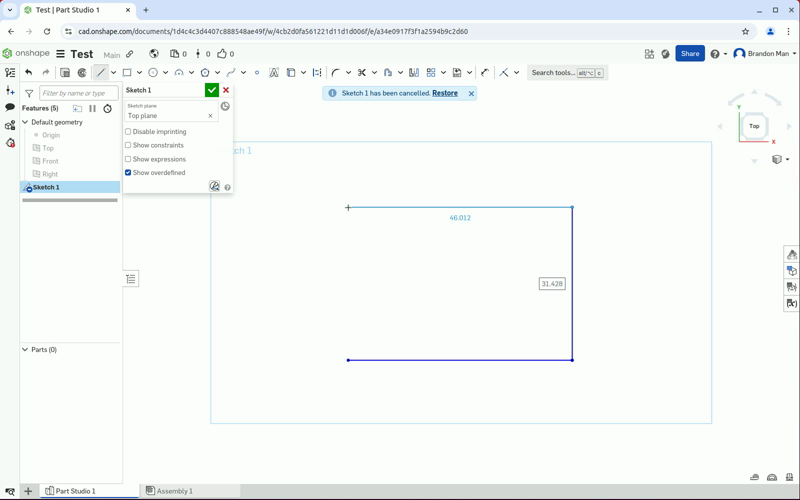
key_up(shift)
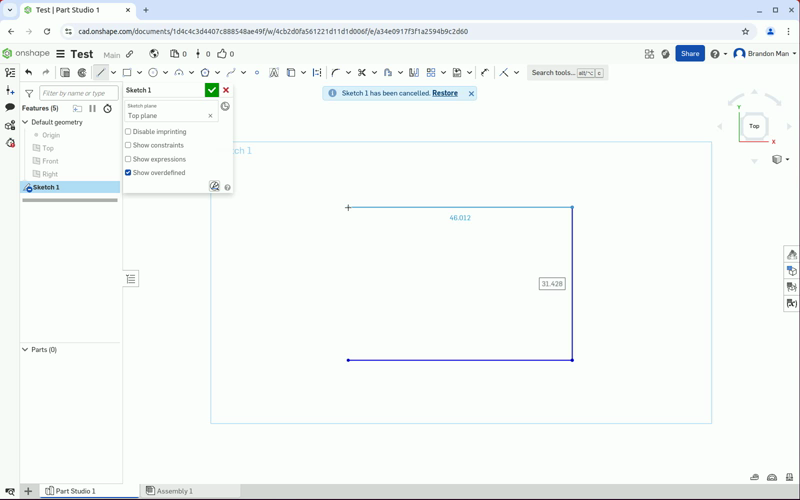
key_down(shift)
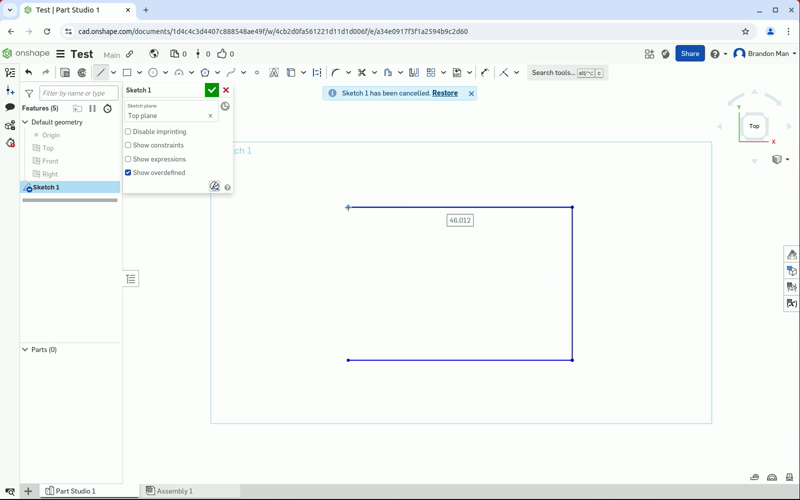
mouse_move(348, 360)
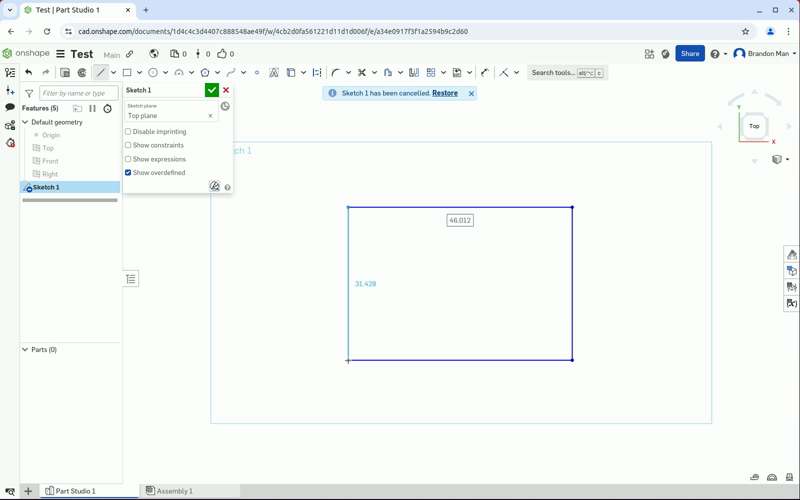
key_up(shift)
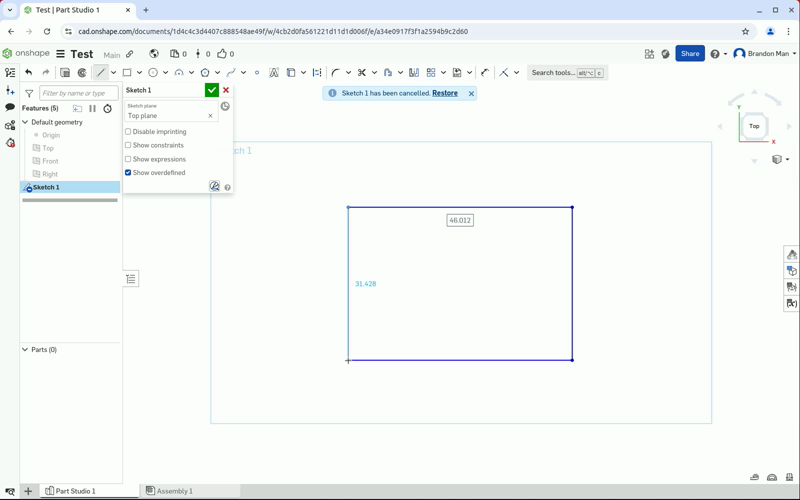
click(348, 360)
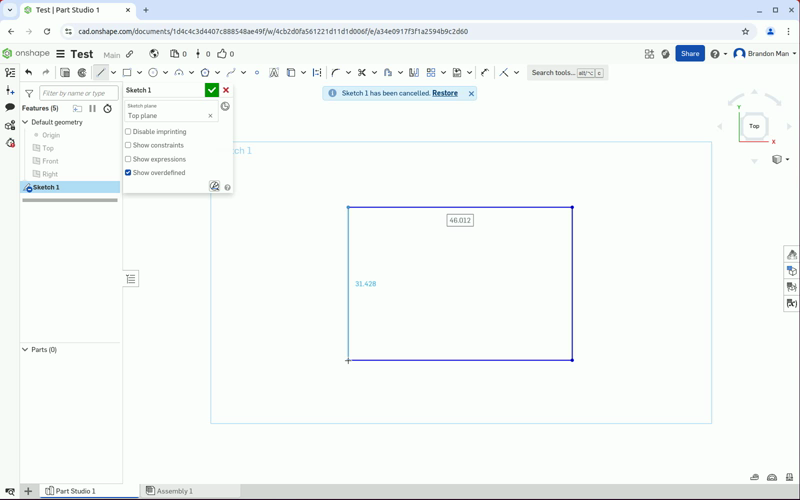
key(esc)
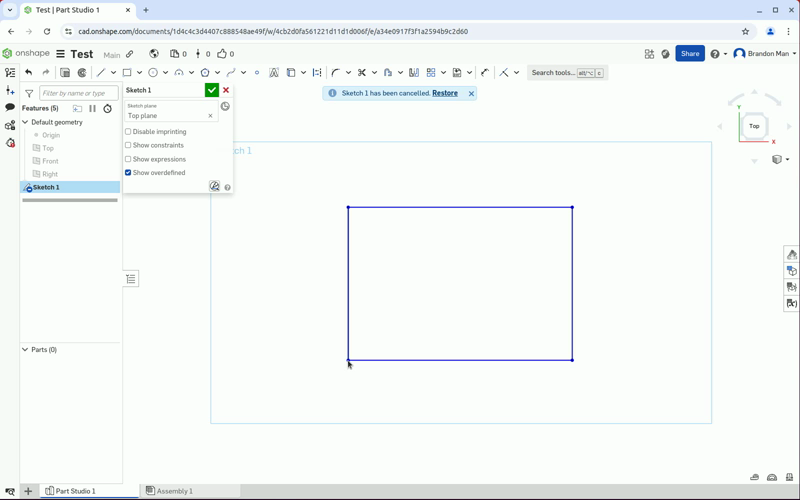
mouse_move(410, 295)
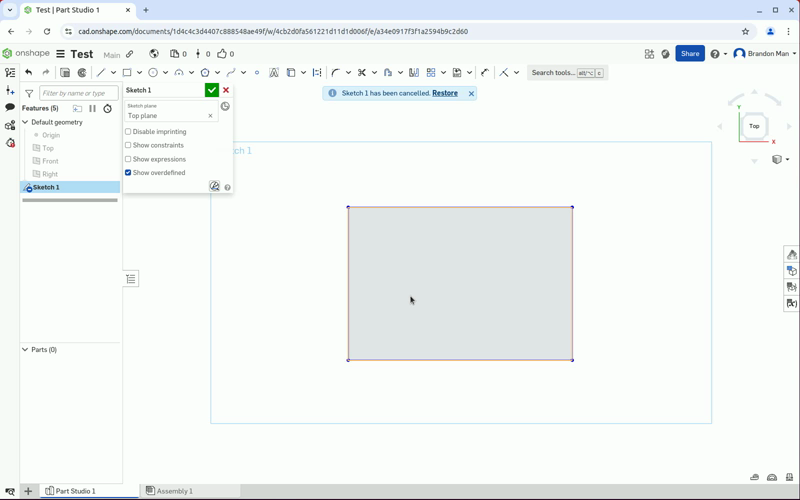
click(410, 295)
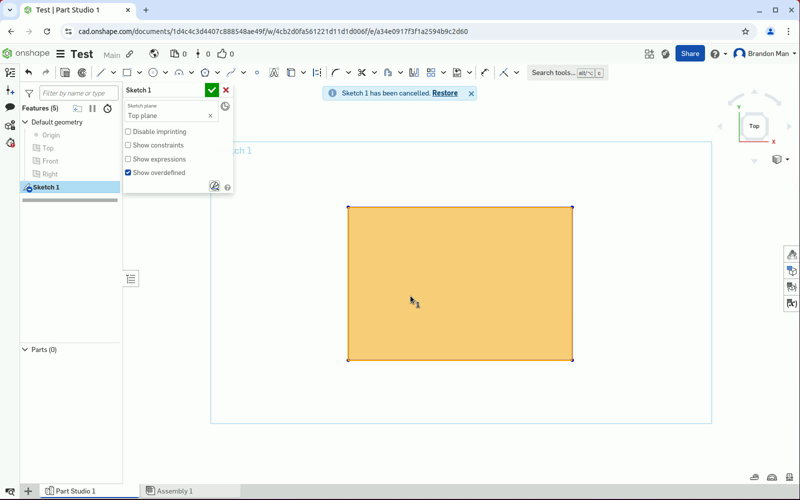
mouse_move(73, 352)
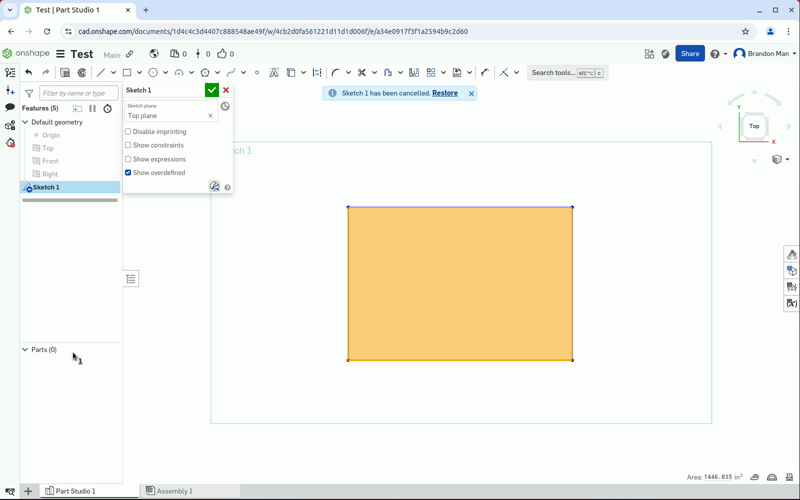
key(shift+y)
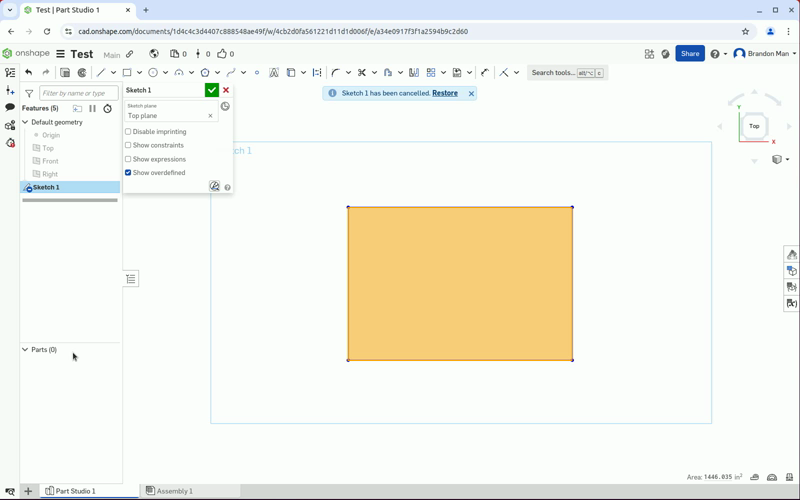
key(shift+e)
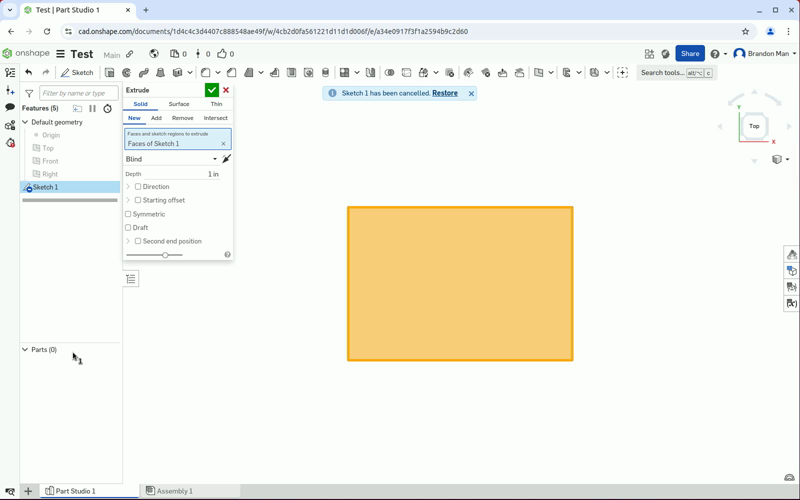
mouse_move(143, 106)
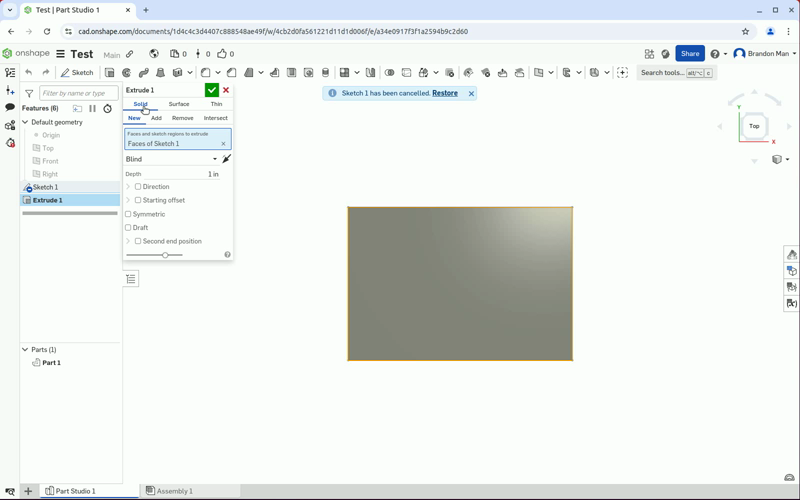
click(143, 106)
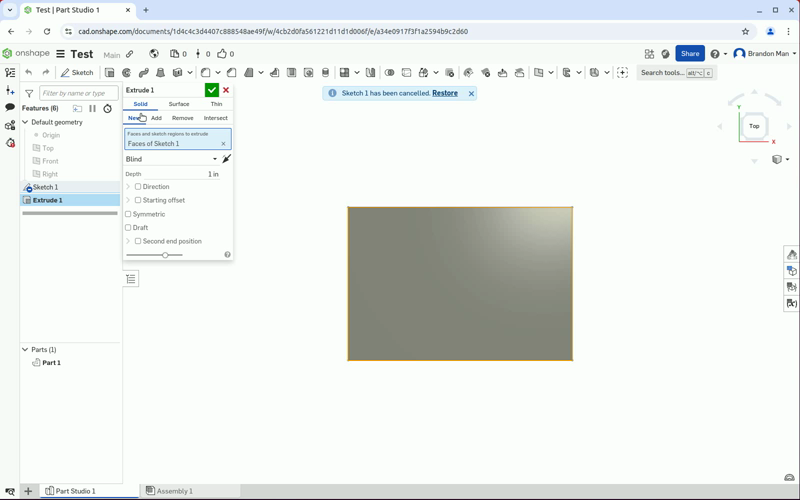
mouse_move(137, 120)
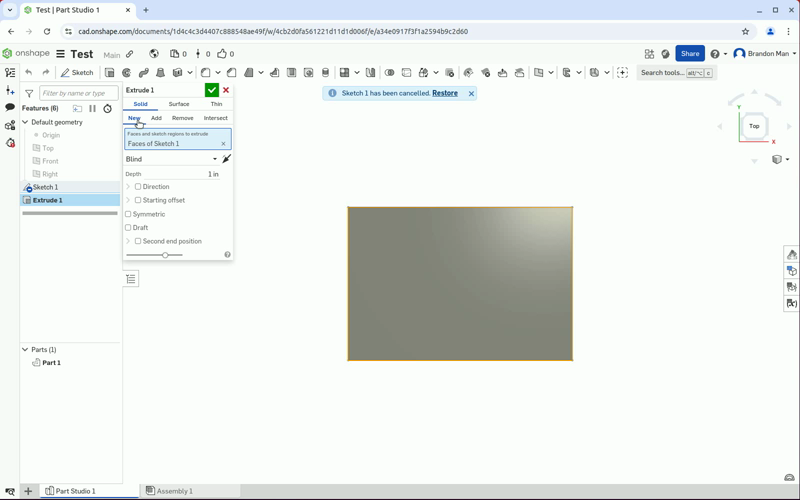
click(137, 120)
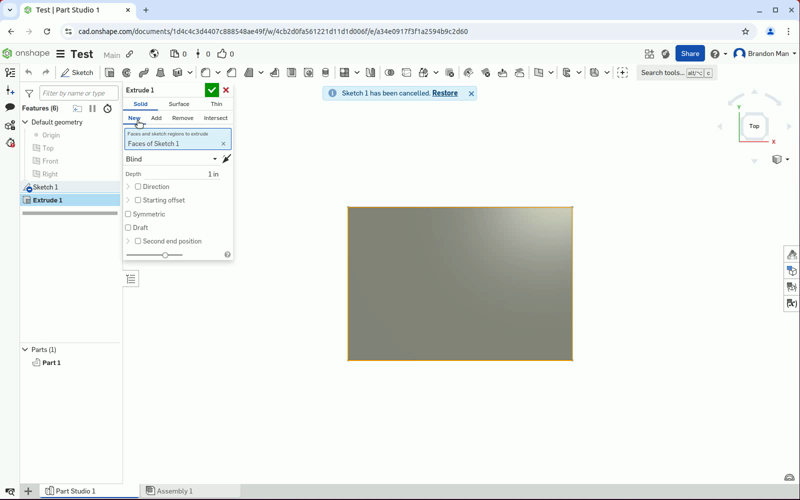
key(tab, 4)
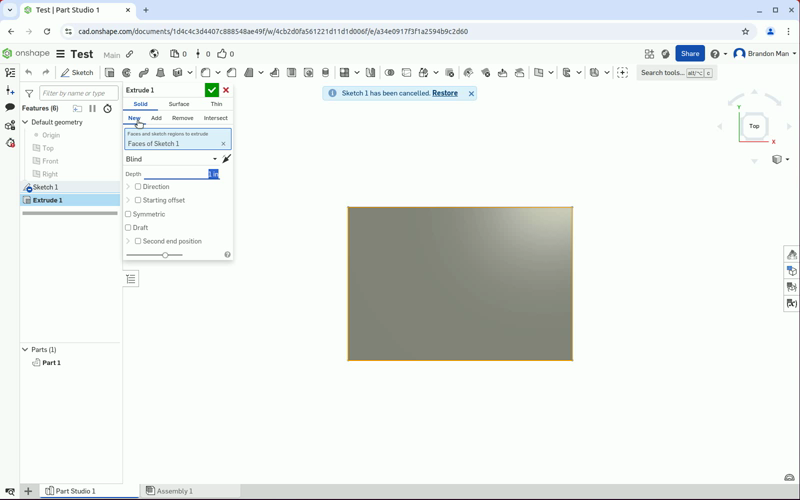
text(5.296)
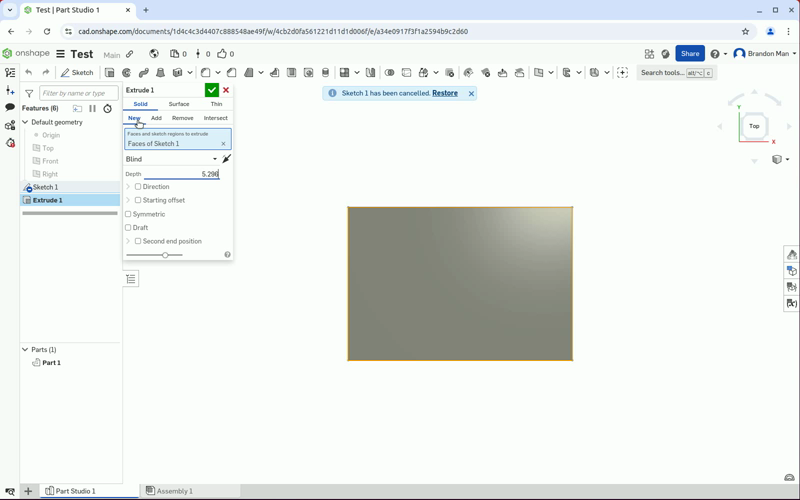
key(enter)
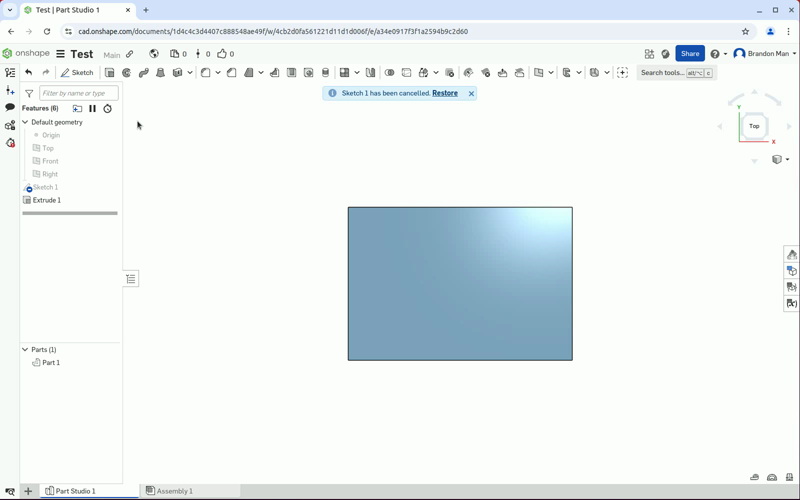
key(shift+h)
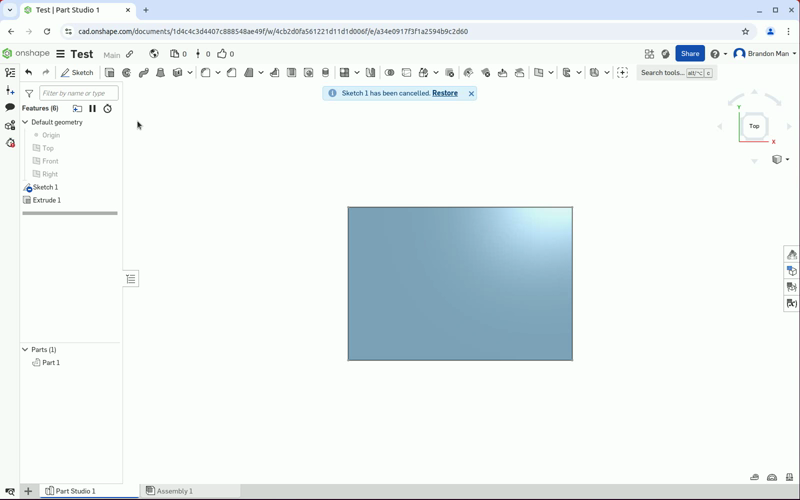
key(shift+h)
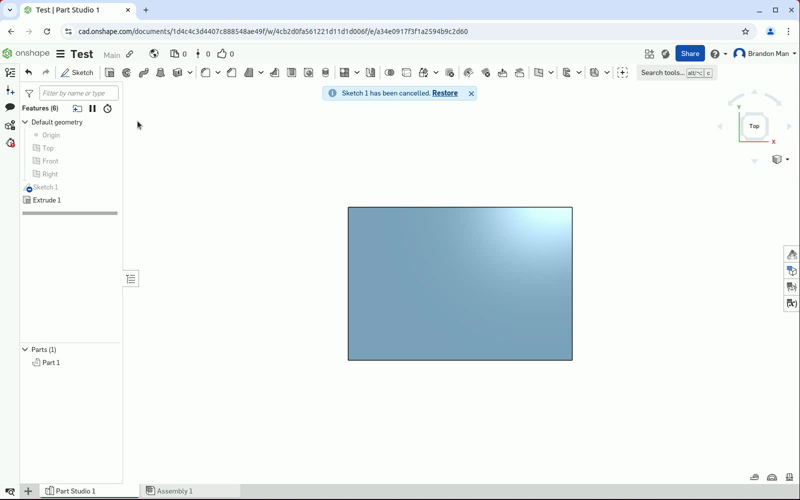
mouse_move(73, 189)
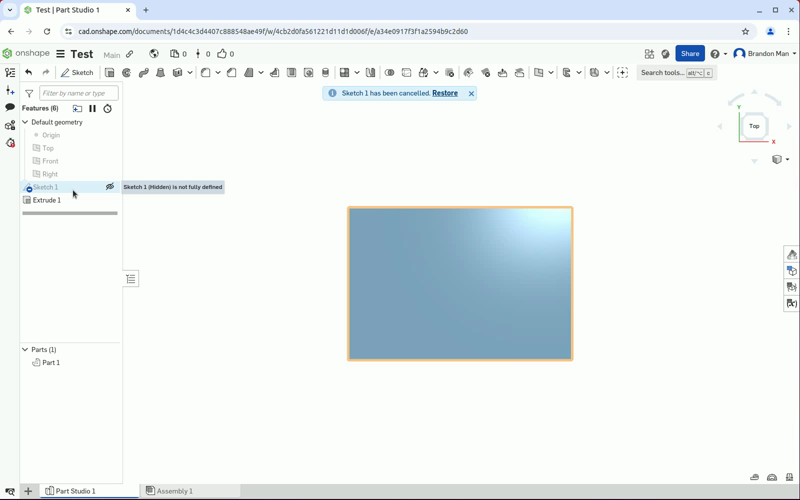
click(73, 189)
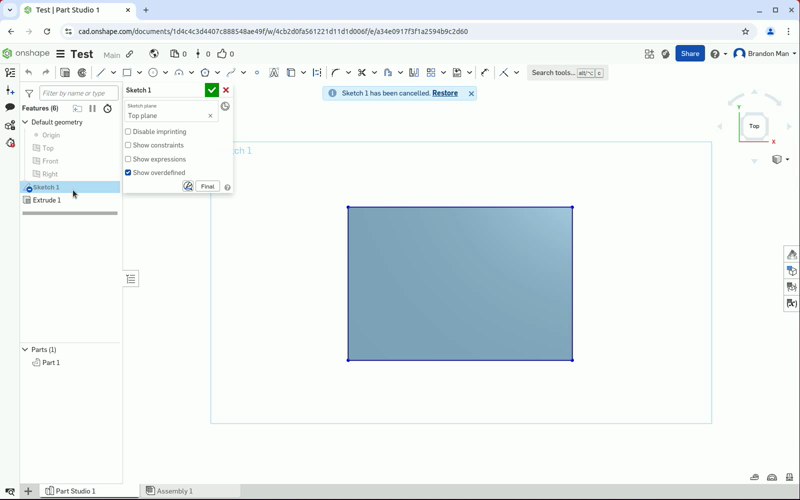
mouse_move(229, 92)
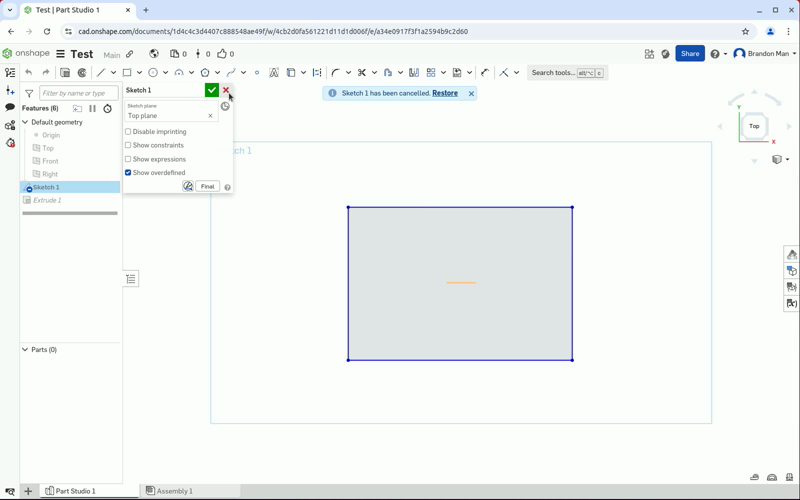
click(229, 92)
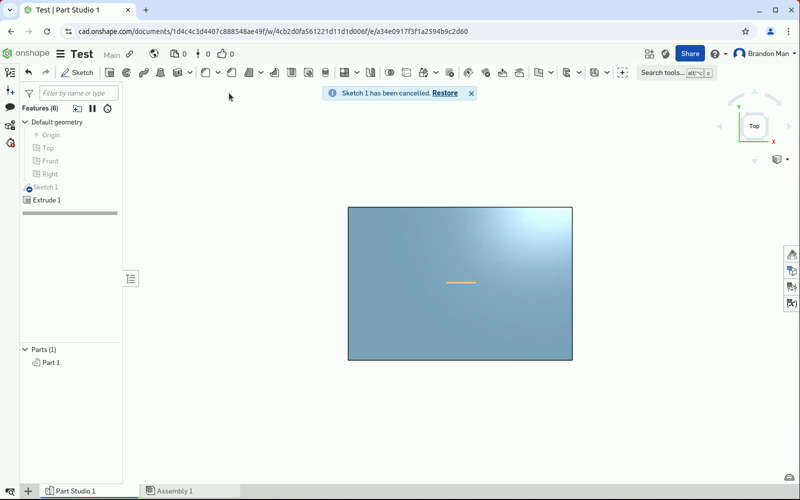
mouse_move(541, 75)
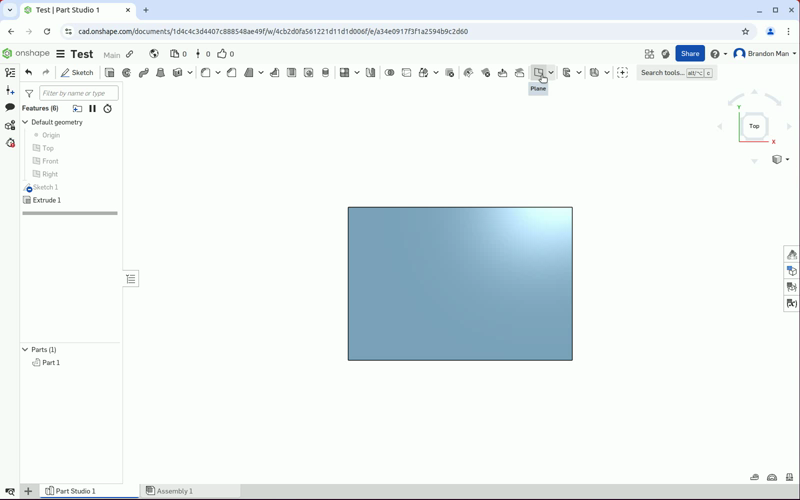
click(541, 75)
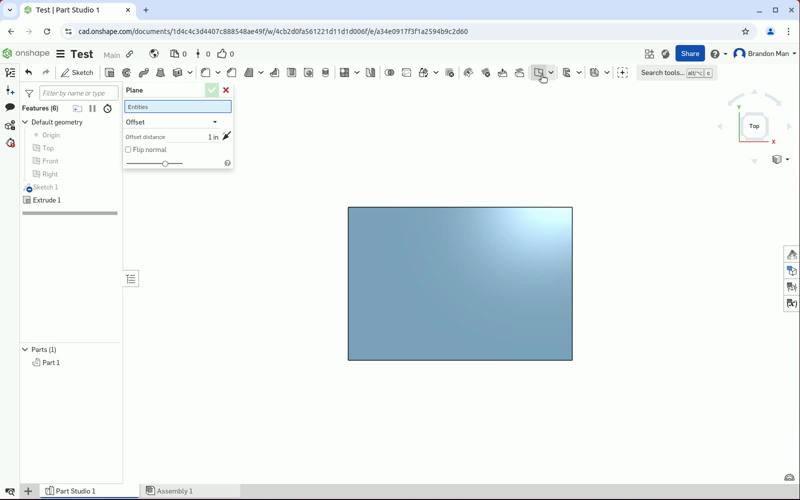
mouse_move(73, 150)
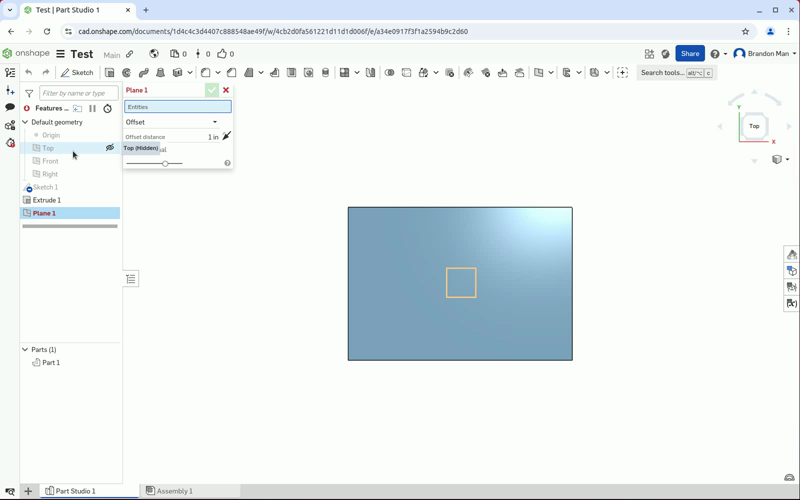
click(73, 150)
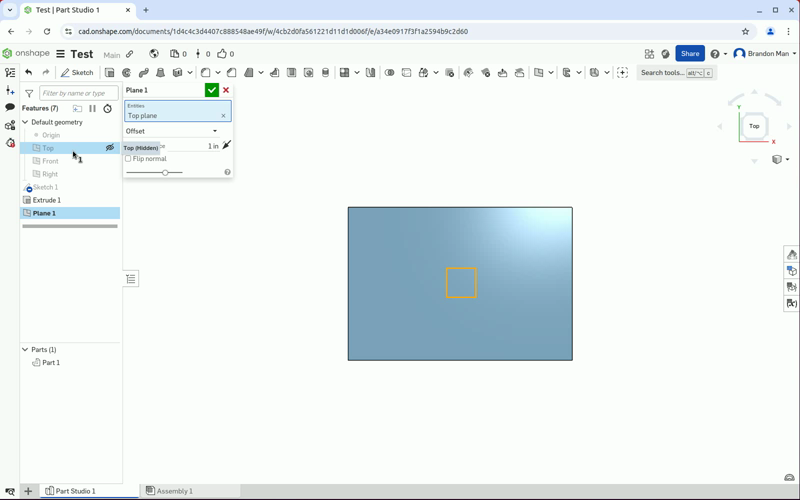
key(tab, 2)
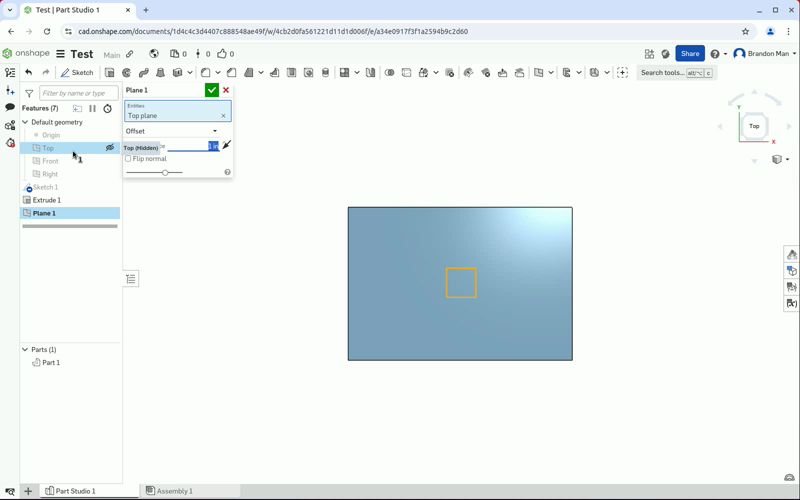
text(5.299)
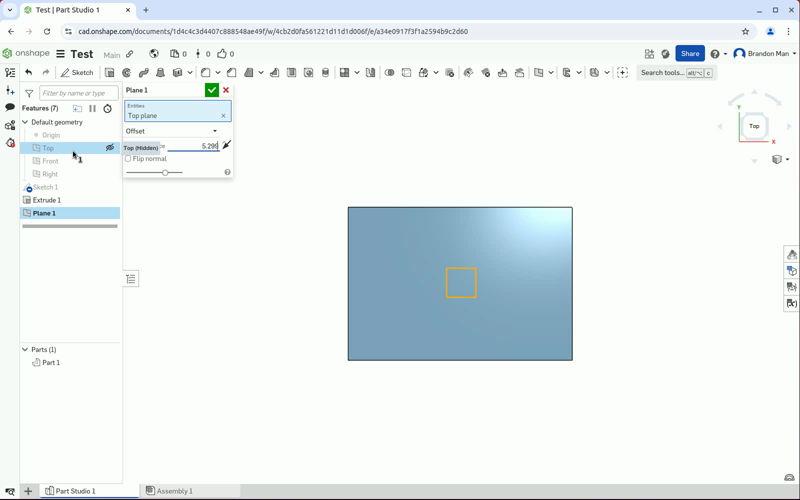
key(enter, 2)
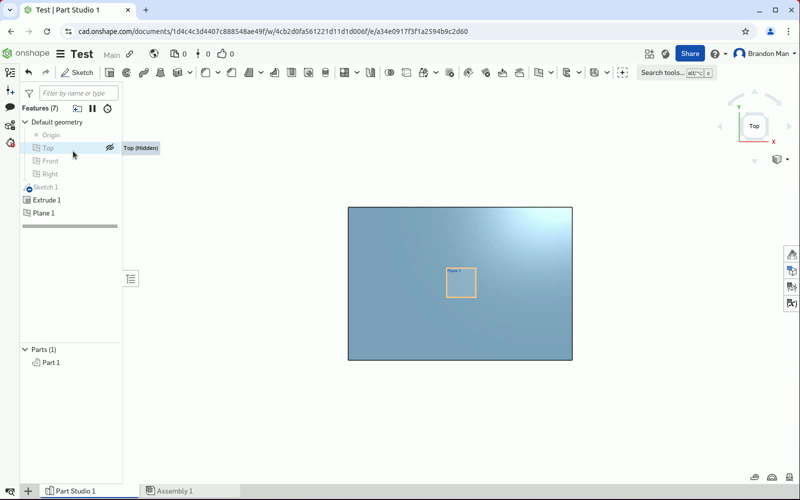
key(shift+s)
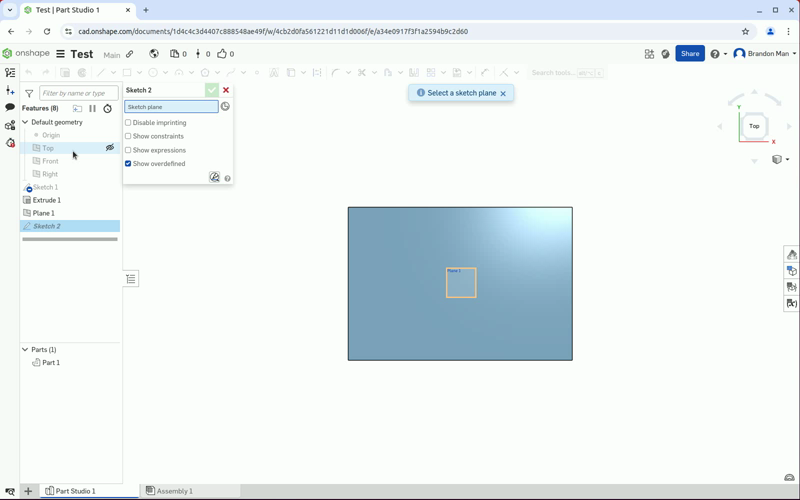
mouse_move(73, 215)
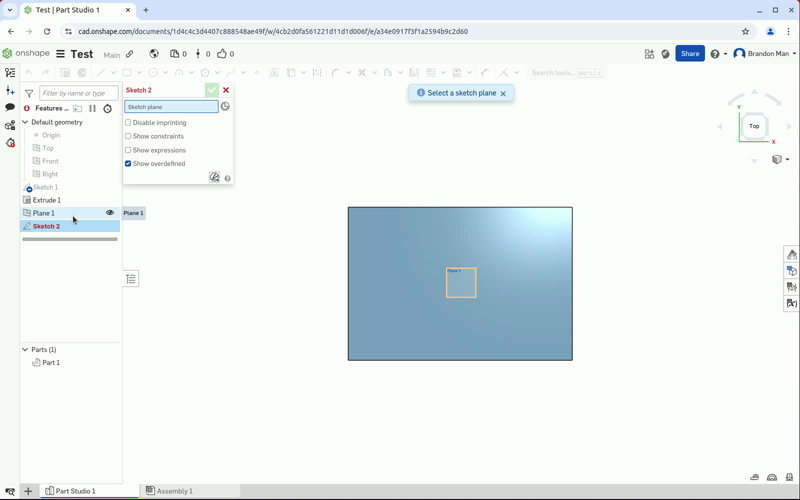
click(73, 215)
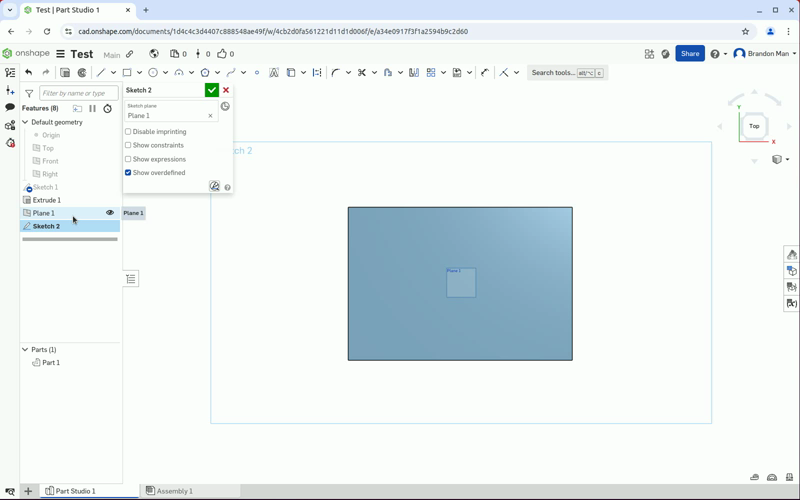
mouse_move(73, 352)
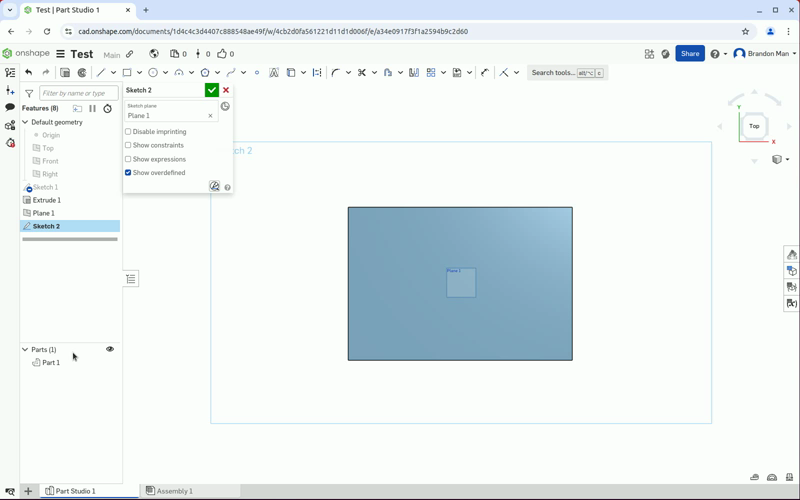
key(y)
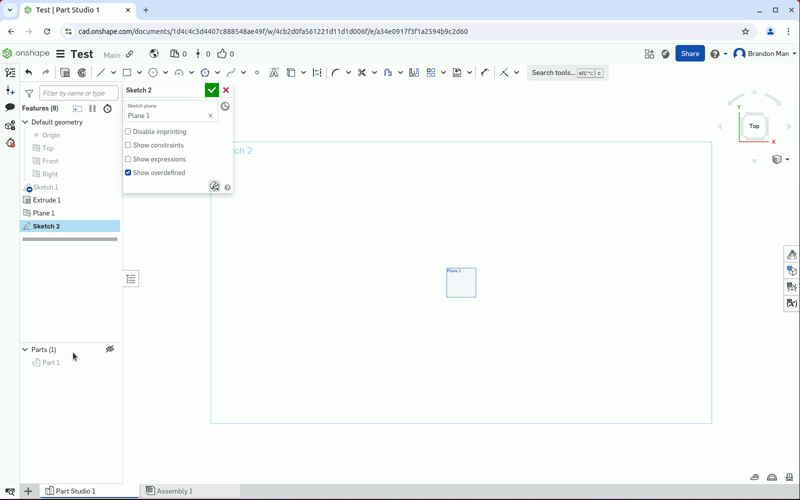
key(c)
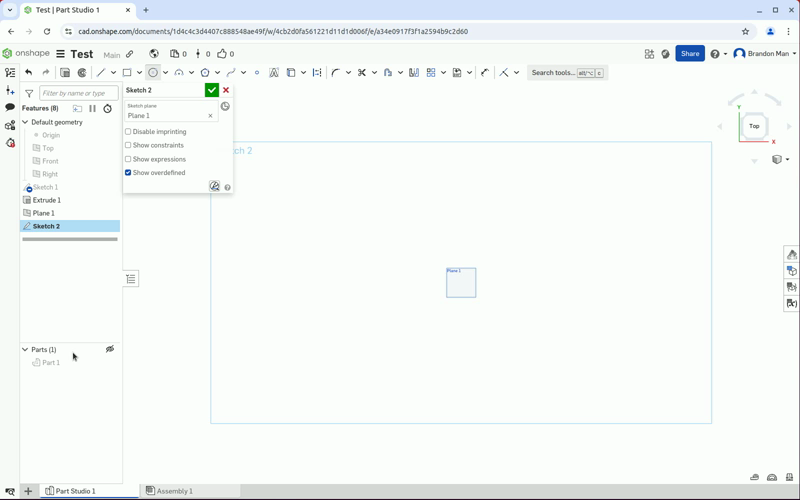
key_down(shift)
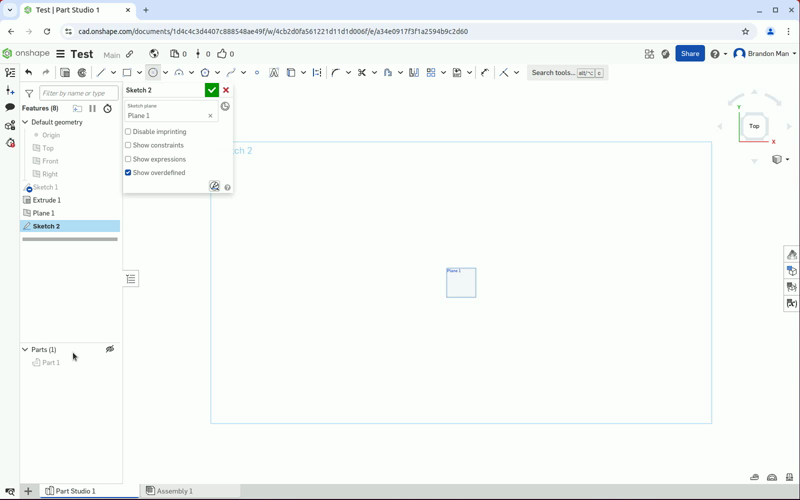
mouse_move(360, 275)
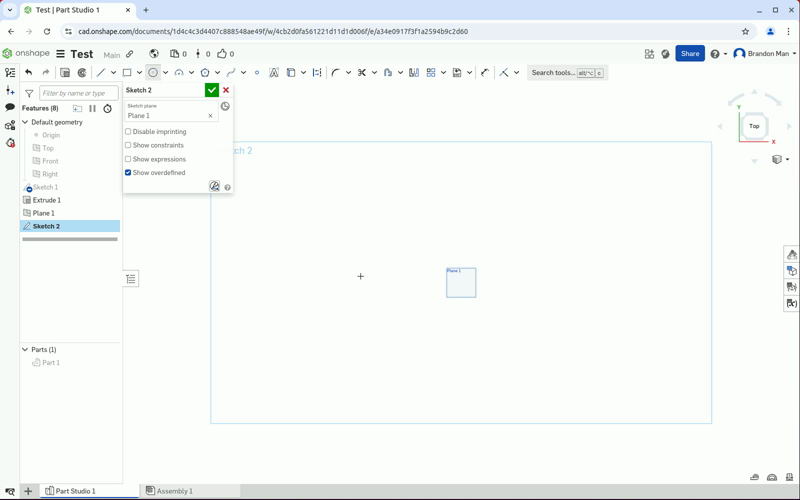
click(360, 275)
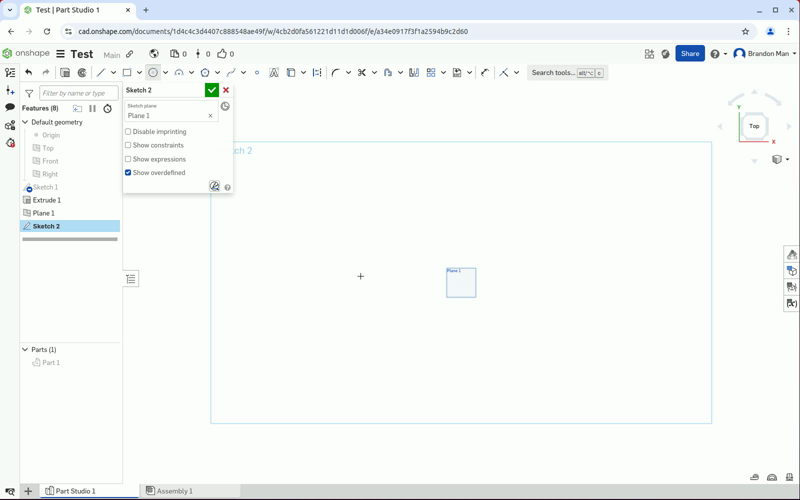
key_up(shift)
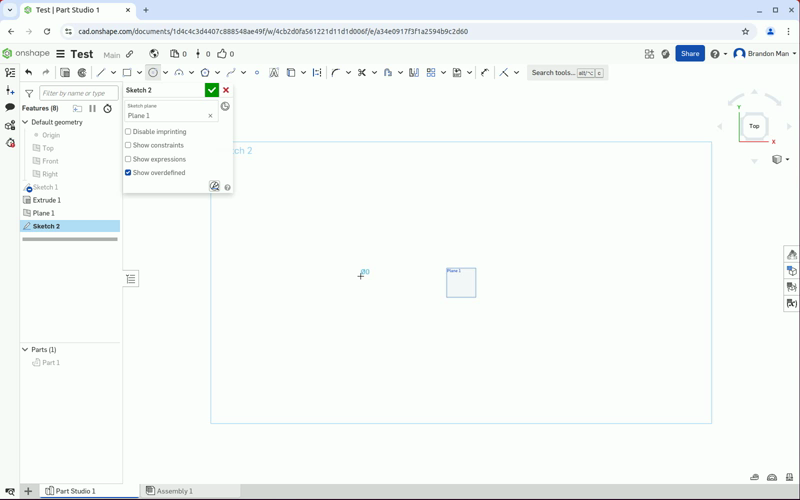
mouse_move(362, 275)
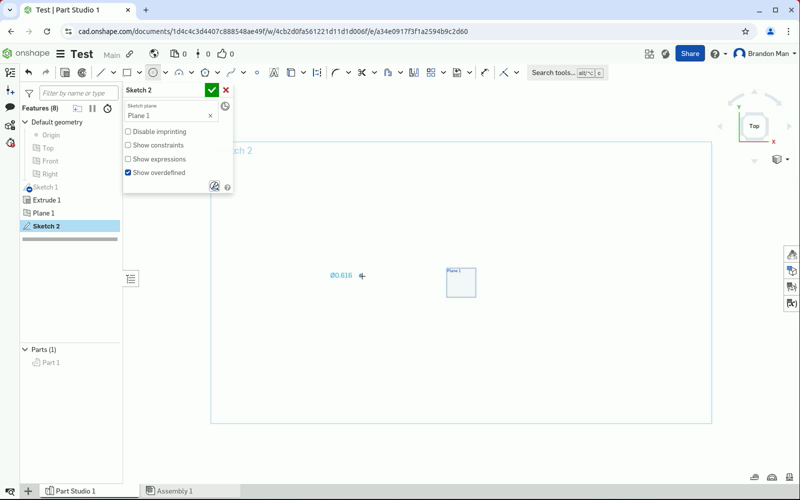
scroll(6)
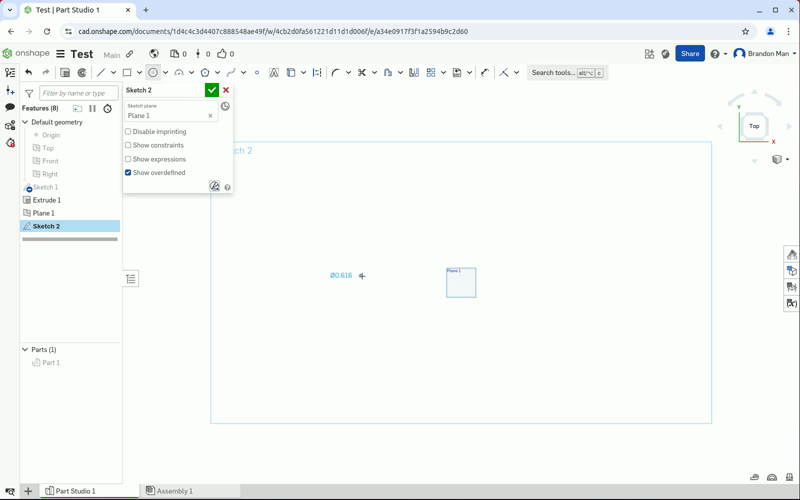
scroll(6)
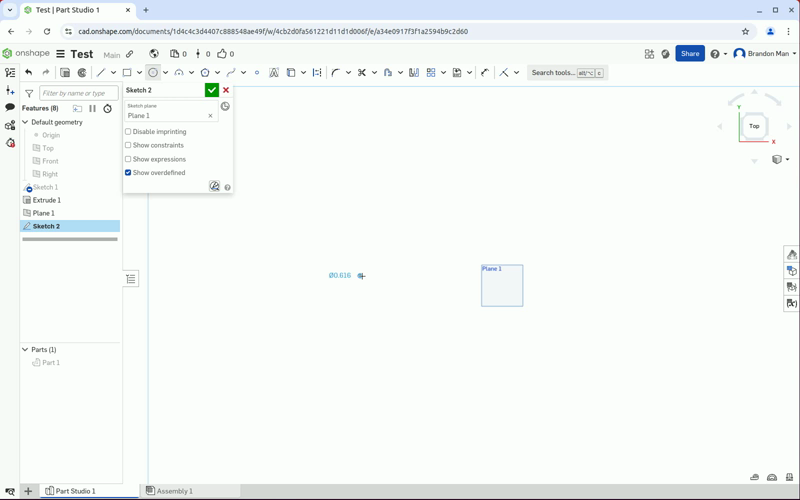
scroll(6)
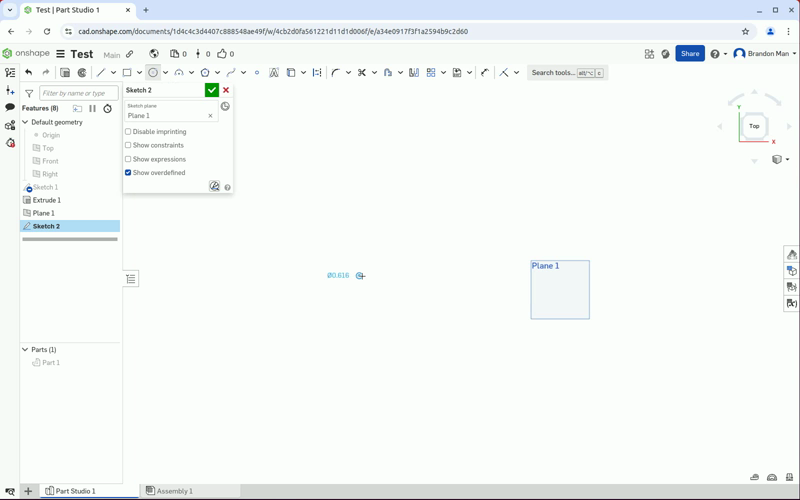
scroll(6)
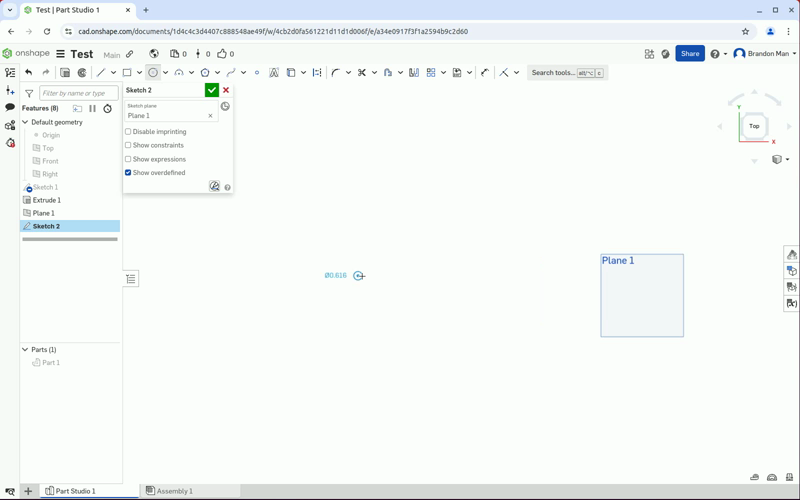
scroll(6)
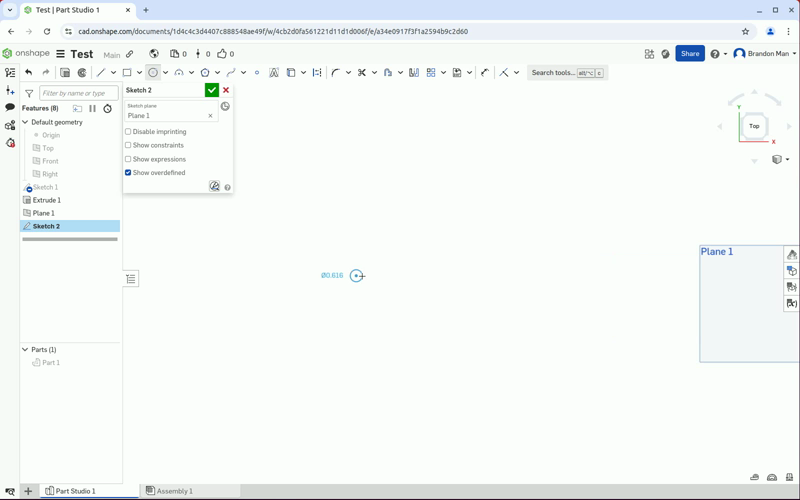
scroll(6)
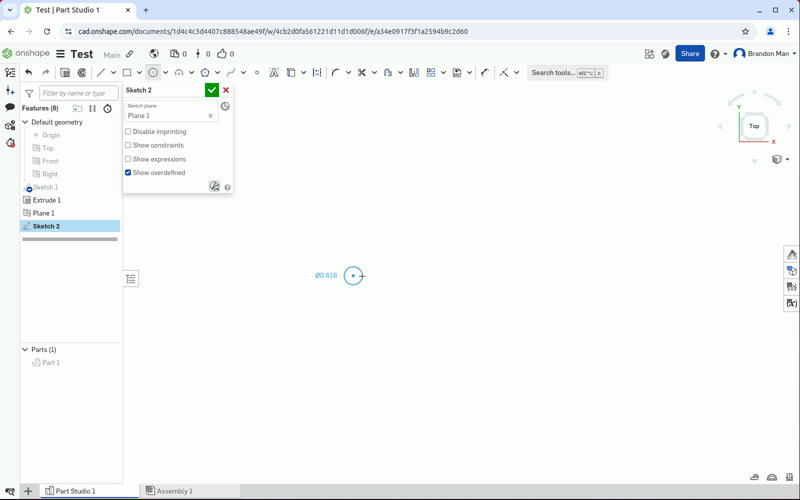
scroll(6)
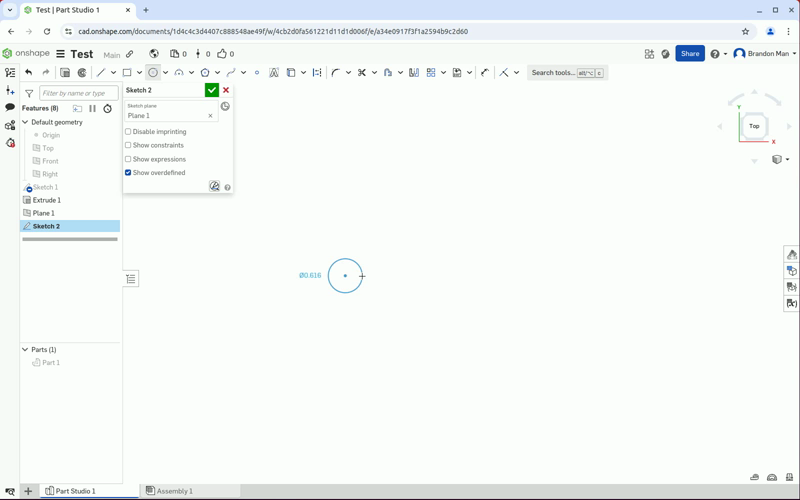
click(362, 275)
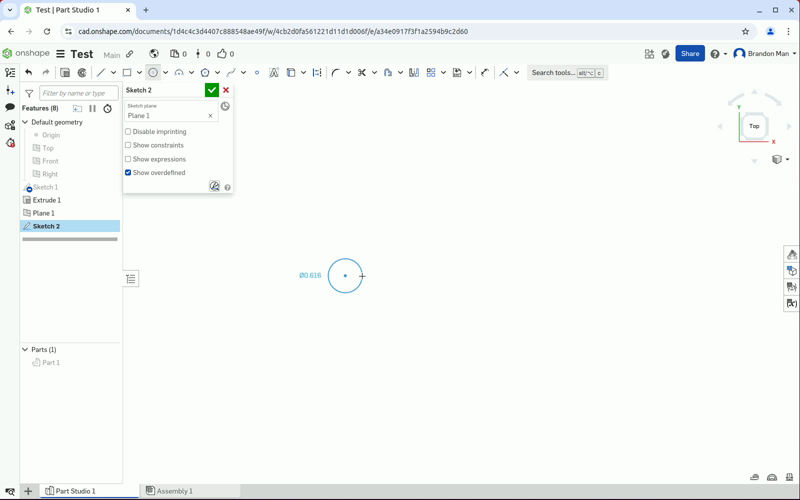
scroll(-6)
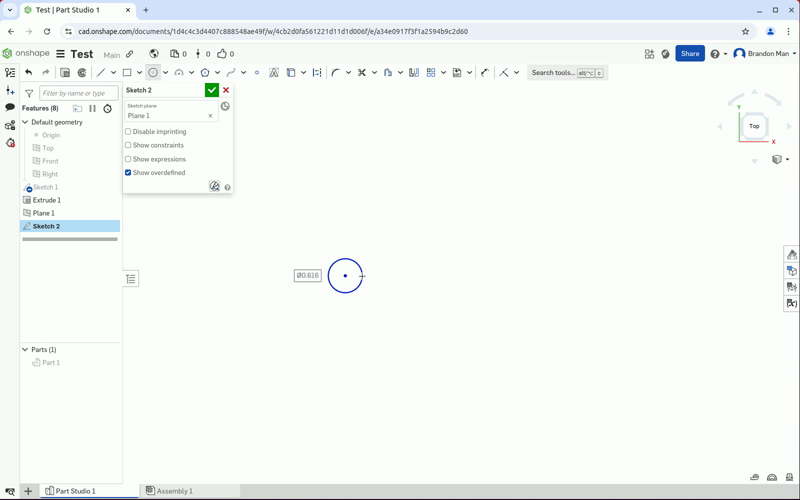
scroll(-6)
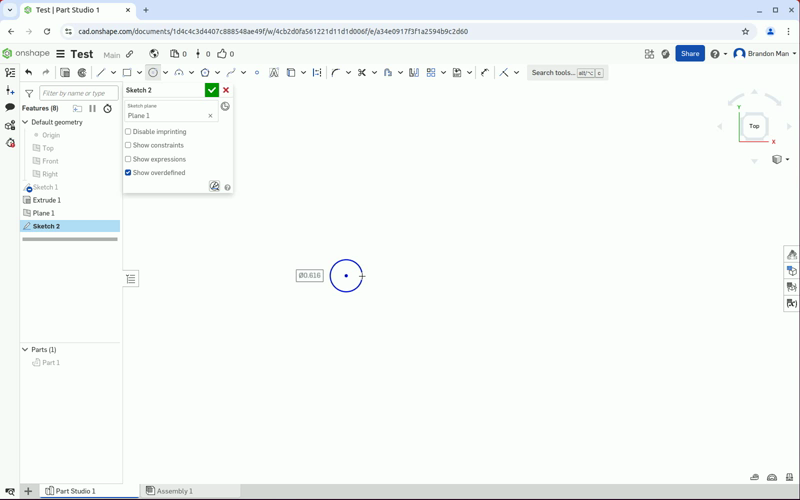
scroll(-6)
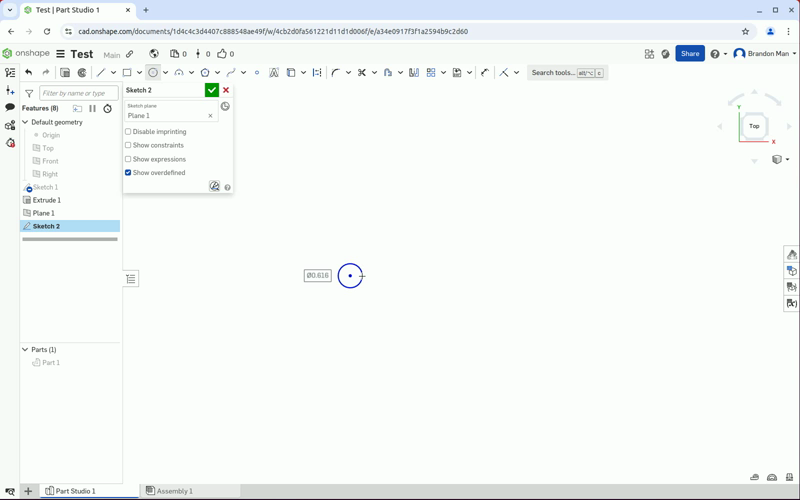
scroll(-6)
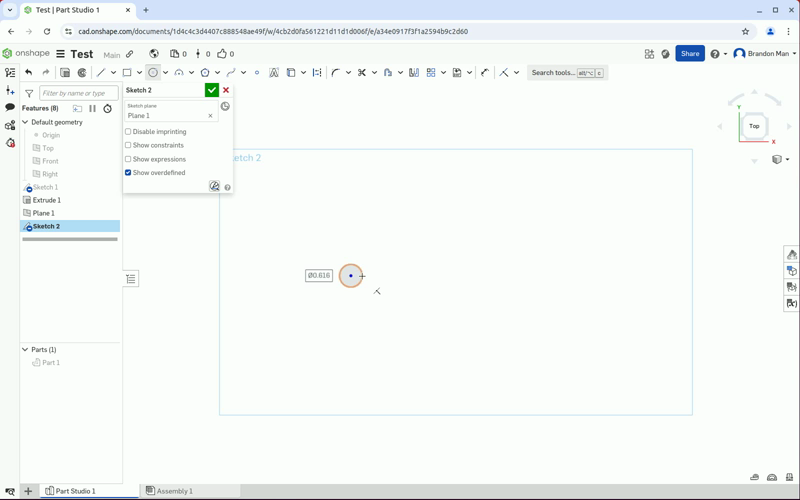
scroll(-6)
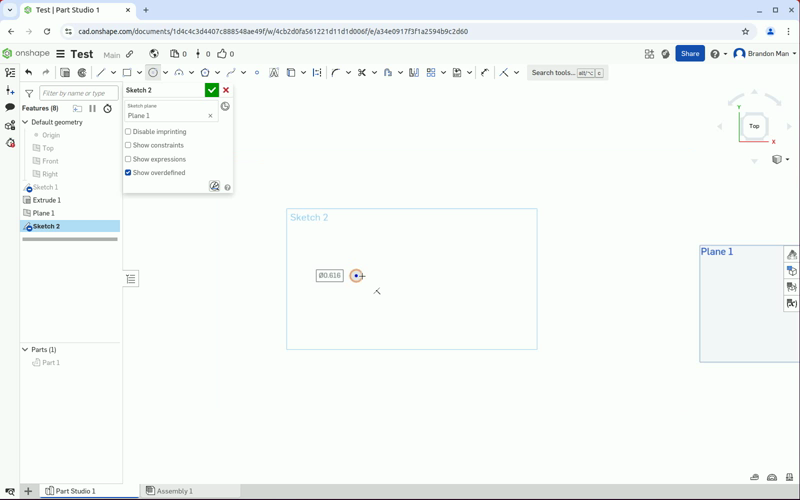
scroll(-6)
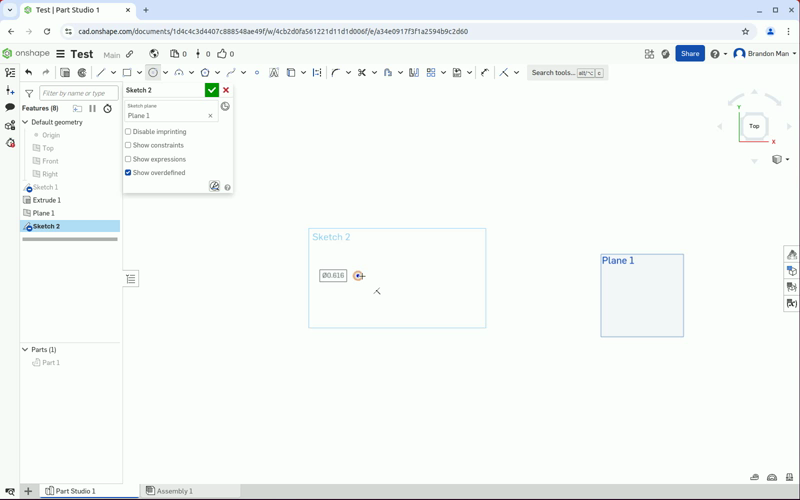
scroll(-6)
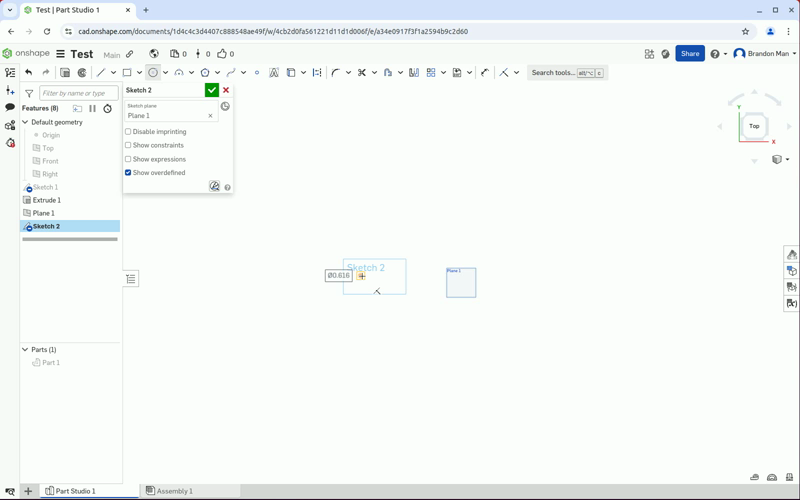
key(esc)
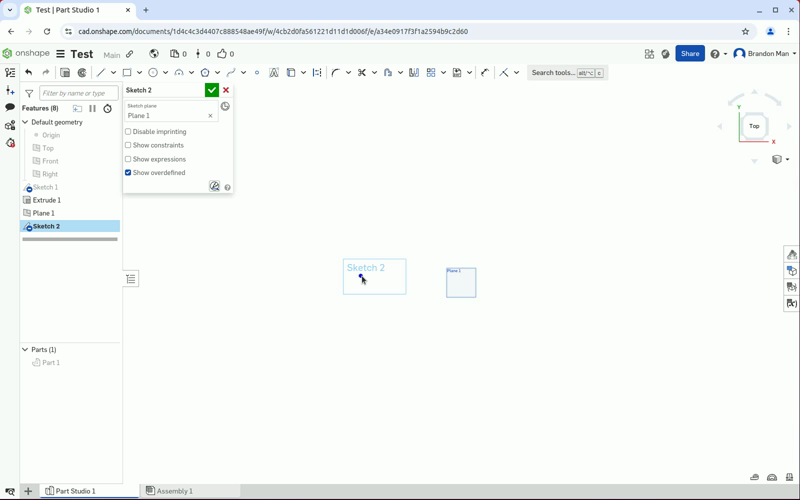
mouse_move(361, 276)
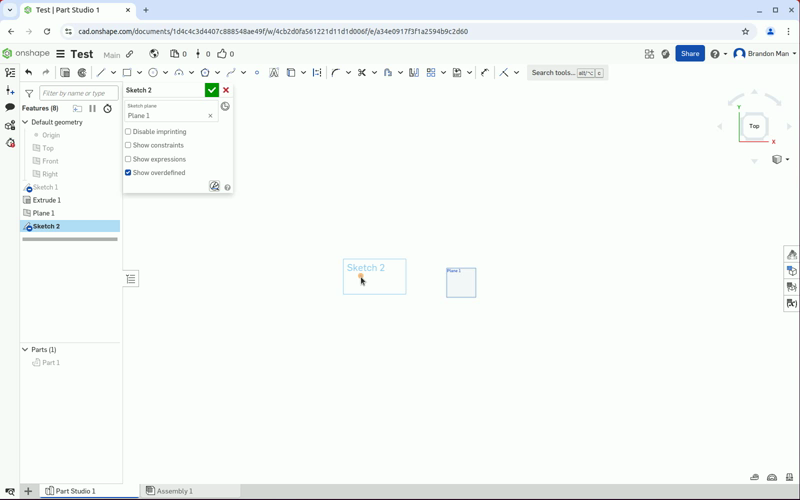
scroll(6)
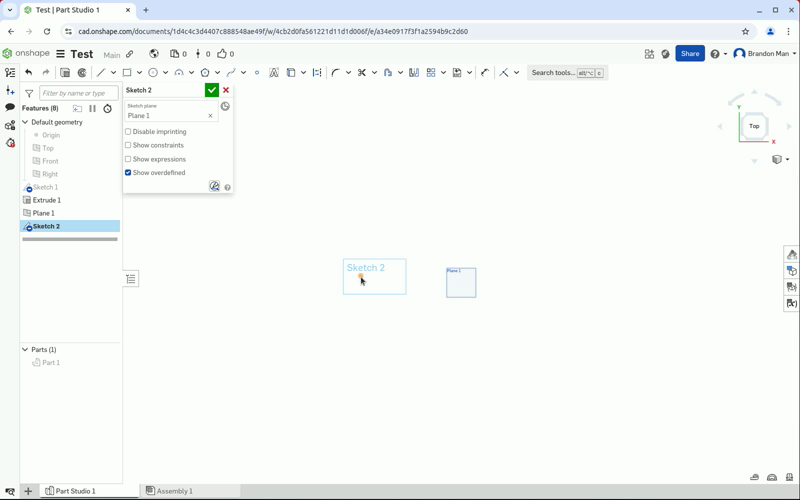
scroll(6)
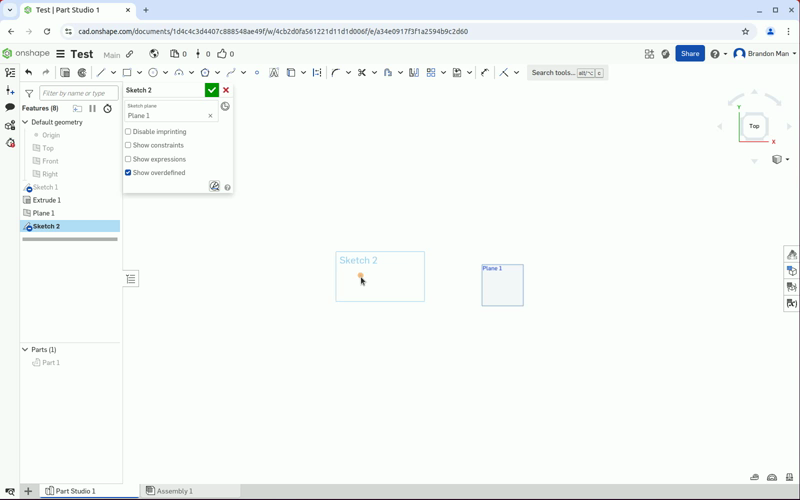
scroll(6)
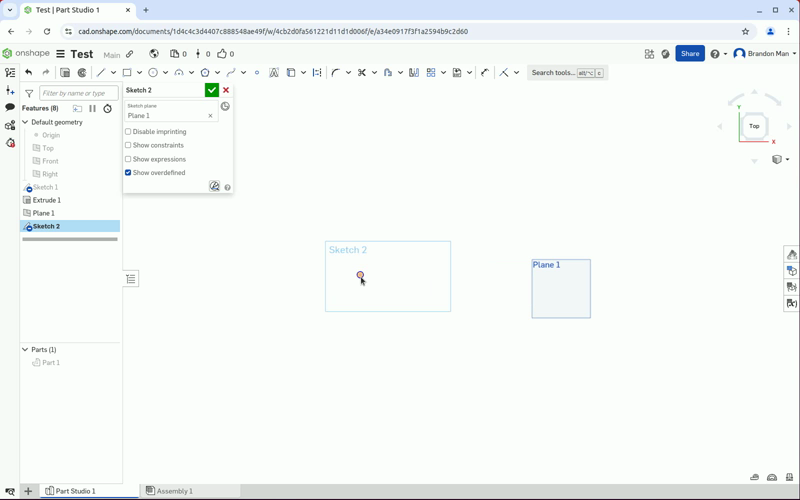
scroll(6)
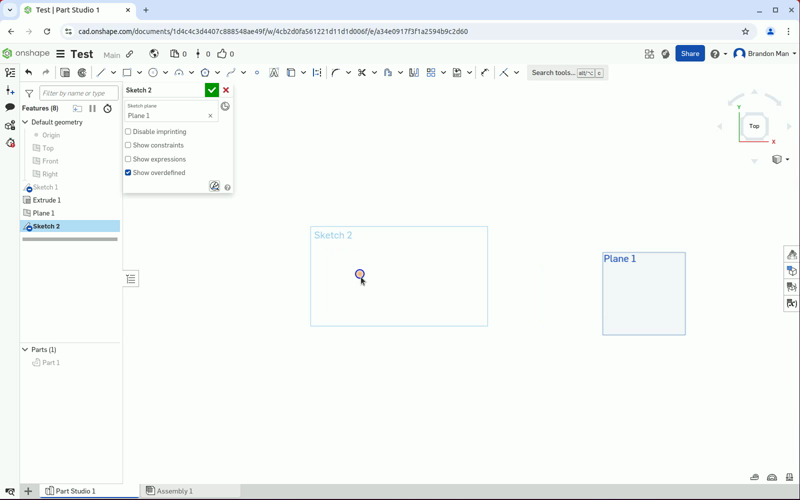
scroll(6)
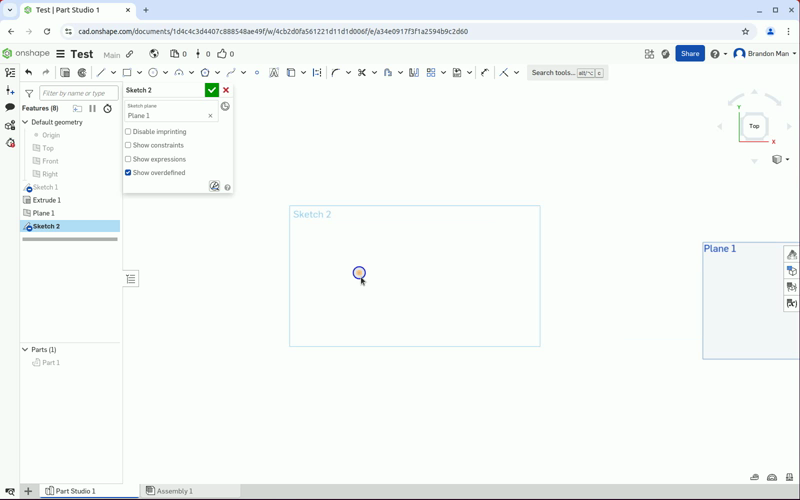
scroll(6)
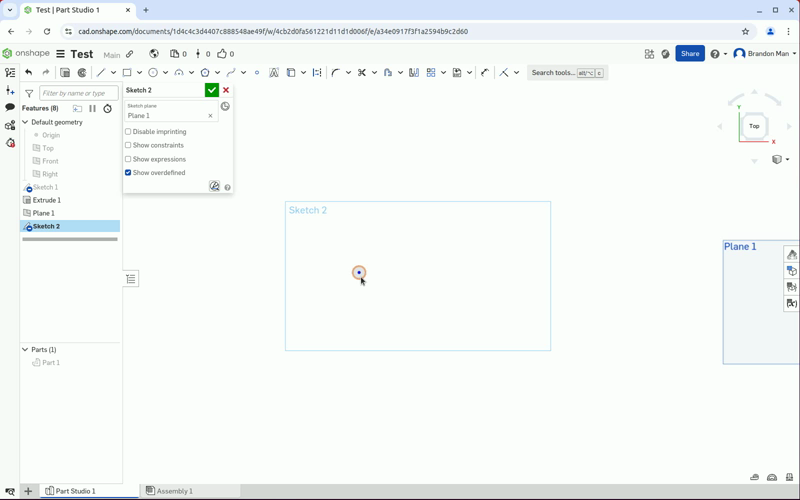
scroll(6)
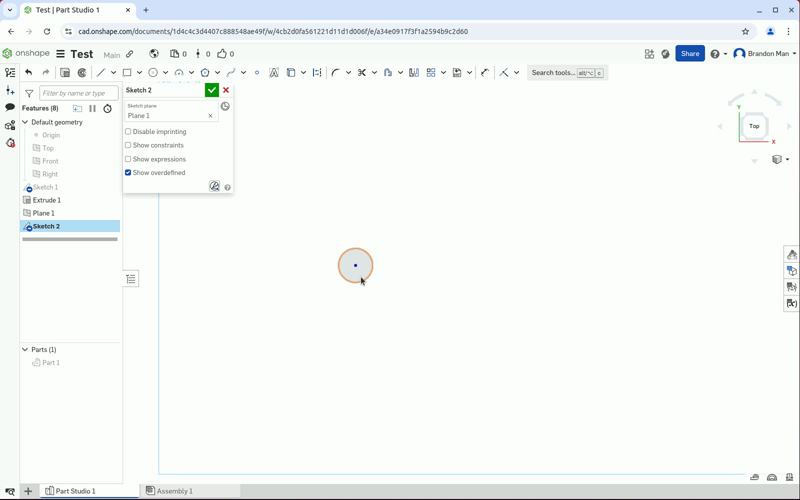
click(361, 276)
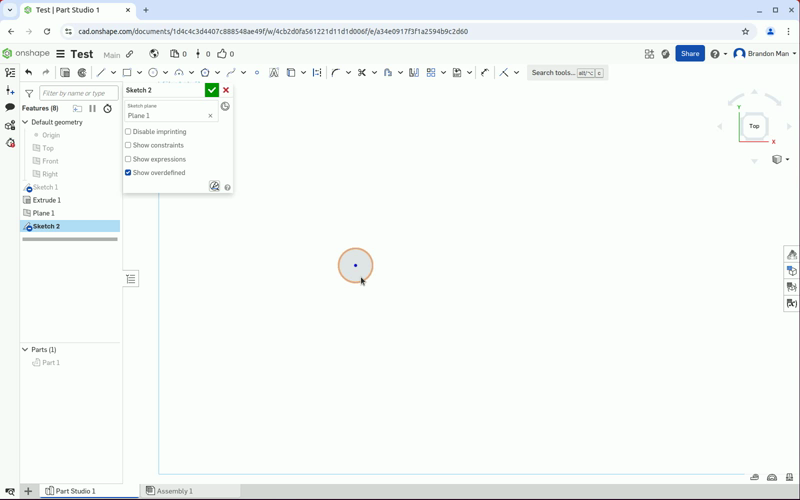
scroll(-6)
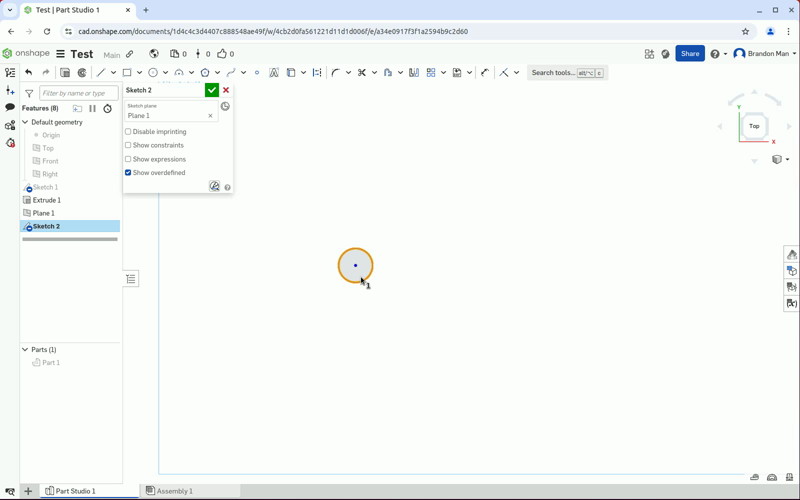
scroll(-6)
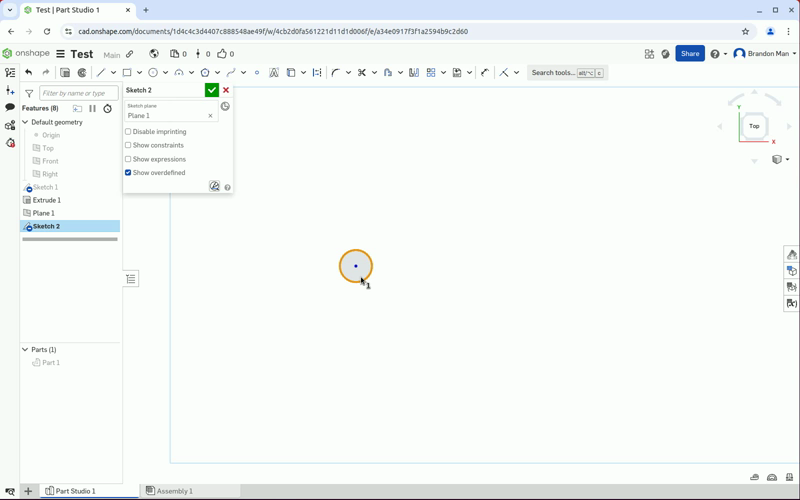
scroll(-6)
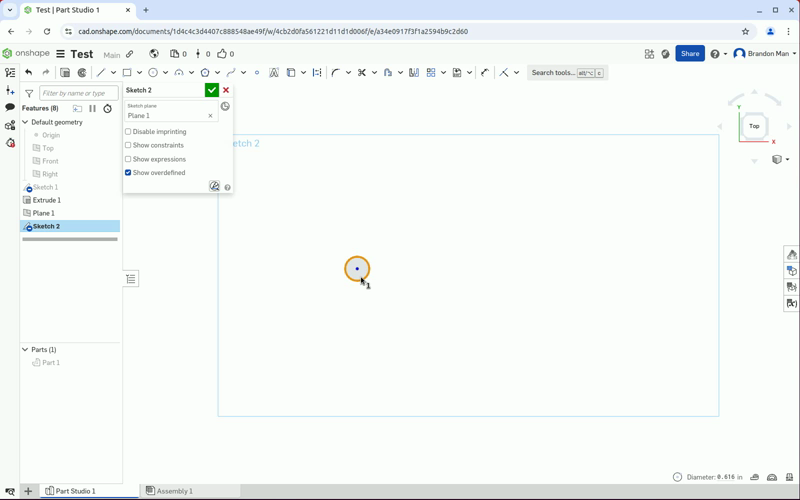
scroll(-6)
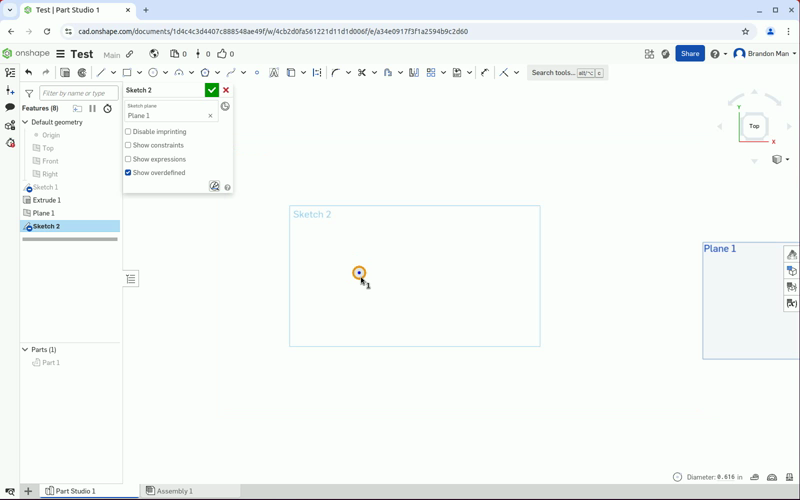
scroll(-6)
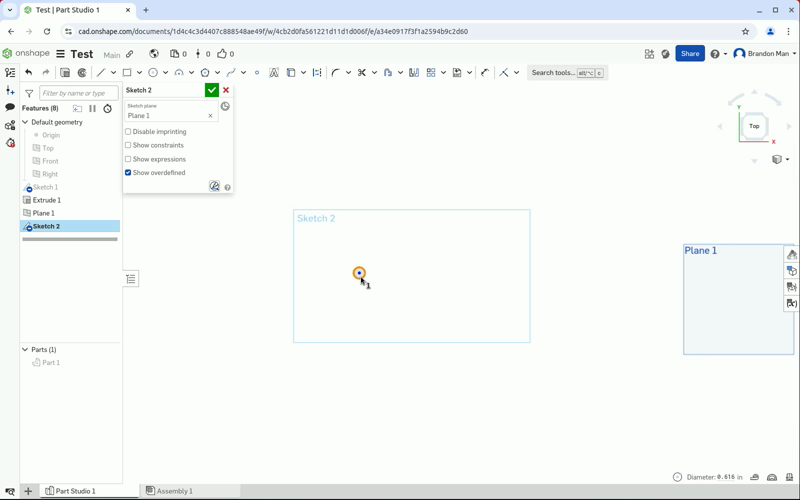
scroll(-6)
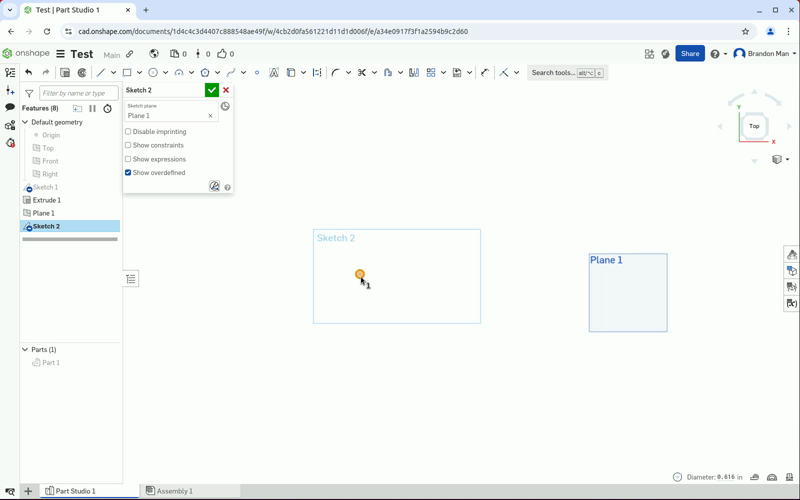
scroll(-6)
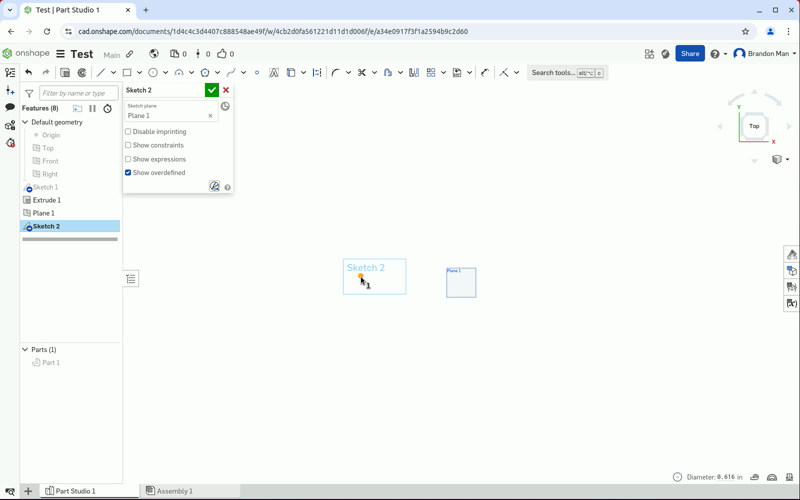
mouse_move(73, 352)
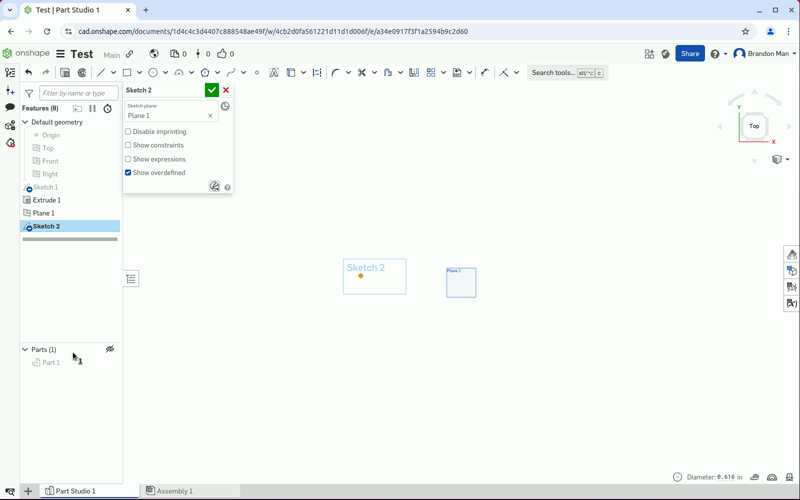
key(shift+y)
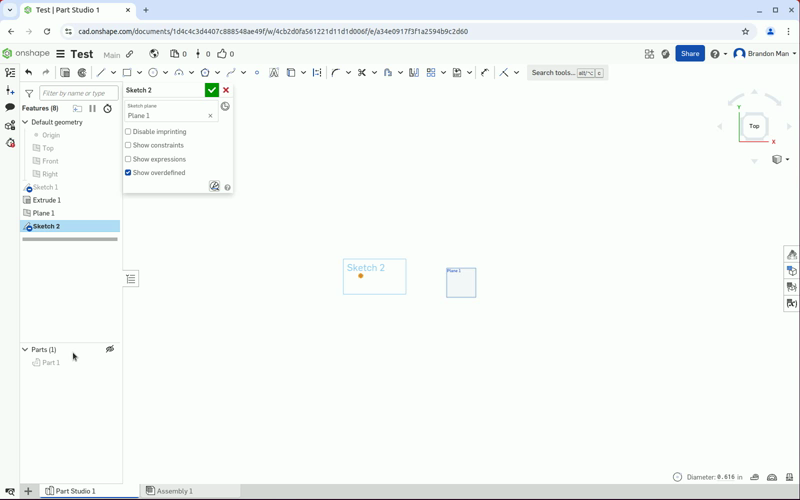
key(shift+e)
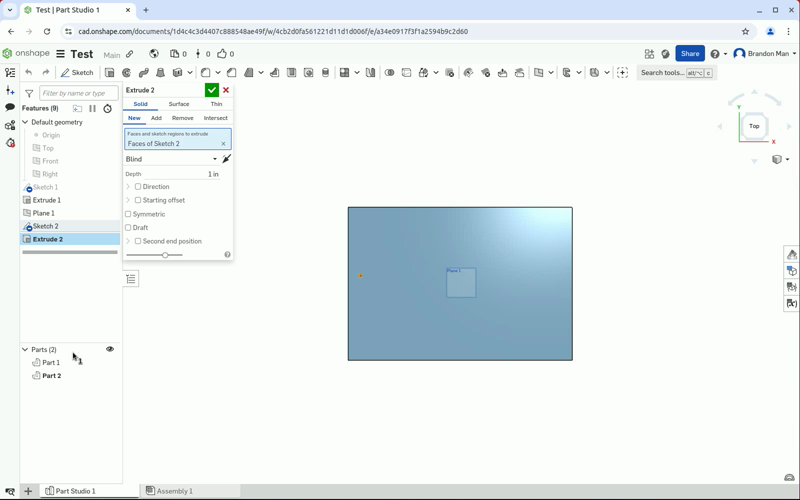
mouse_move(143, 106)
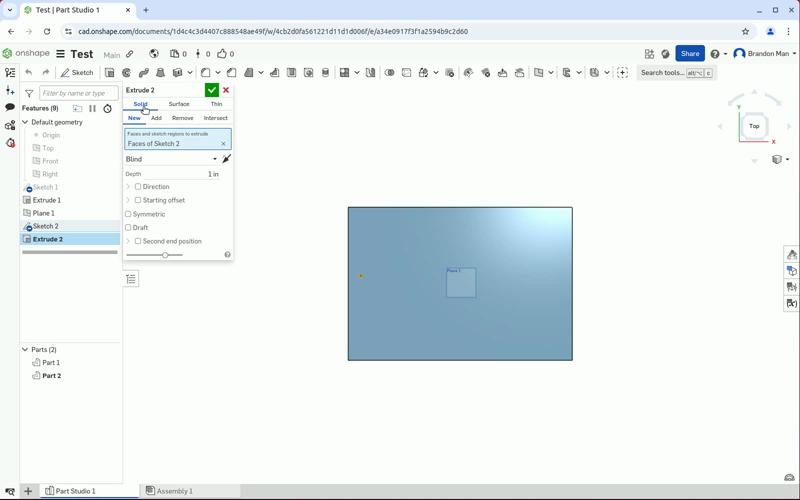
click(143, 106)
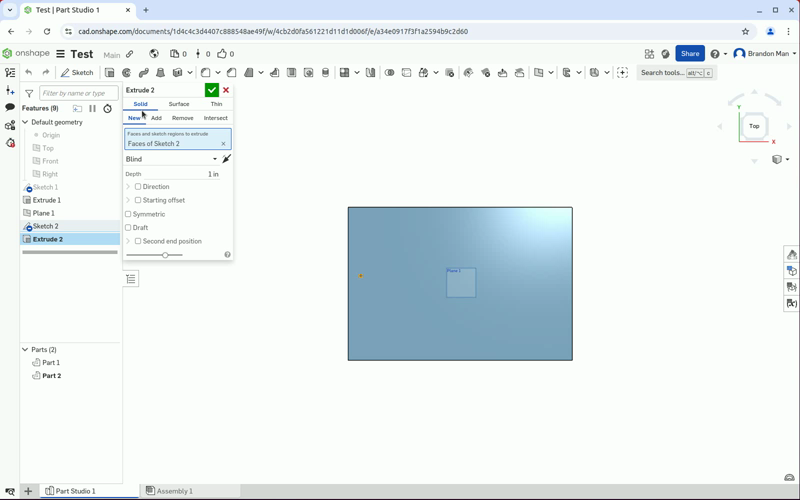
mouse_move(137, 120)
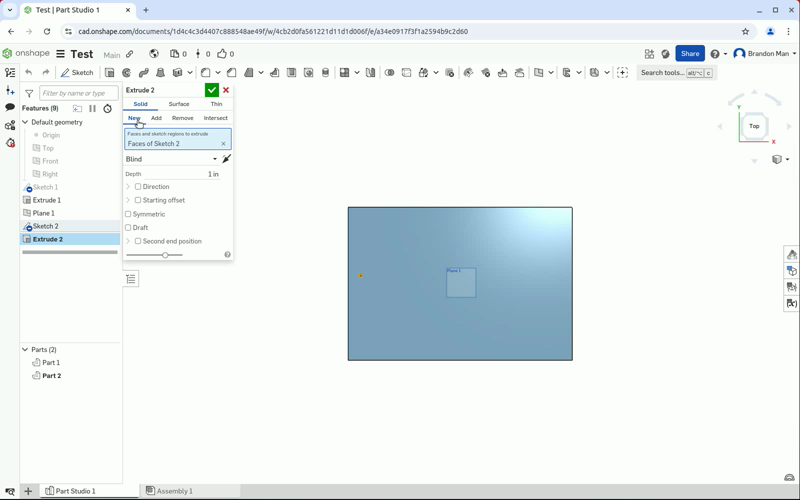
click(137, 120)
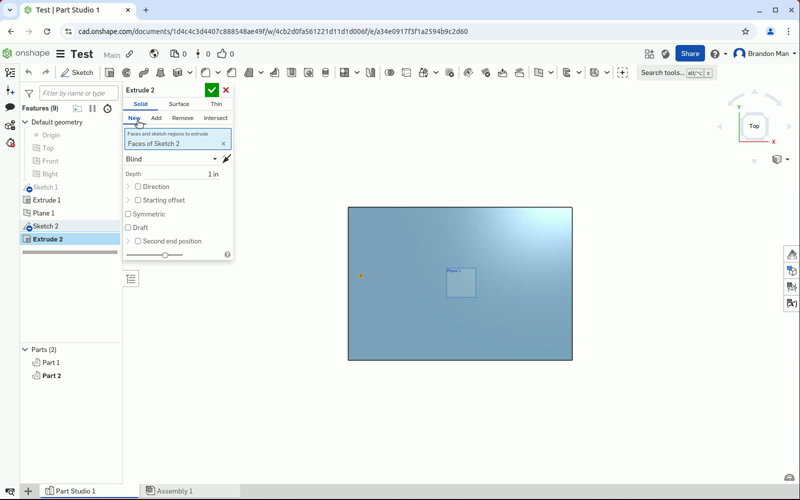
key(tab, 4)
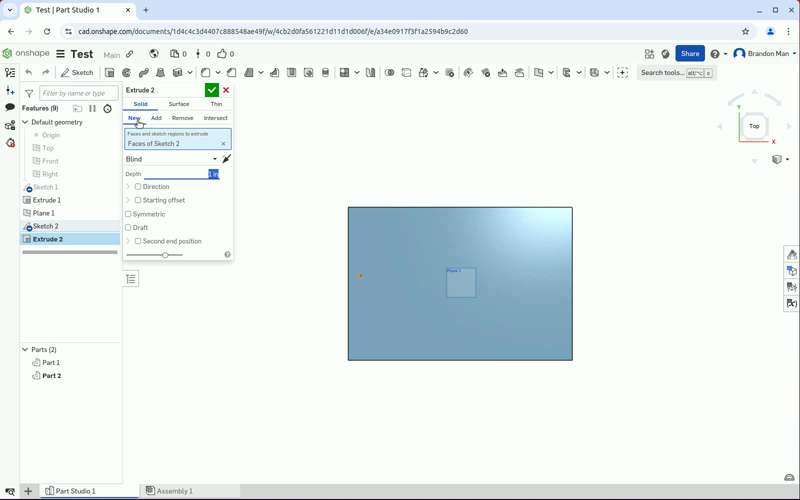
text(1.444)
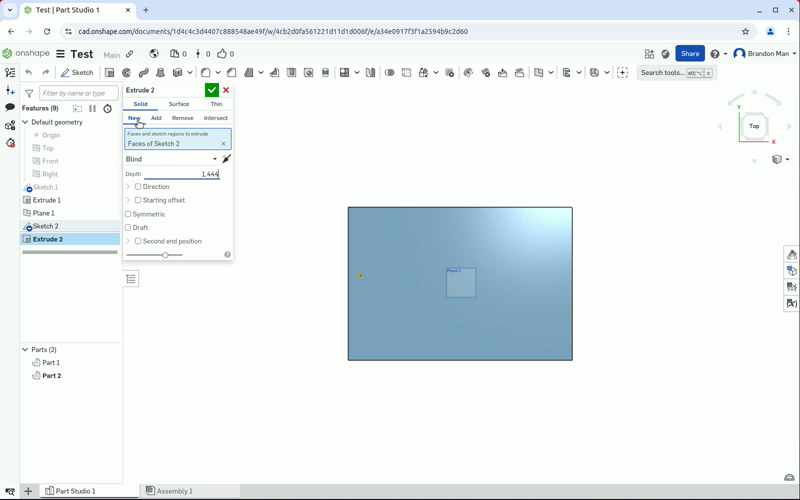
key(enter)
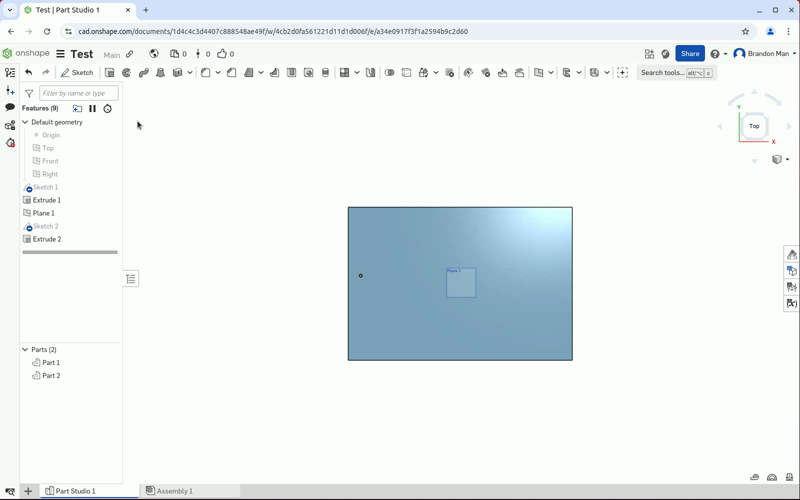
key(shift+h)
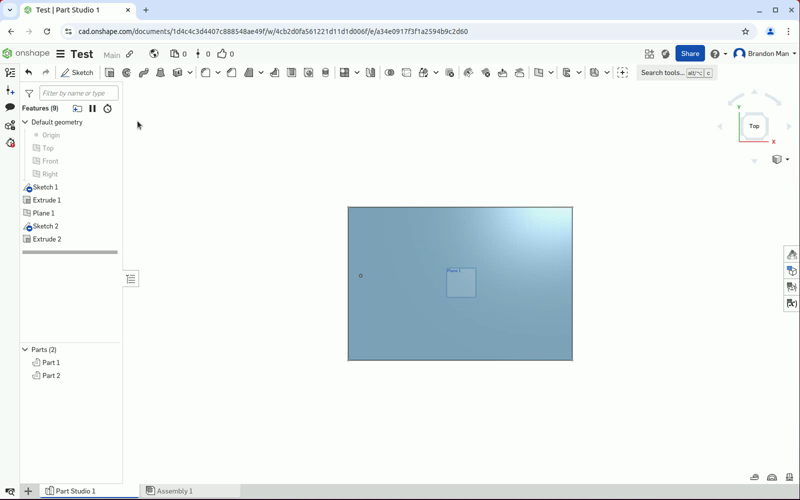
key(shift+h)
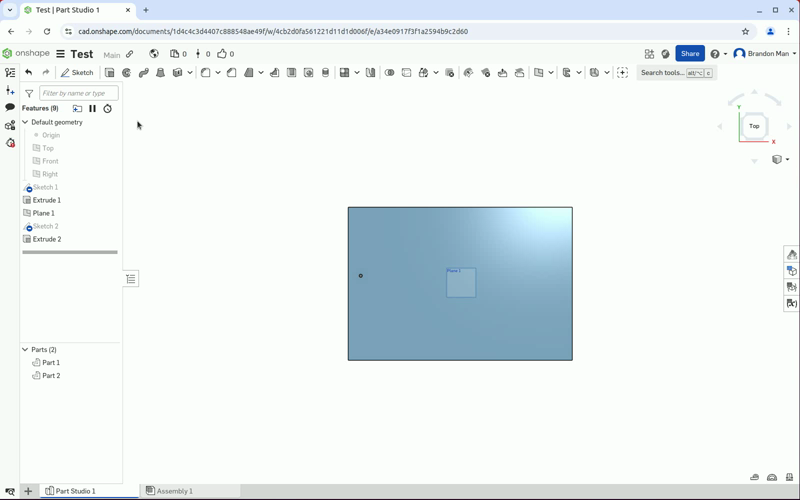
mouse_move(73, 189)
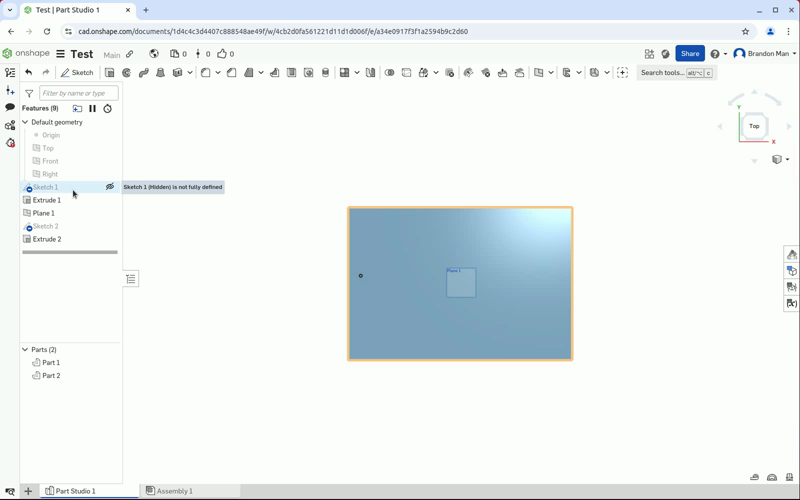
click(73, 189)
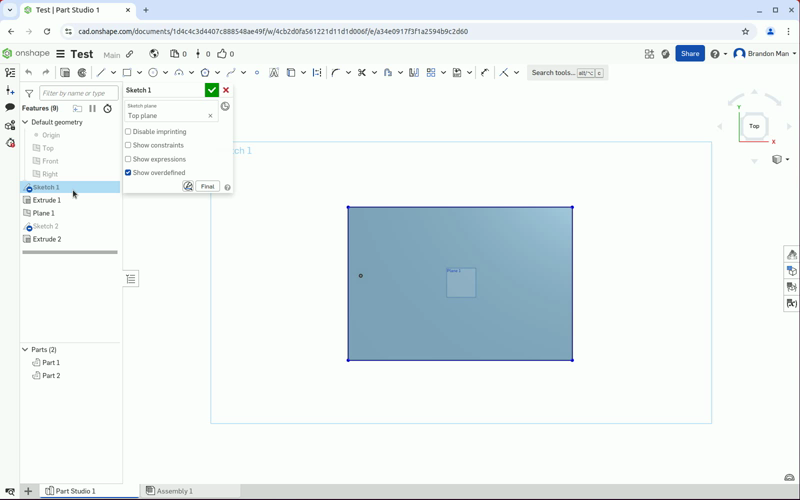
mouse_move(229, 92)
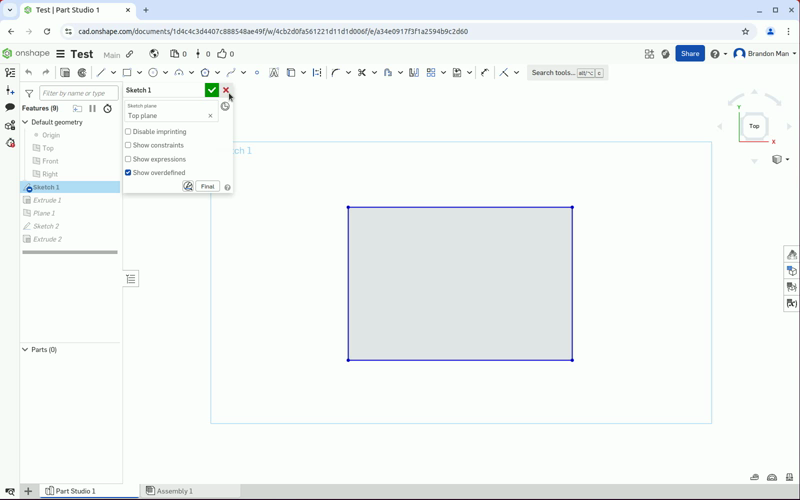
click(229, 92)
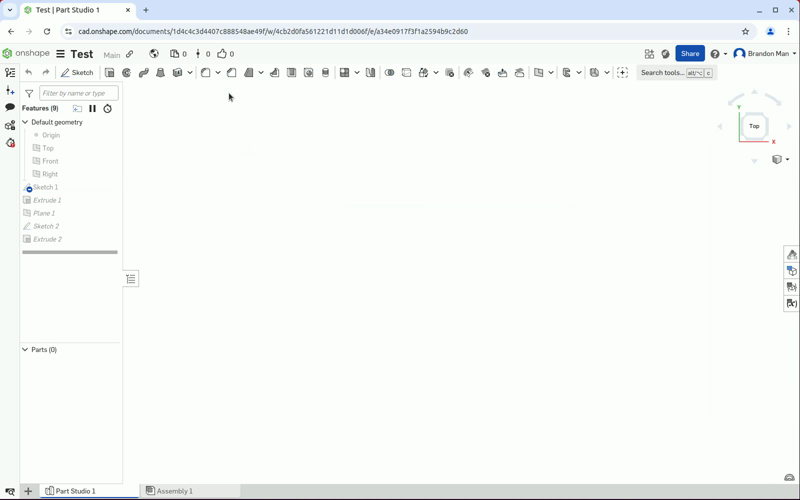
key(shift+s)
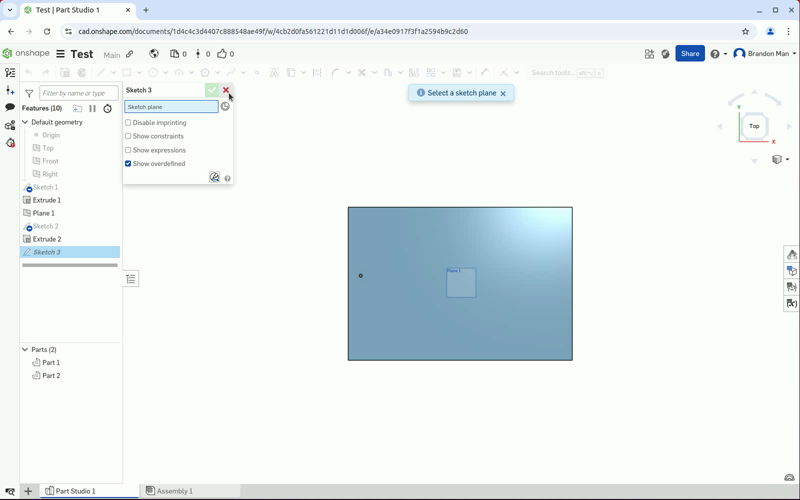
mouse_move(73, 215)
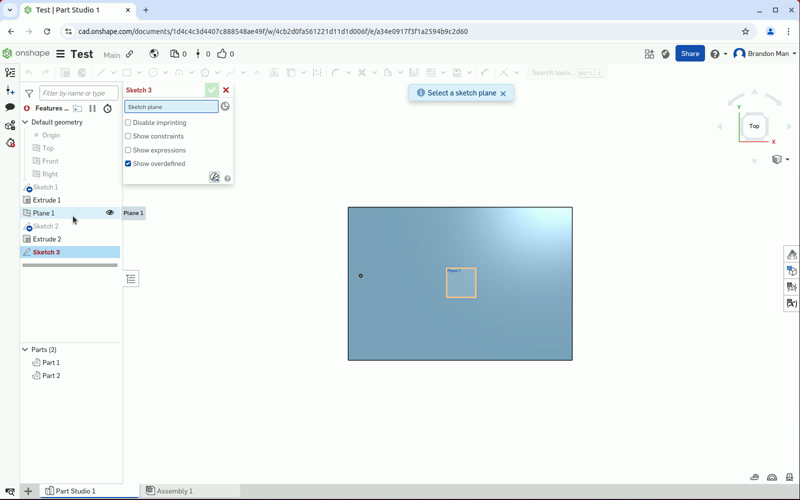
click(73, 215)
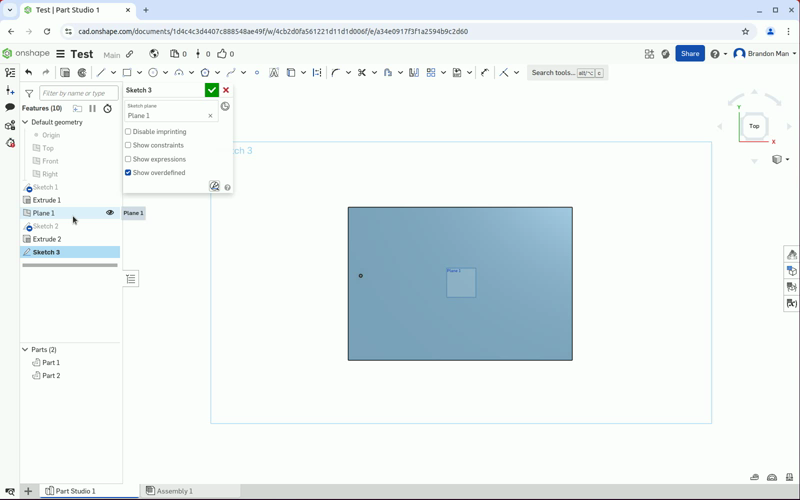
mouse_move(73, 352)
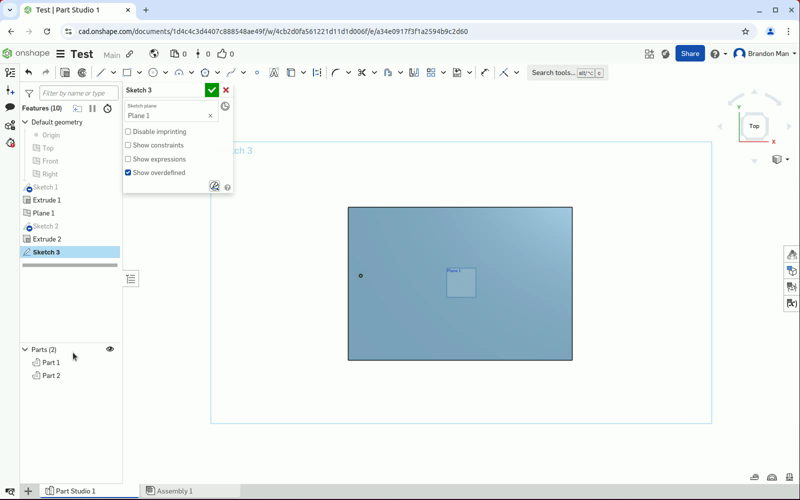
key(y)
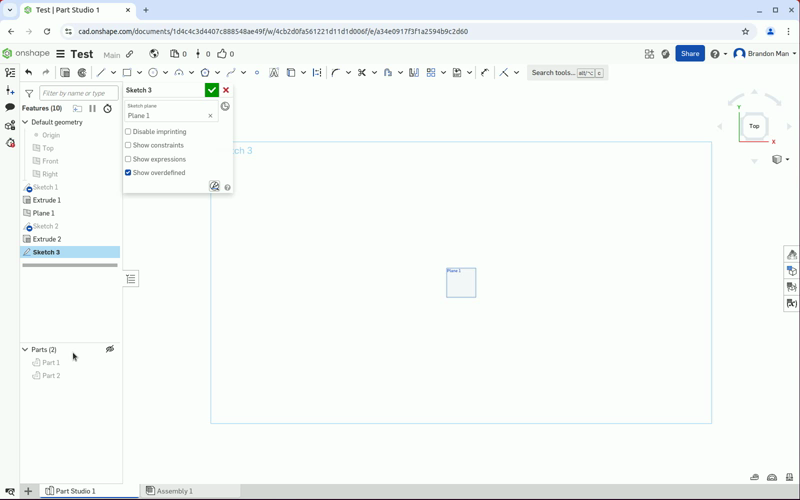
key(c)
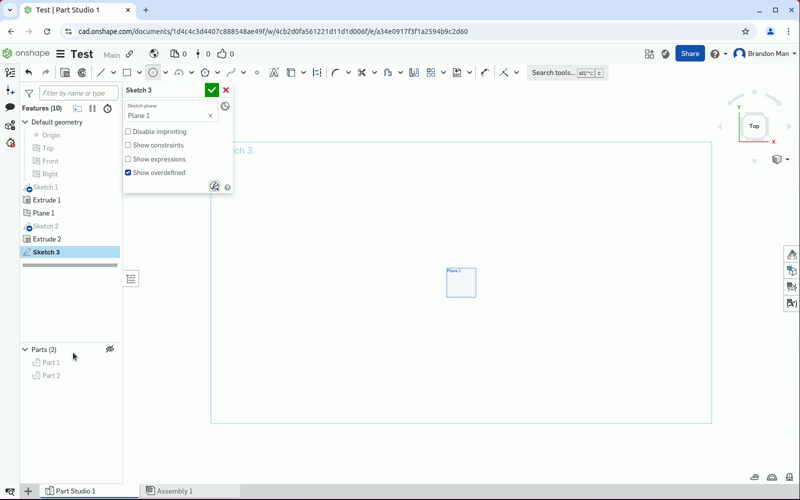
key_down(shift)
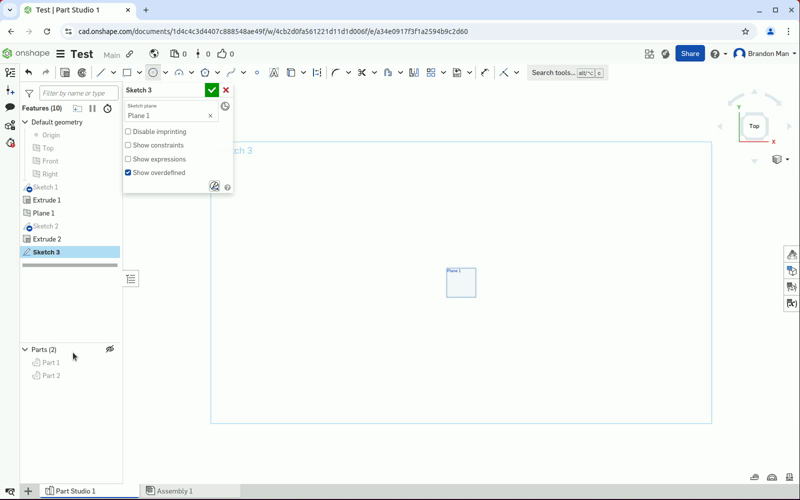
mouse_move(360, 343)
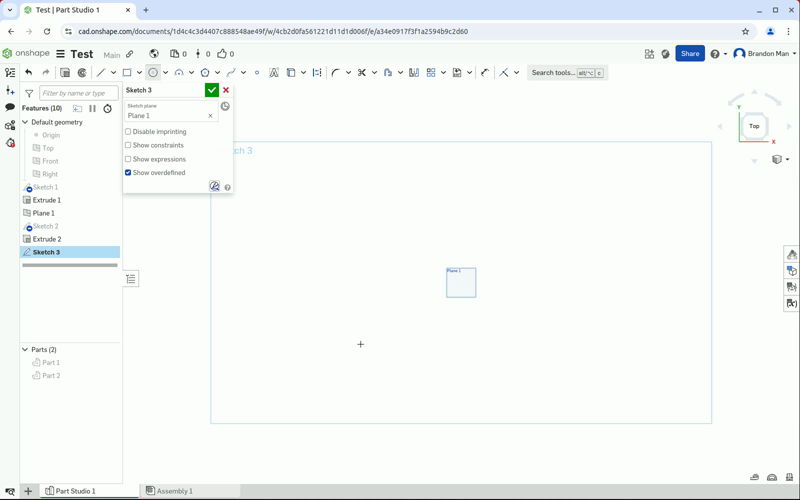
click(360, 343)
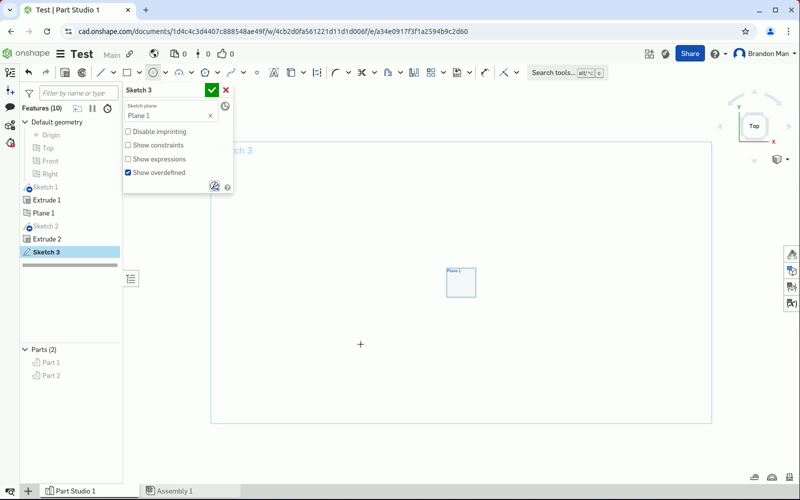
key_up(shift)
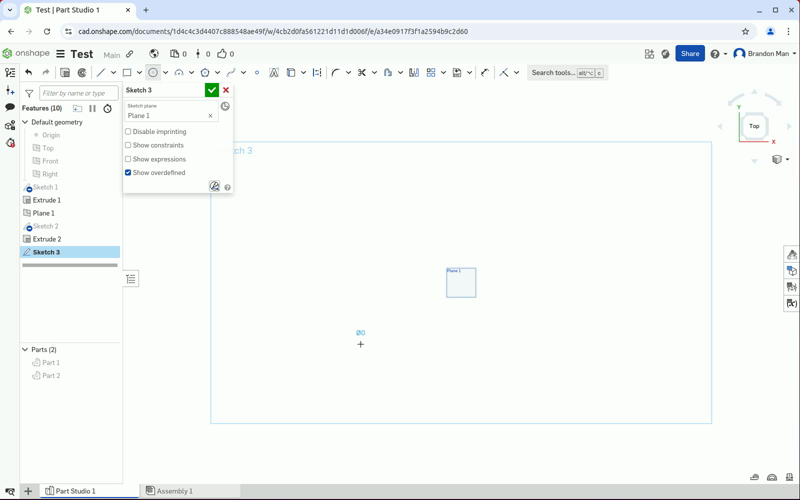
mouse_move(362, 343)
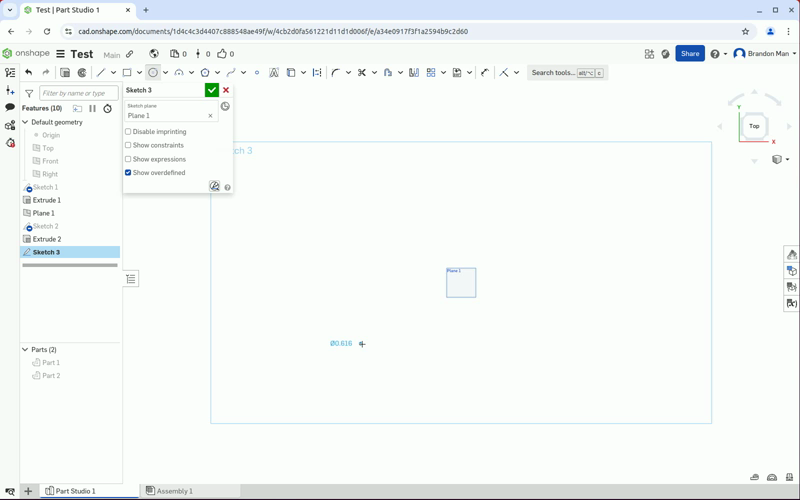
scroll(6)
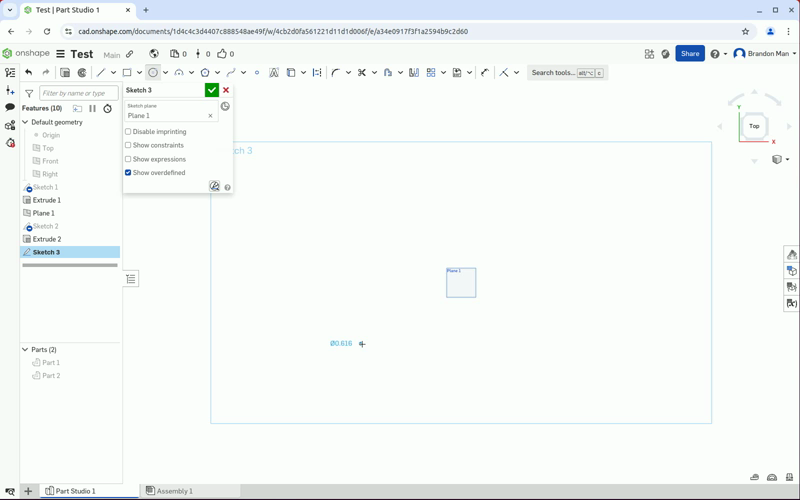
scroll(6)
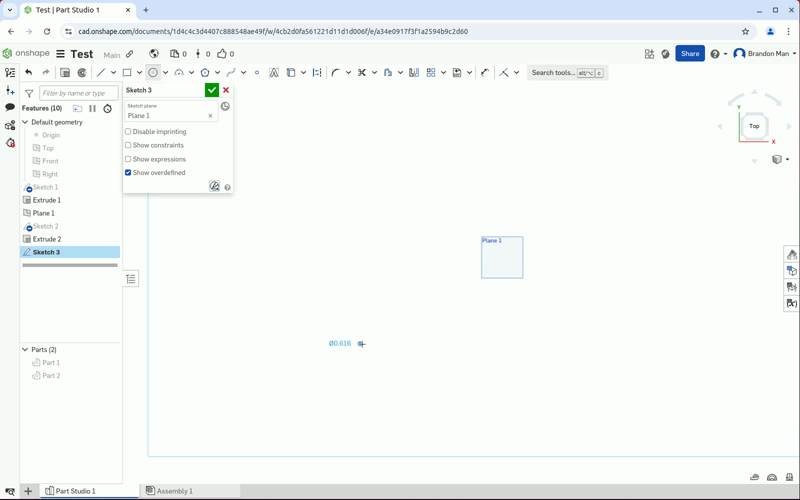
scroll(6)
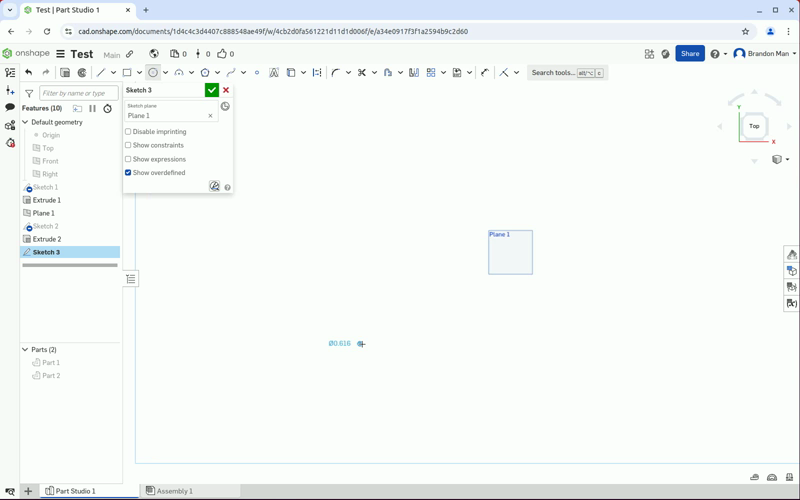
scroll(6)
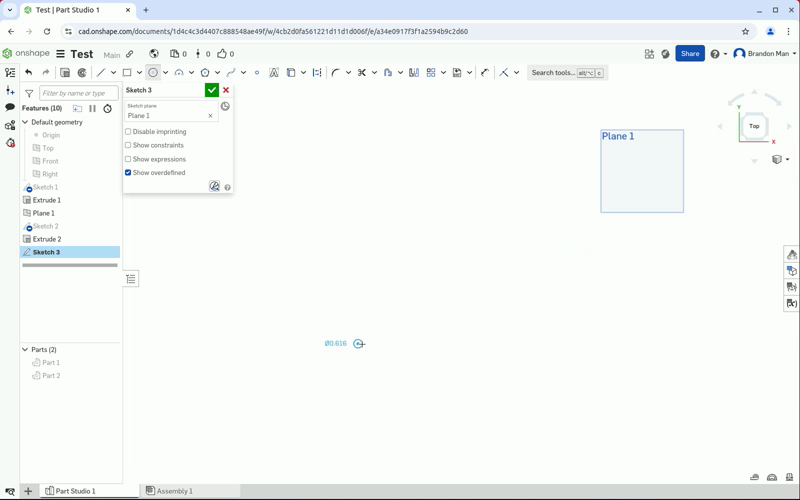
scroll(6)
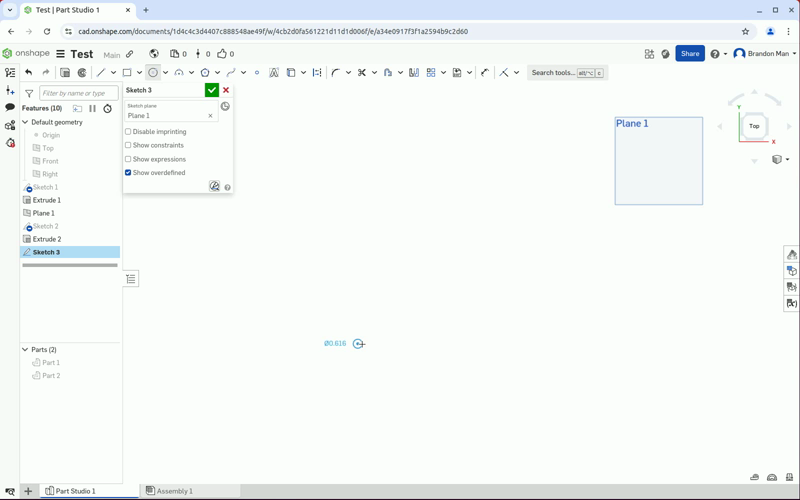
scroll(6)
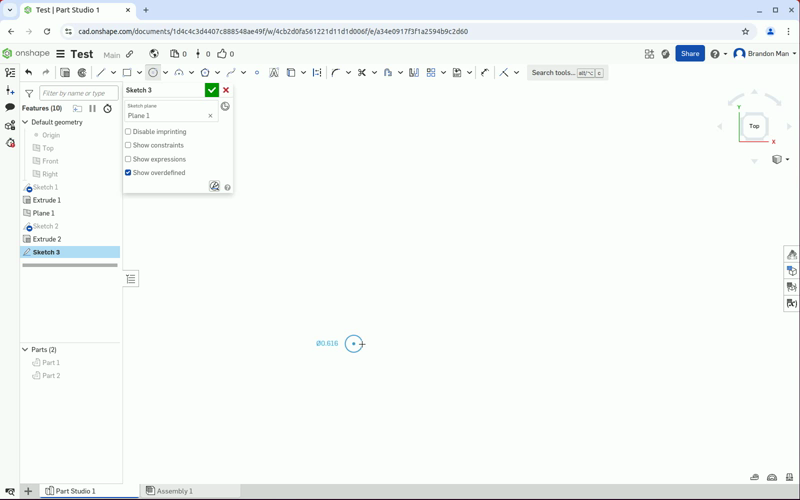
scroll(6)
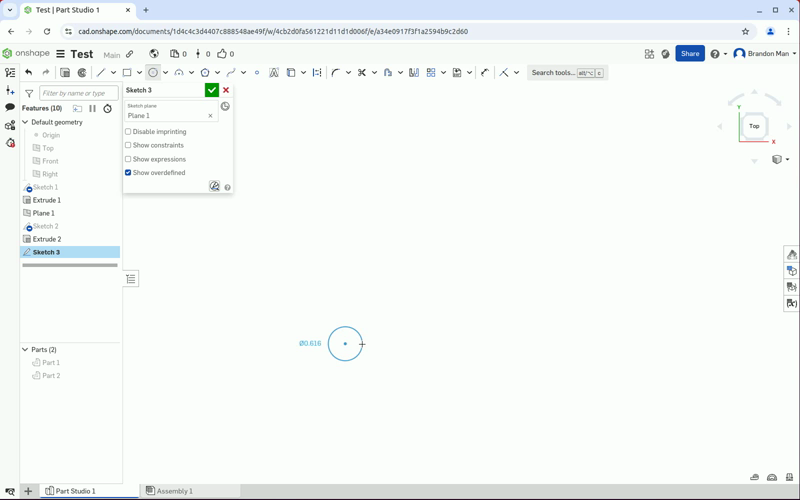
click(362, 343)
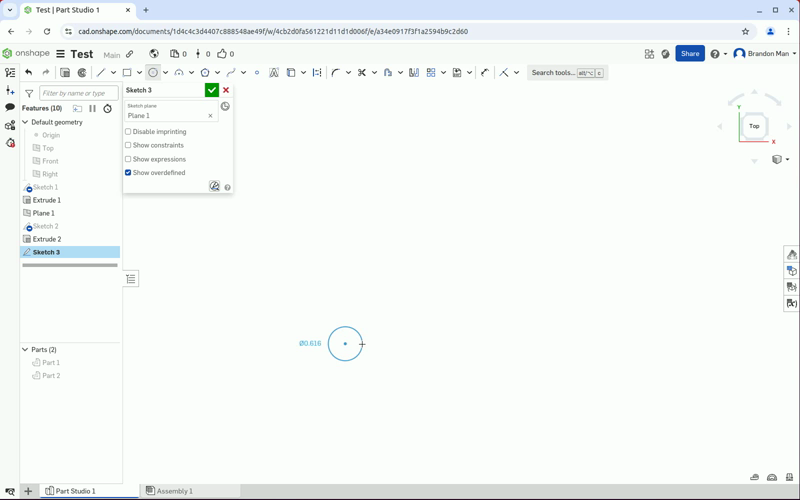
scroll(-6)
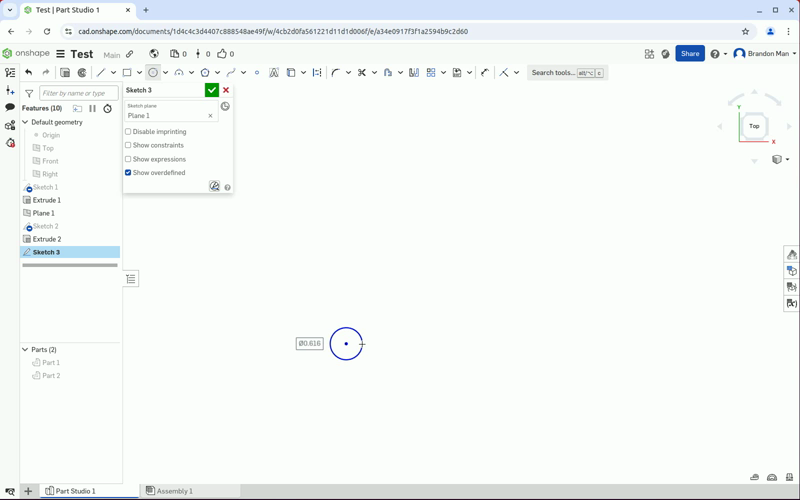
scroll(-6)
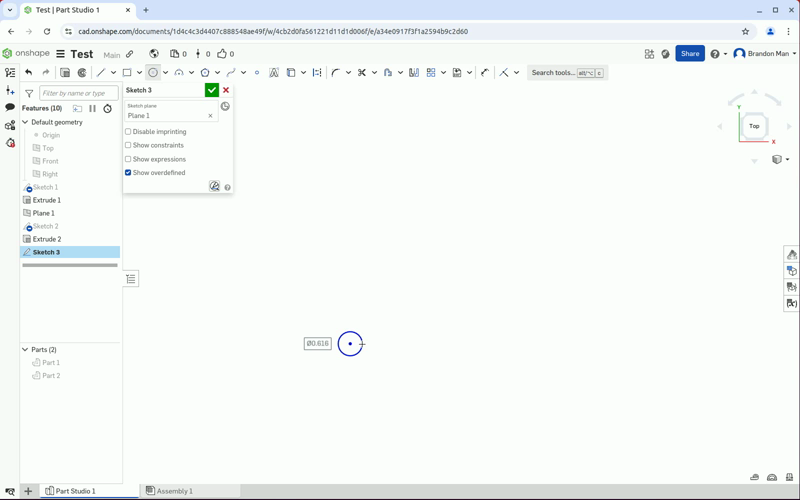
scroll(-6)
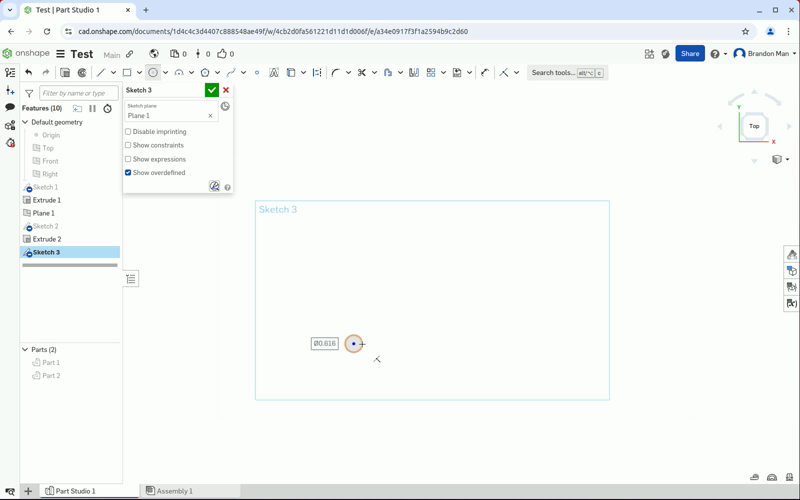
scroll(-6)
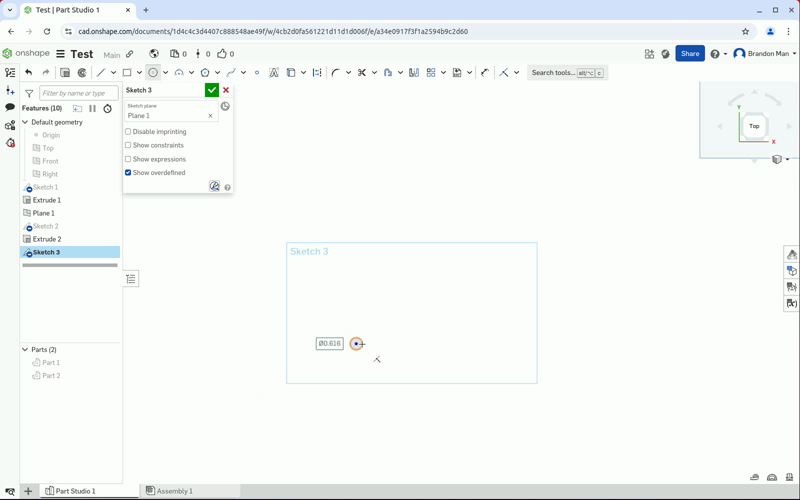
scroll(-6)
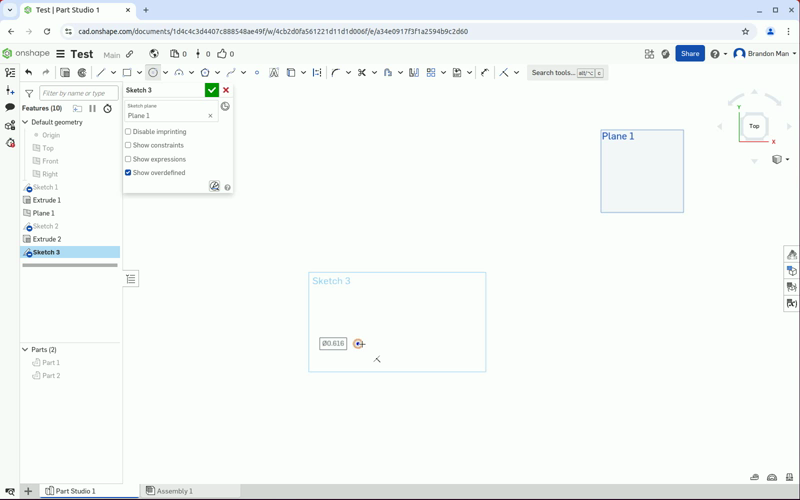
scroll(-6)
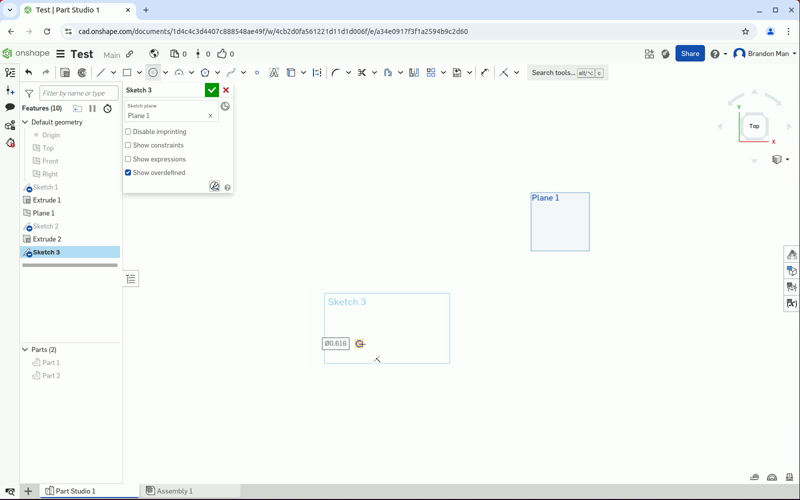
scroll(-6)
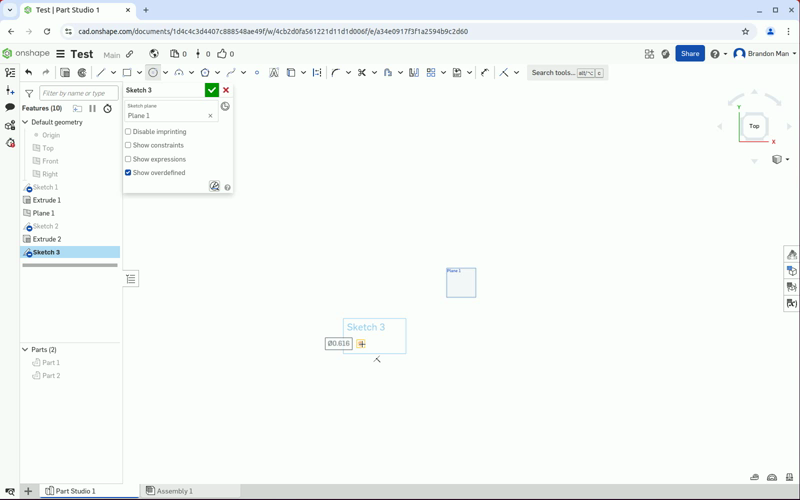
key(esc)
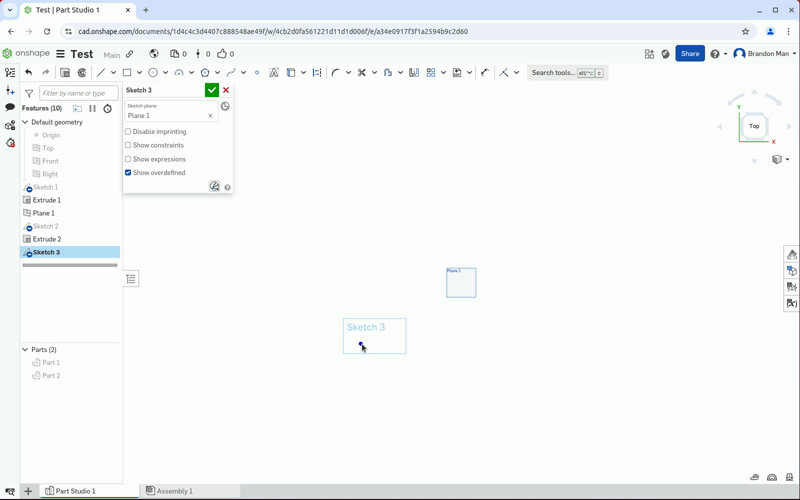
mouse_move(361, 345)
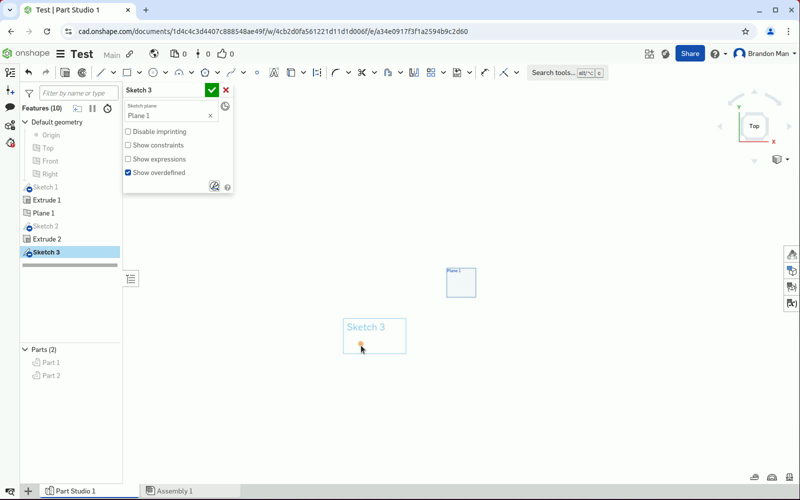
scroll(6)
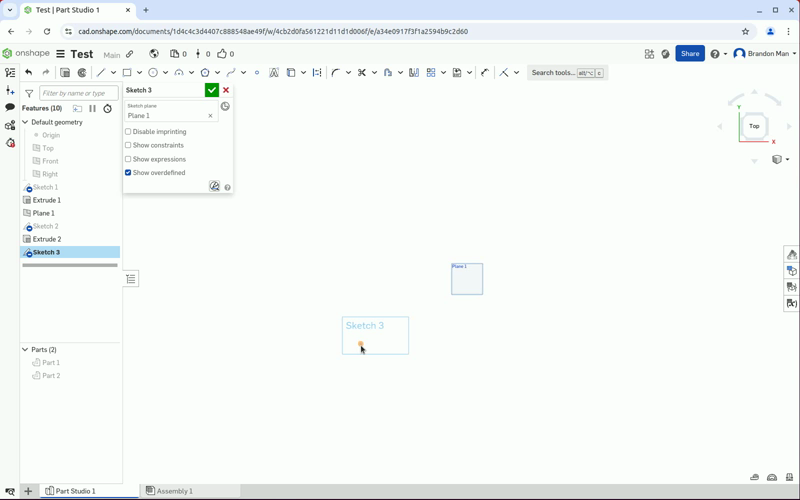
scroll(6)
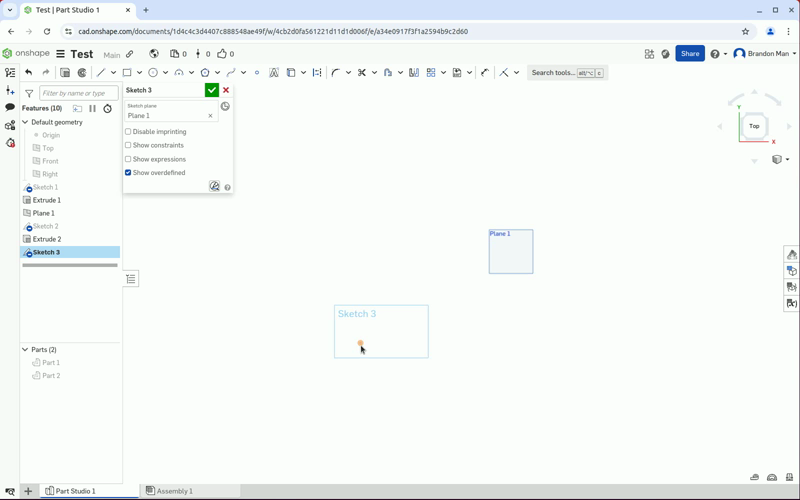
scroll(6)
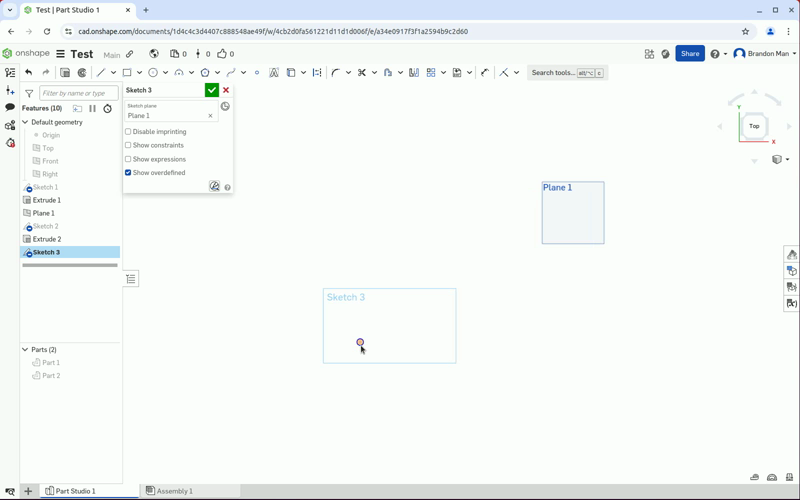
scroll(6)
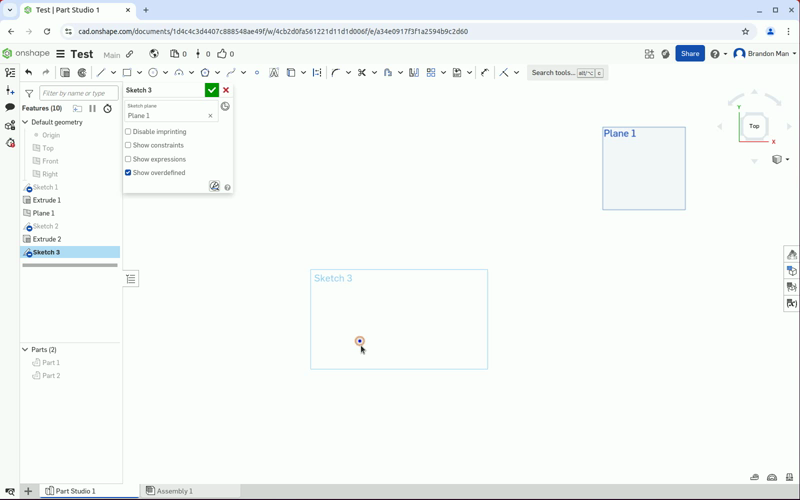
scroll(6)
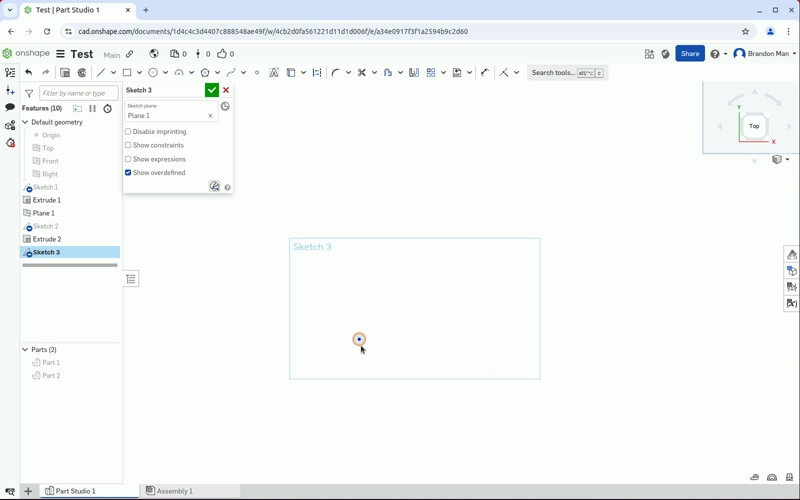
scroll(6)
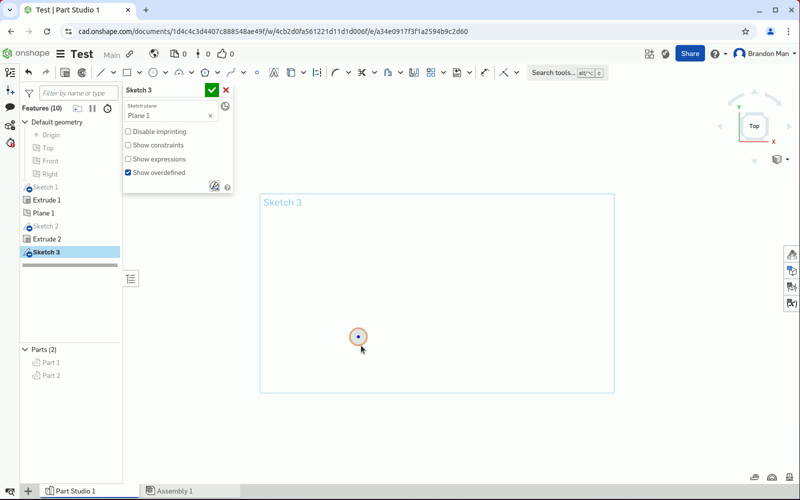
scroll(6)
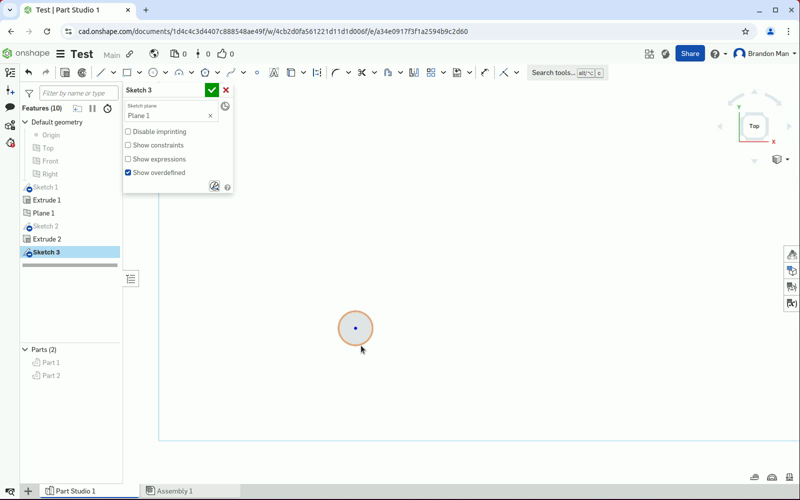
click(361, 345)
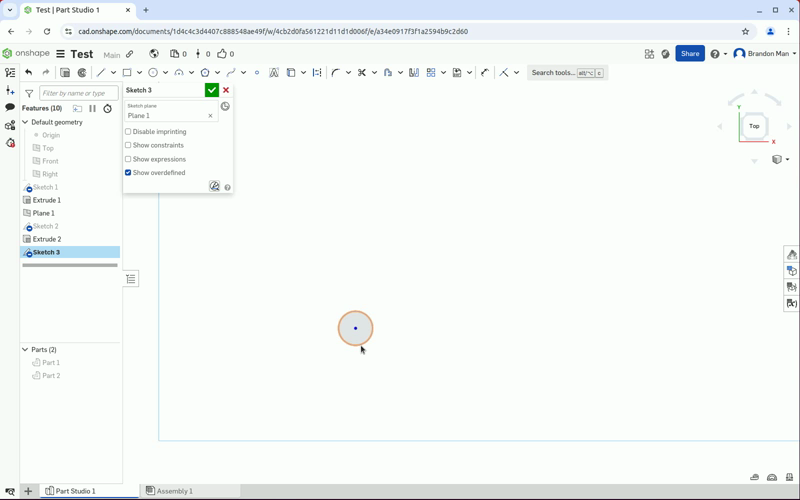
scroll(-6)
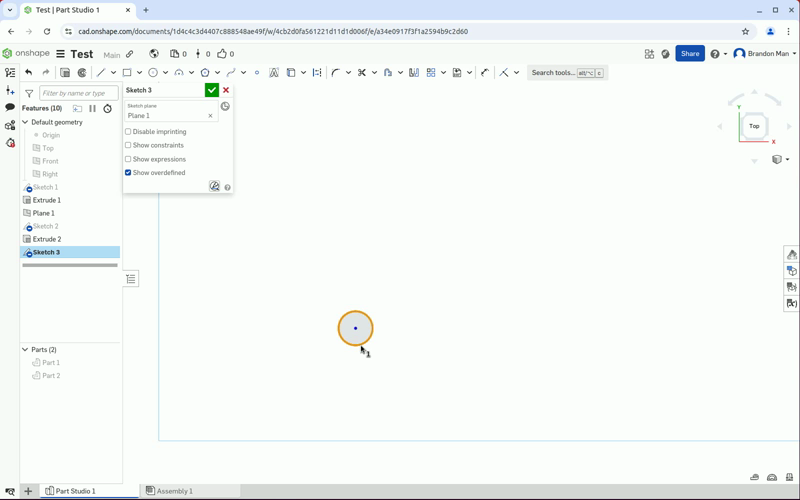
scroll(-6)
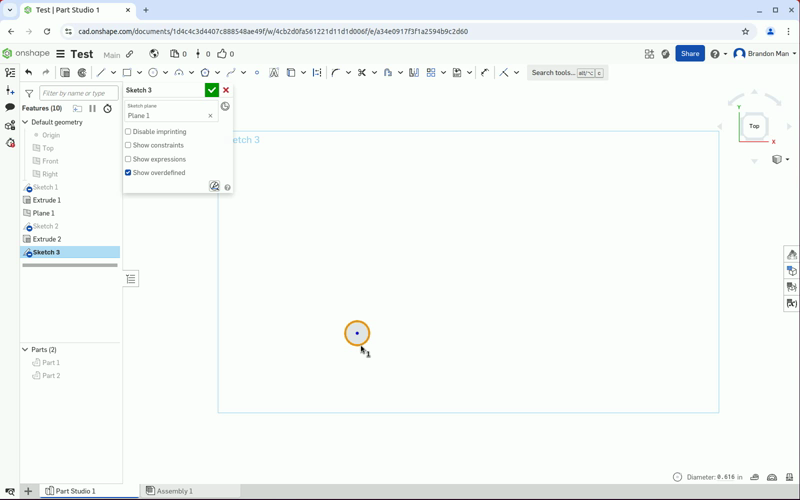
scroll(-6)
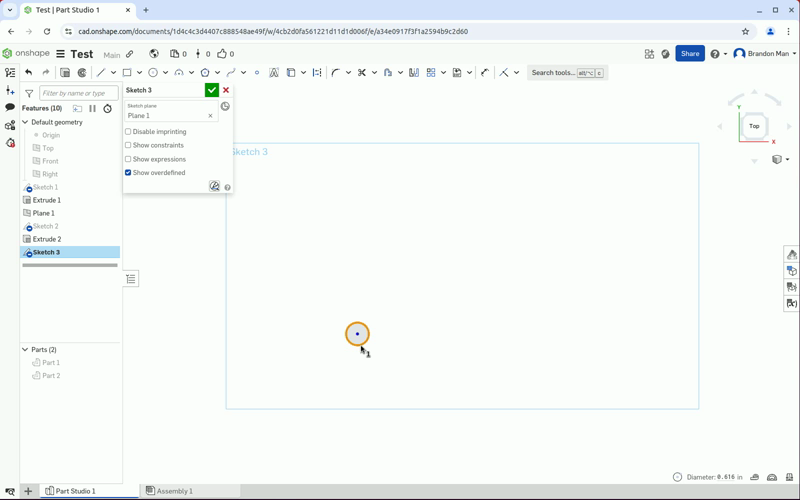
scroll(-6)
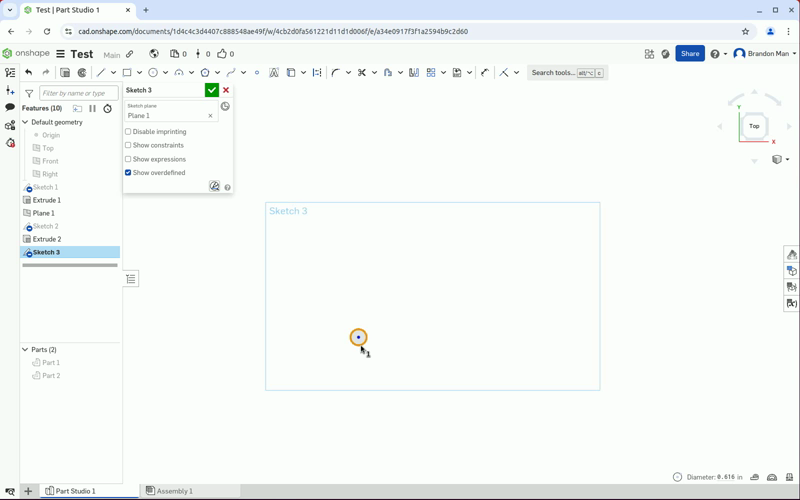
scroll(-6)
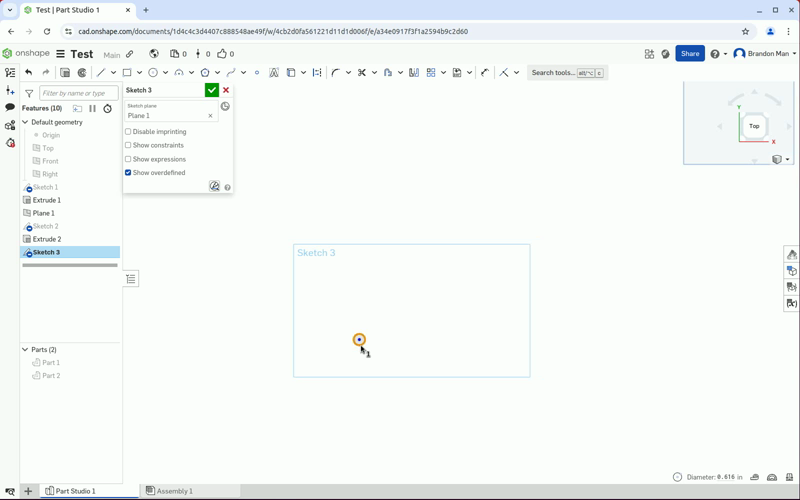
scroll(-6)
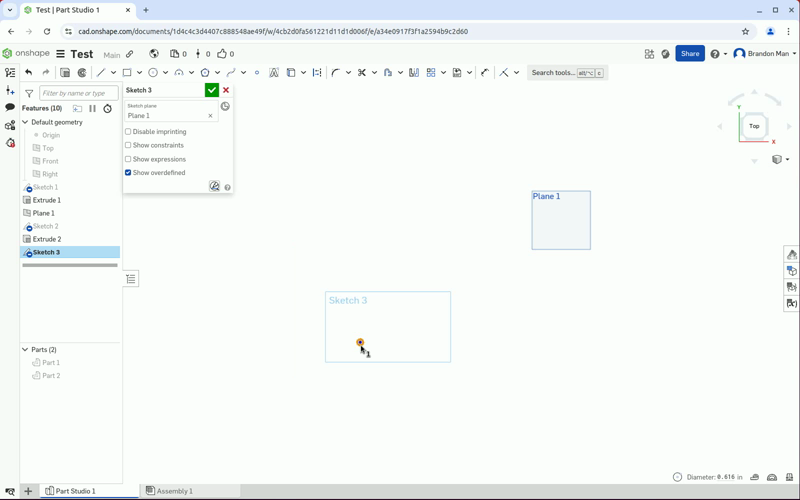
scroll(-6)
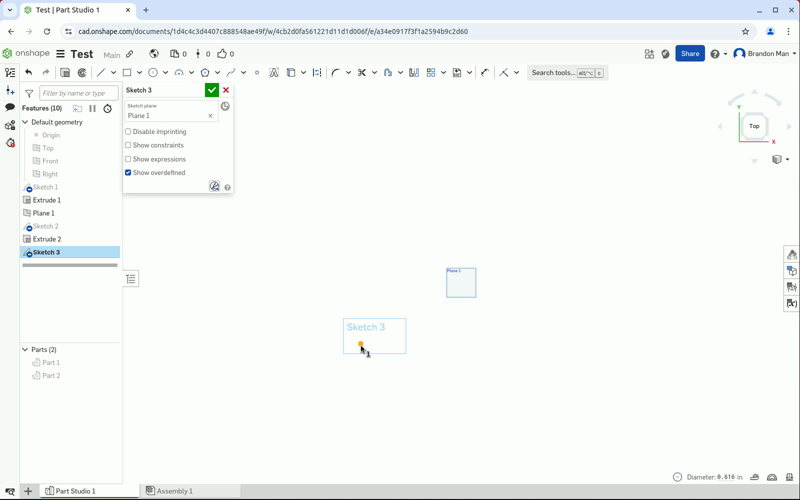
mouse_move(73, 352)
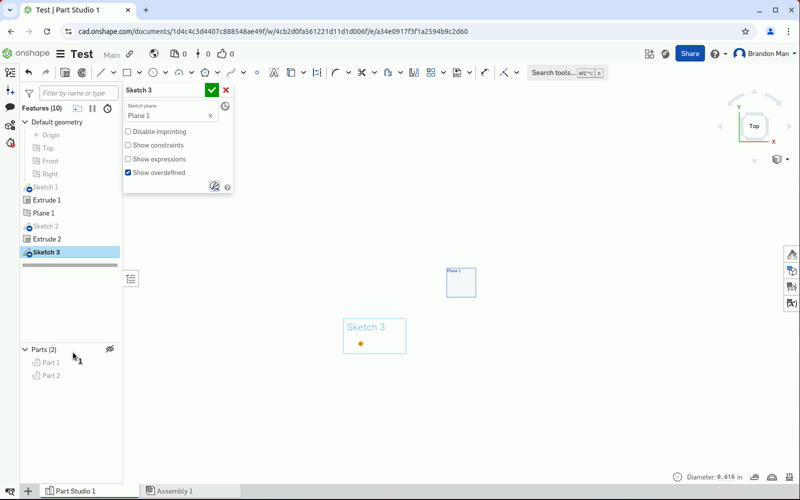
key(shift+y)
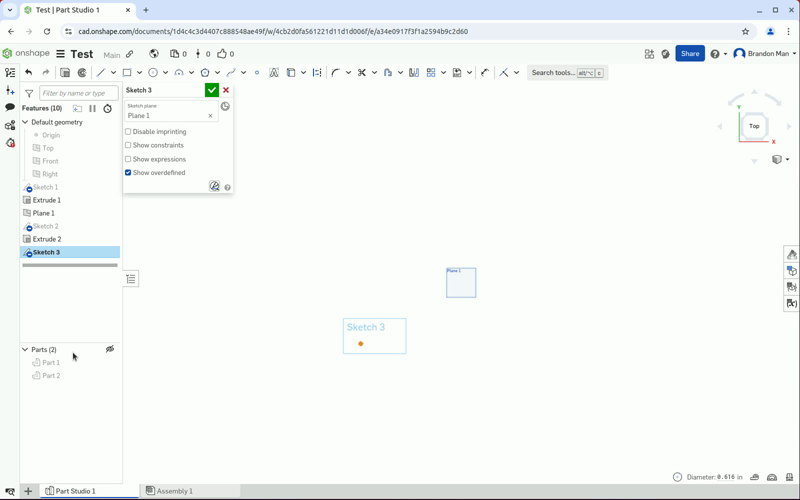
key(shift+e)
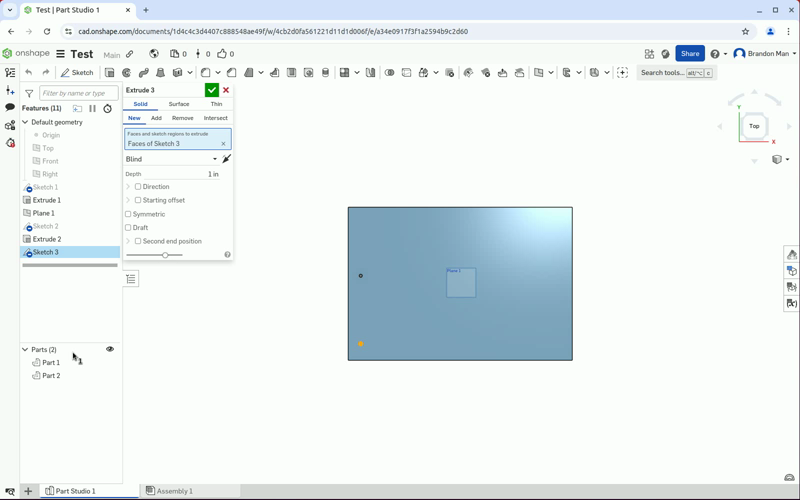
mouse_move(143, 106)
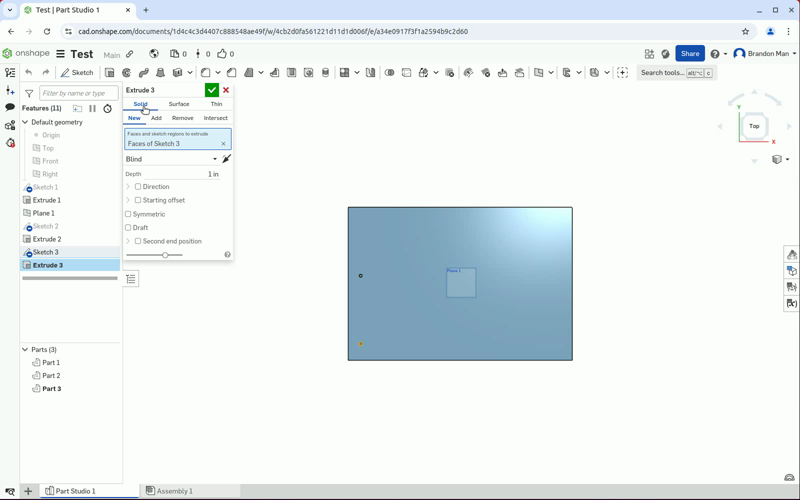
click(143, 106)
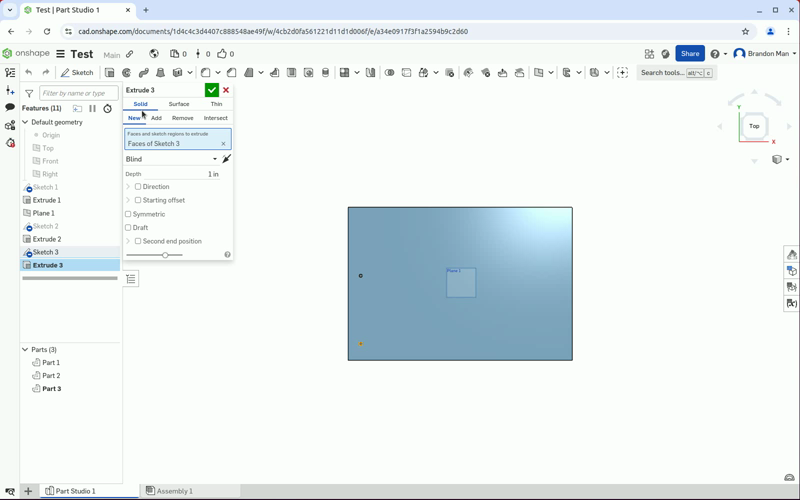
mouse_move(137, 120)
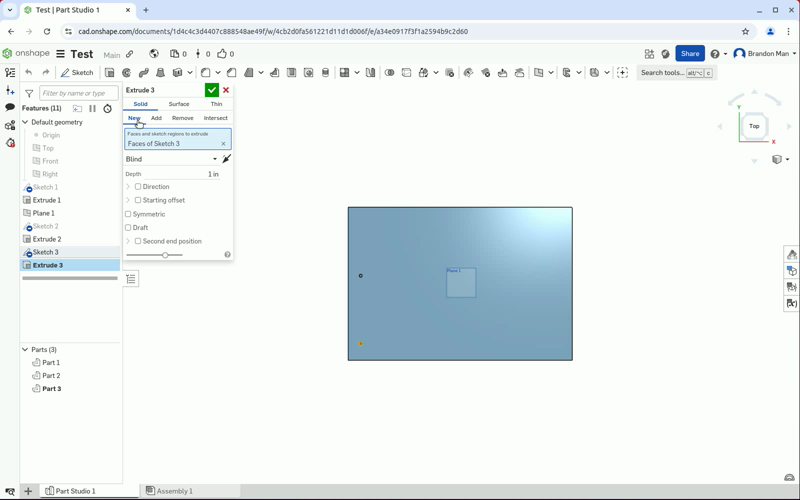
click(137, 120)
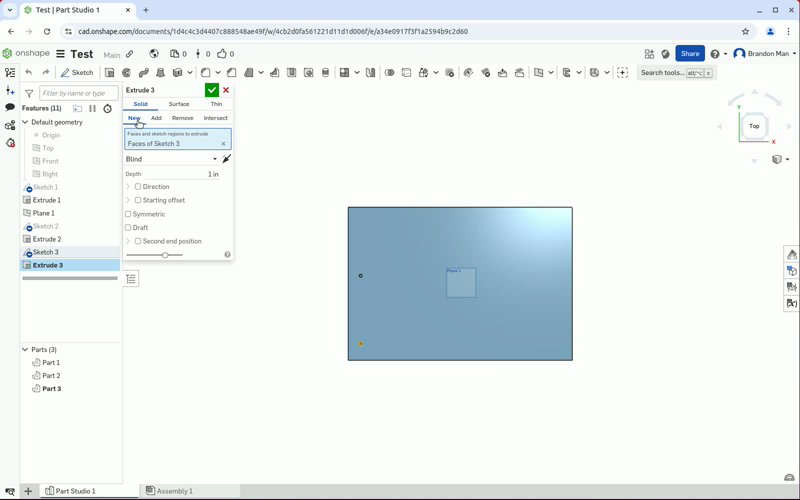
key(tab, 4)
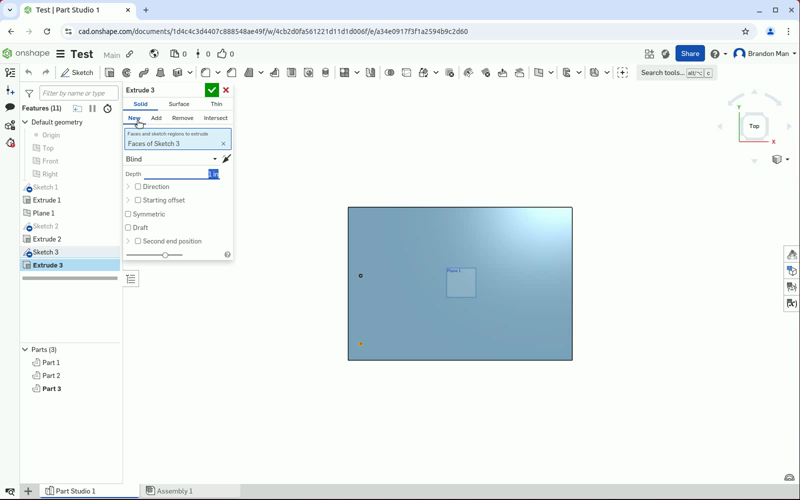
text(1.444)
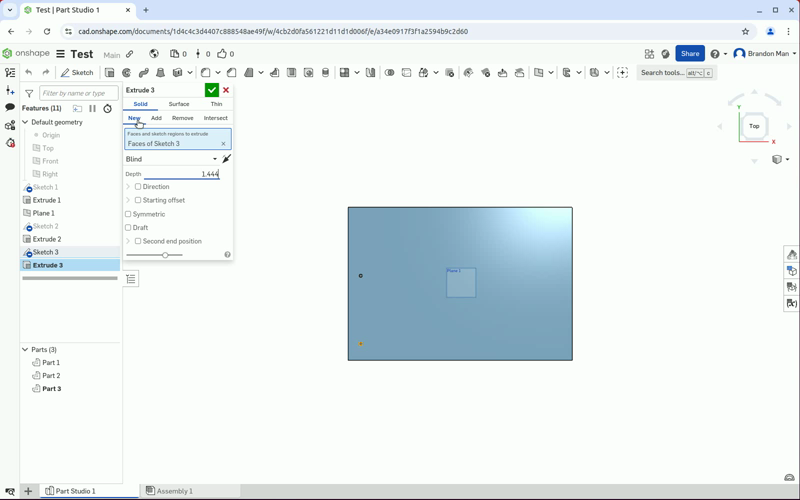
key(enter)
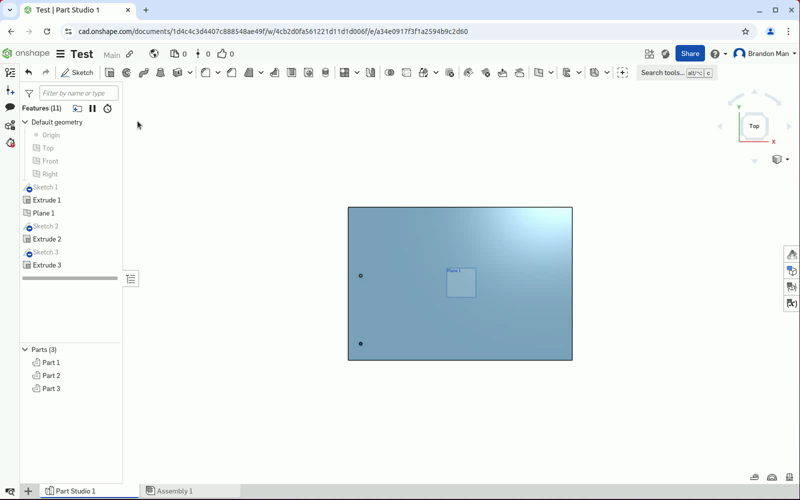
key(shift+h)
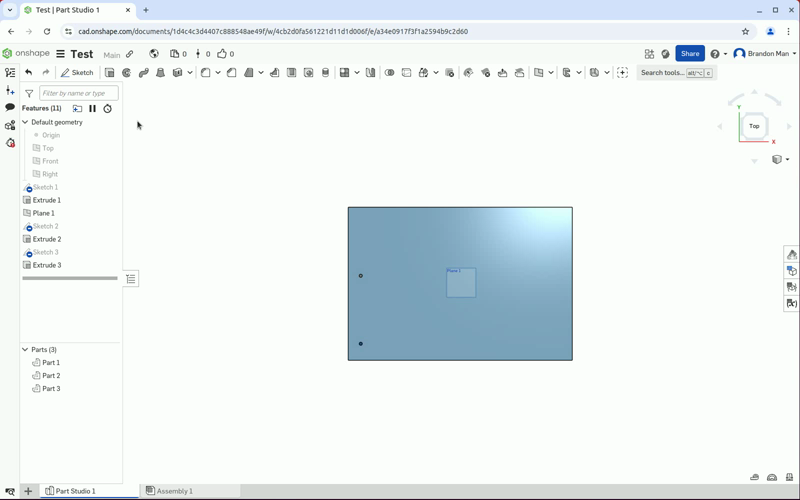
key(shift+h)
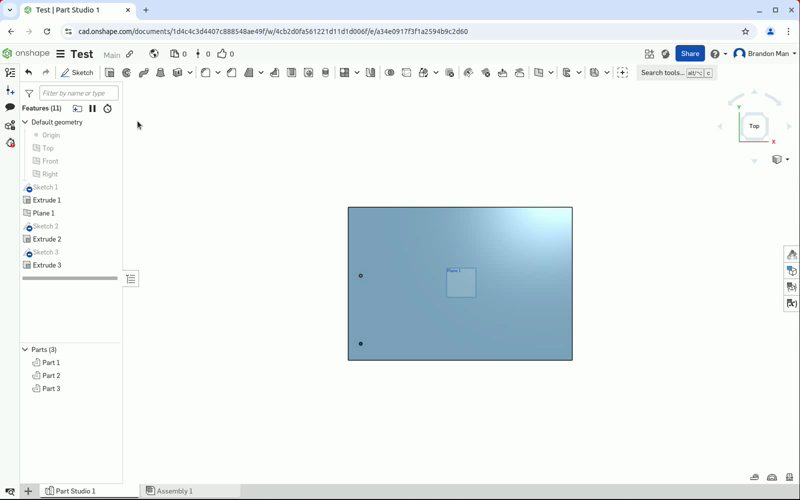
mouse_move(73, 189)
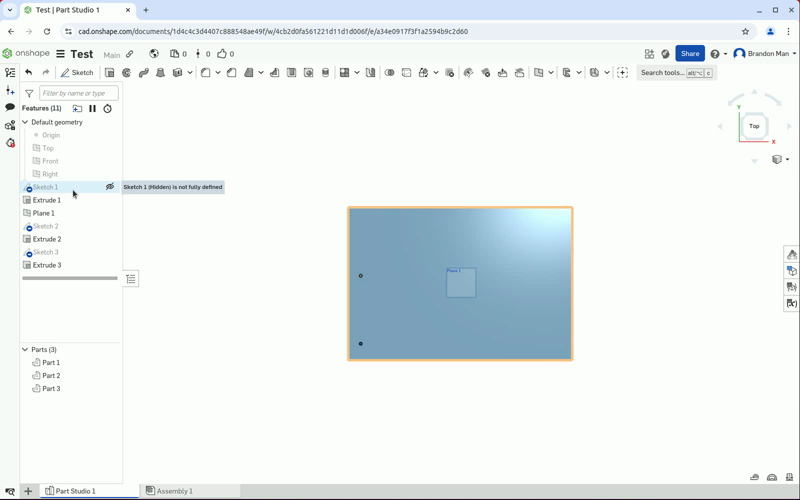
click(73, 189)
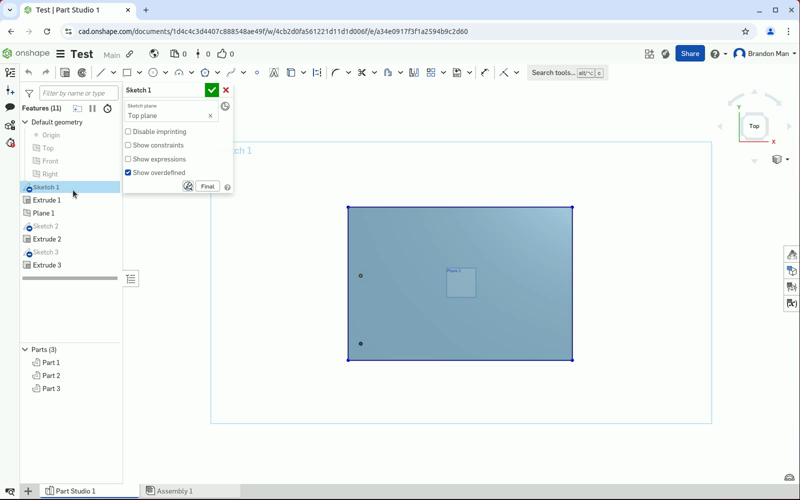
mouse_move(229, 92)
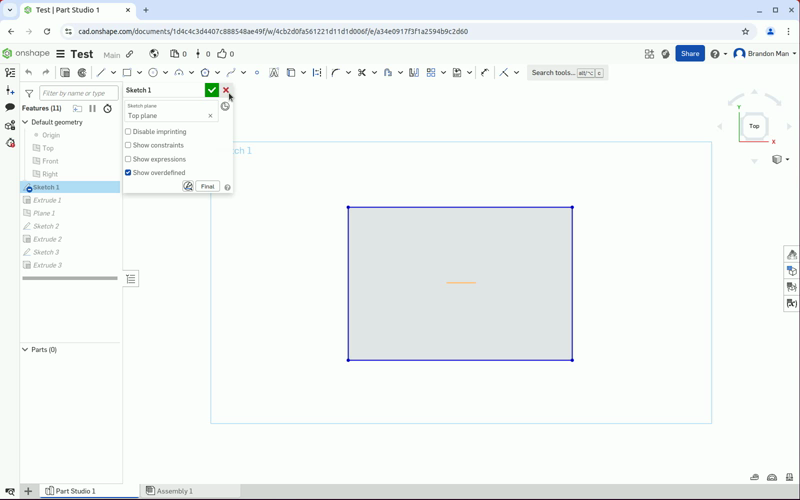
click(229, 92)
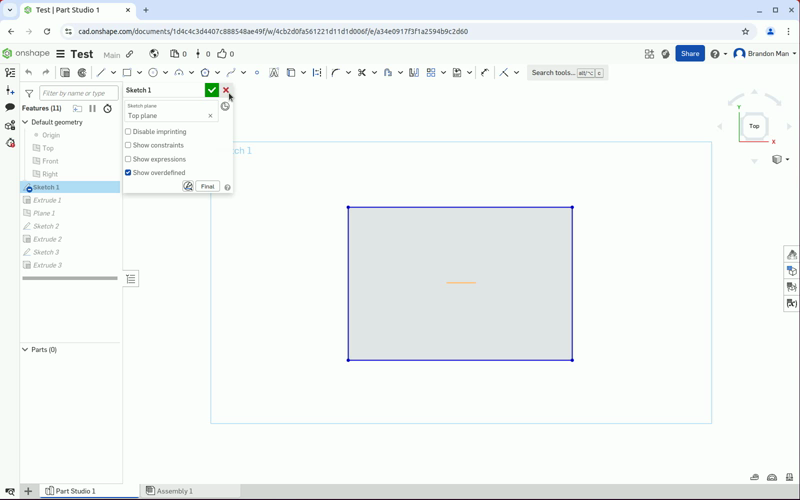
key(shift+s)
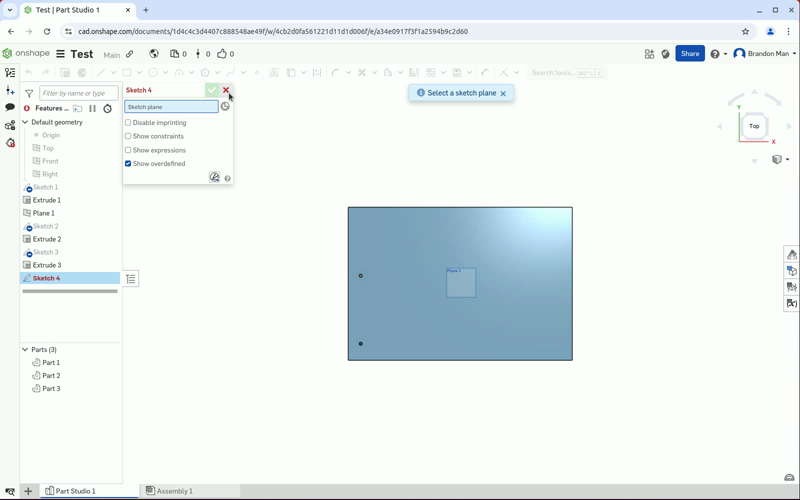
mouse_move(73, 215)
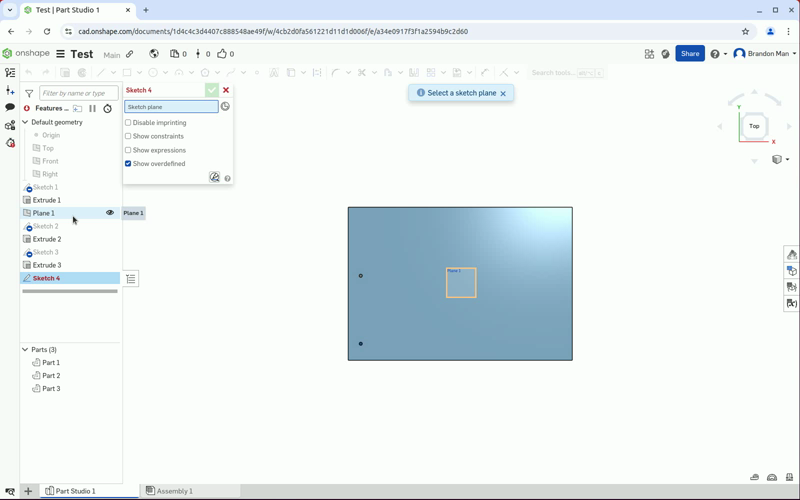
click(73, 215)
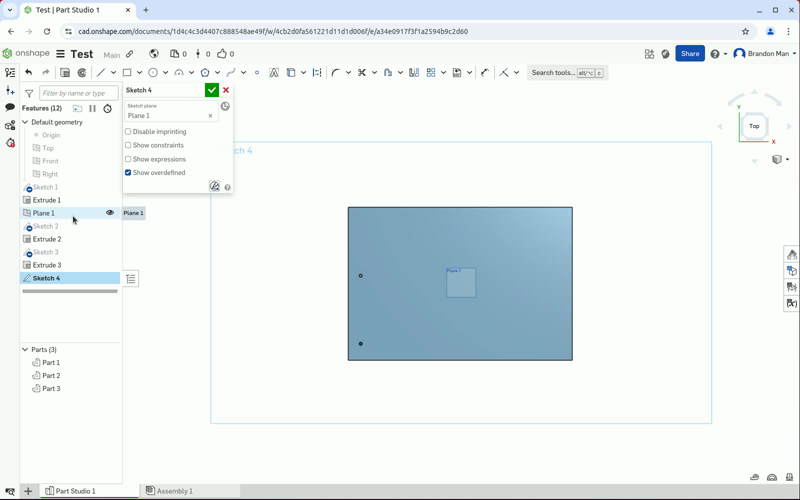
mouse_move(73, 352)
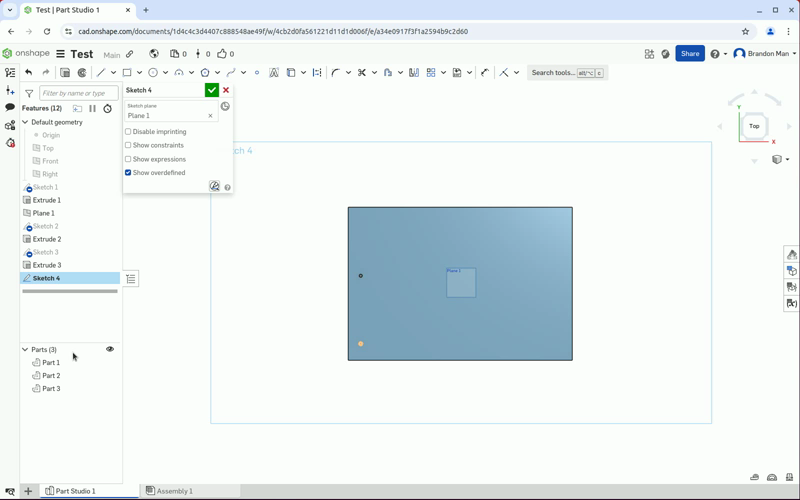
key(y)
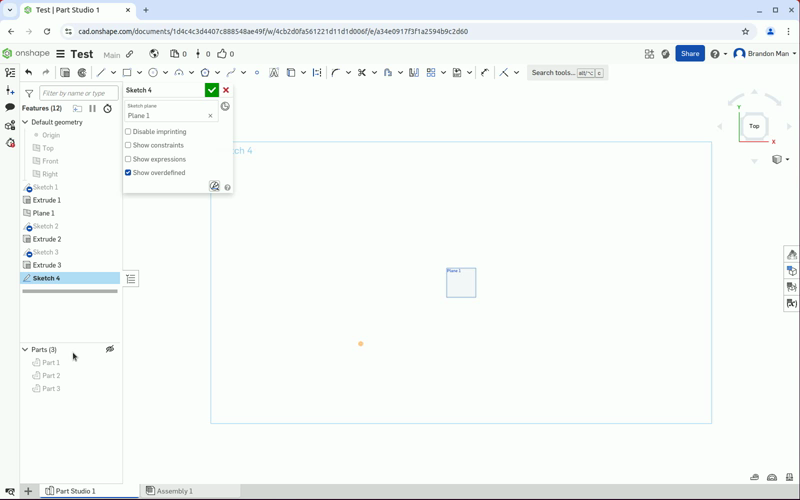
key(c)
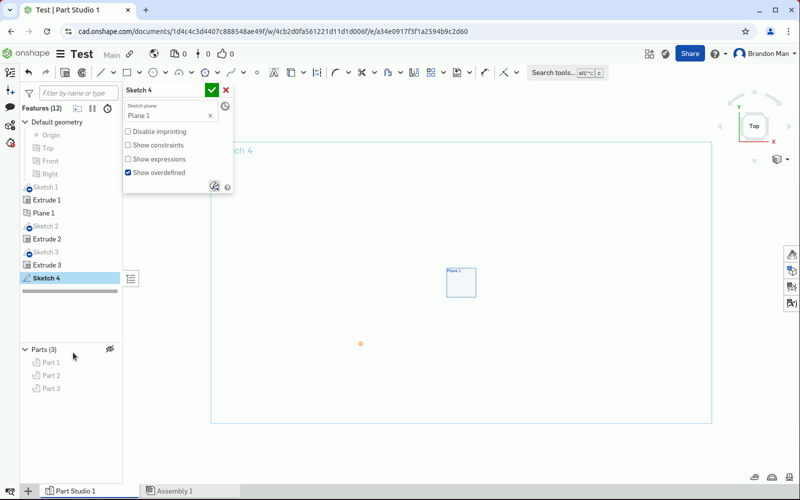
key_down(shift)
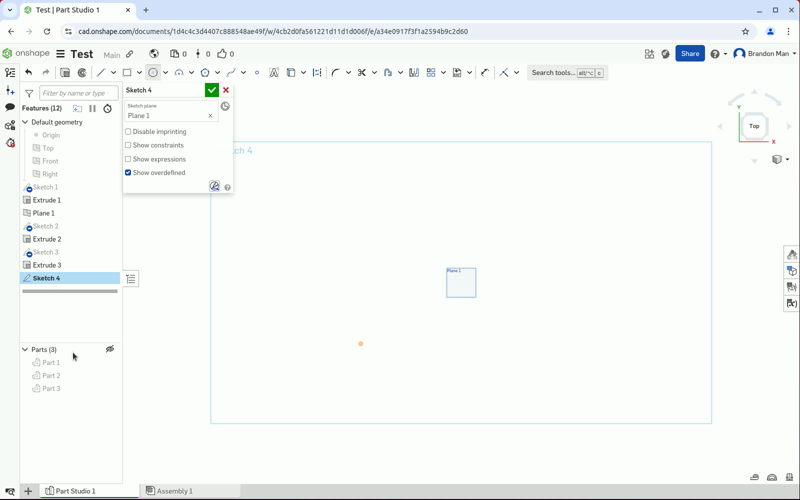
mouse_move(563, 275)
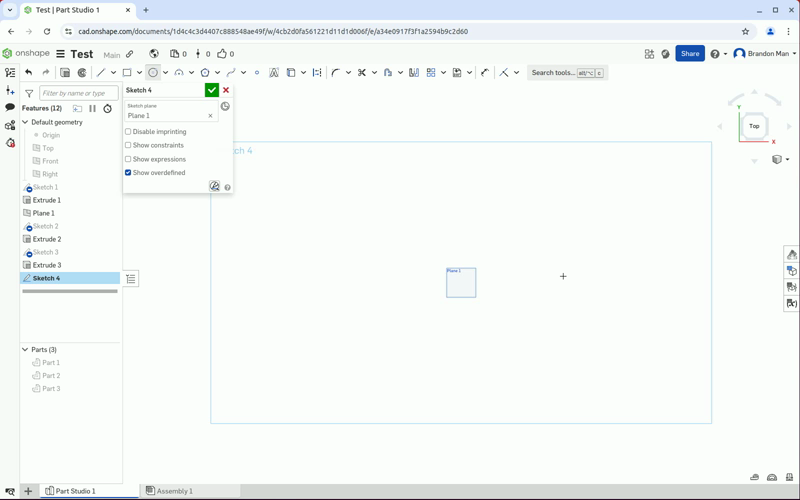
click(563, 275)
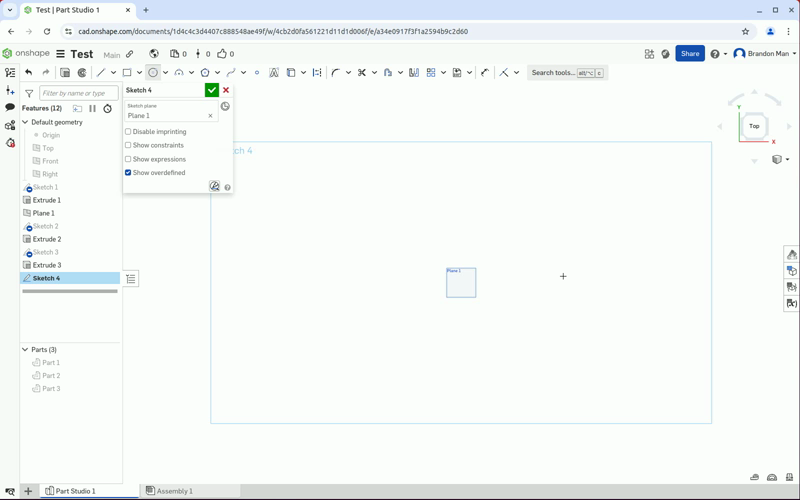
key_up(shift)
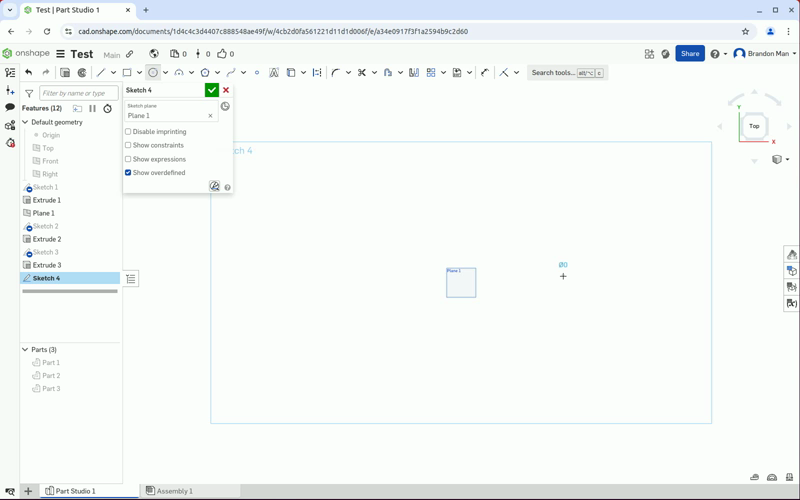
mouse_move(565, 275)
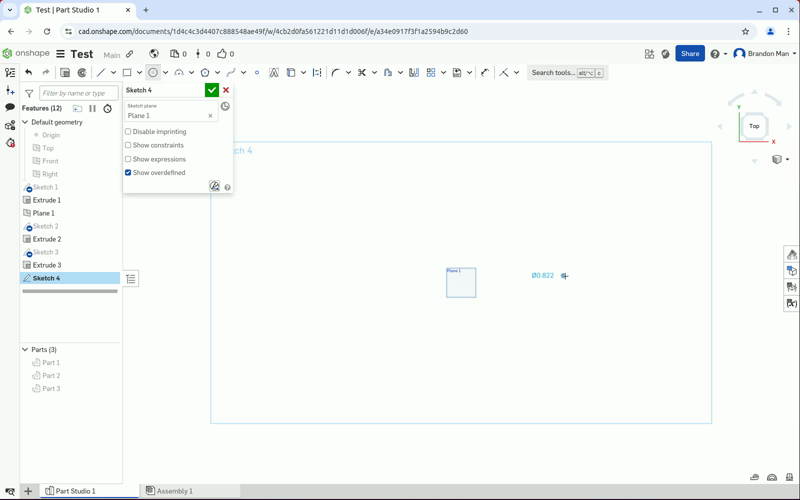
scroll(6)
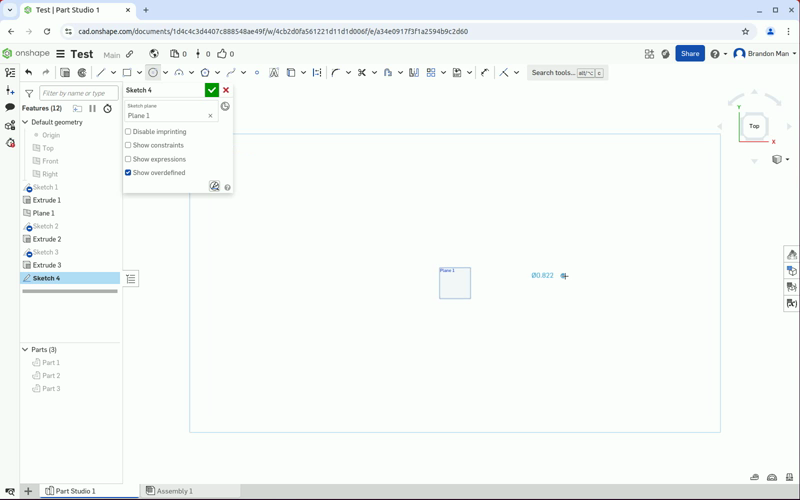
scroll(6)
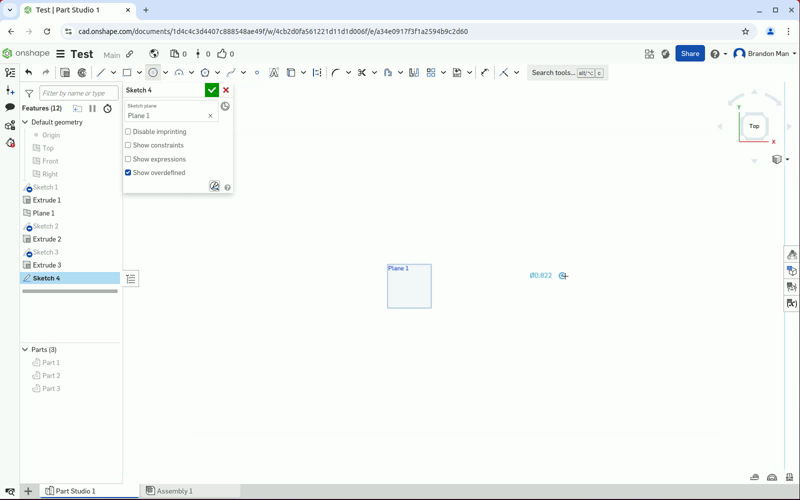
scroll(6)
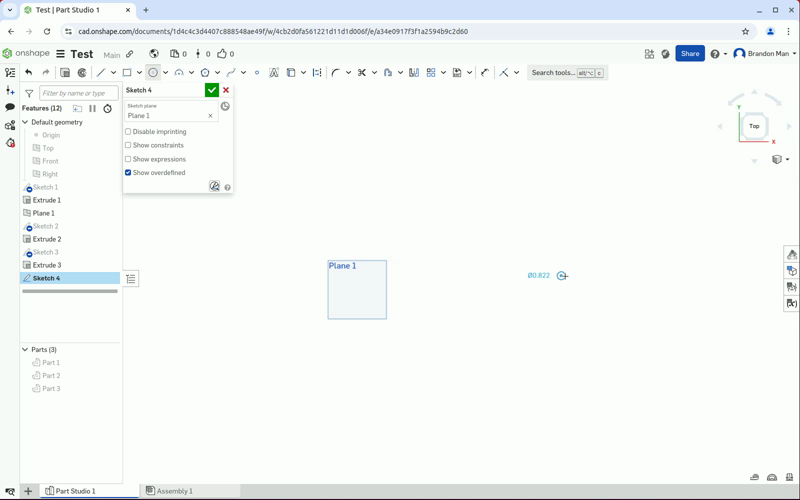
scroll(6)
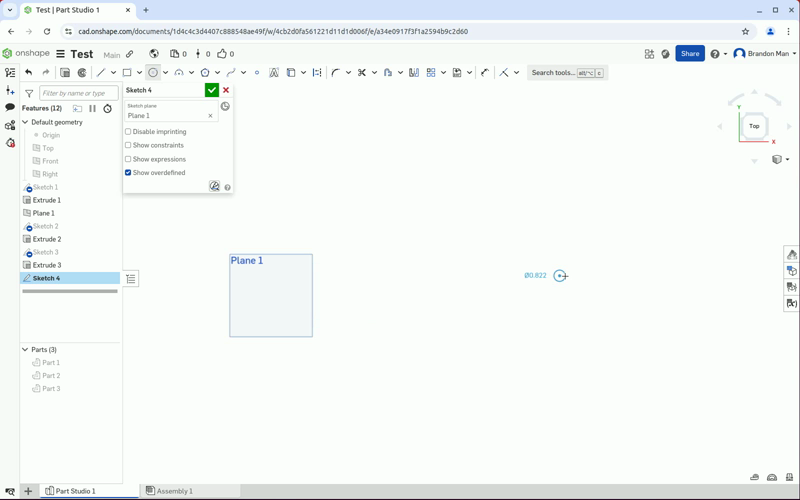
scroll(6)
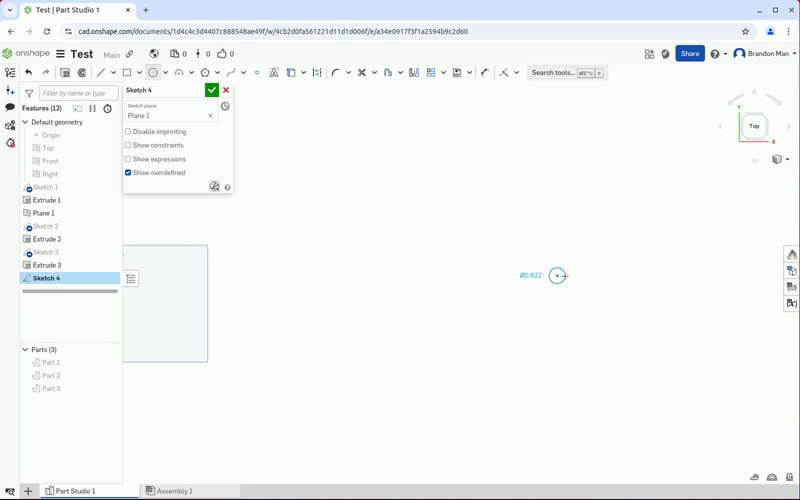
scroll(6)
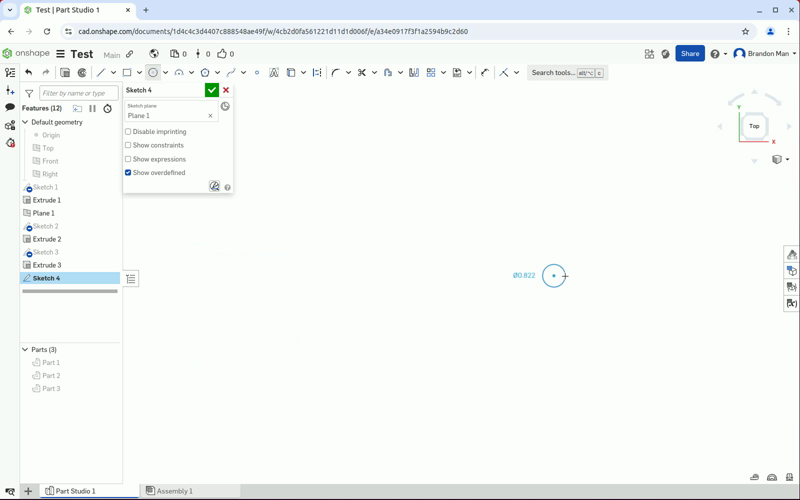
scroll(6)
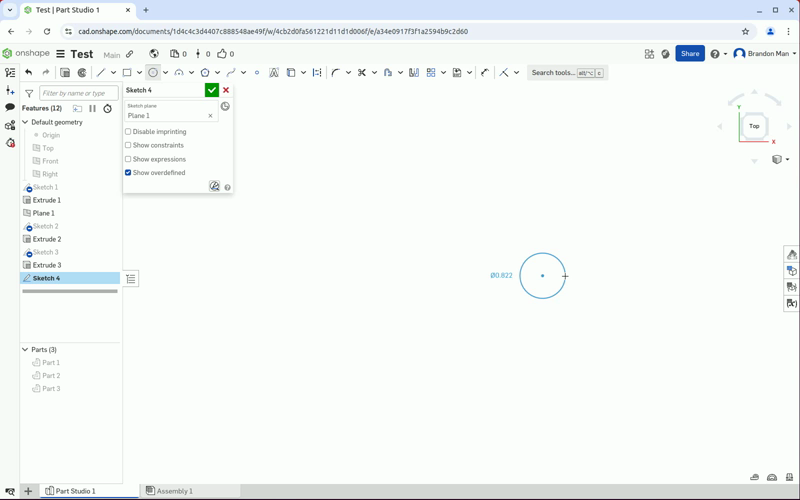
click(565, 275)
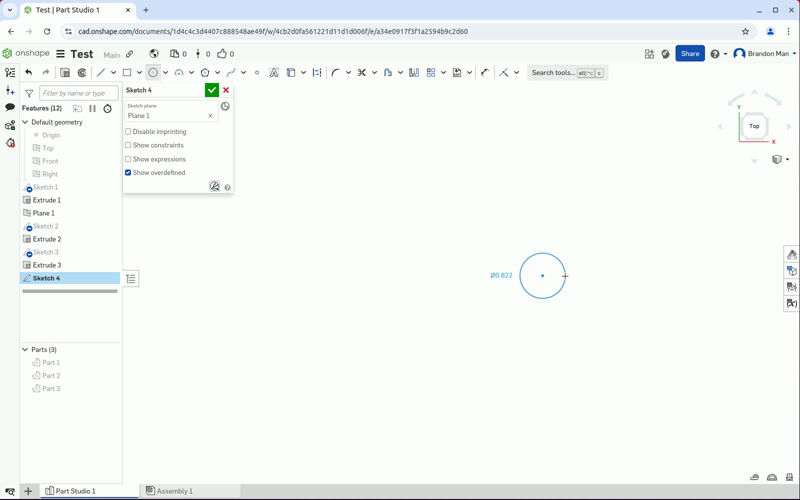
scroll(-6)
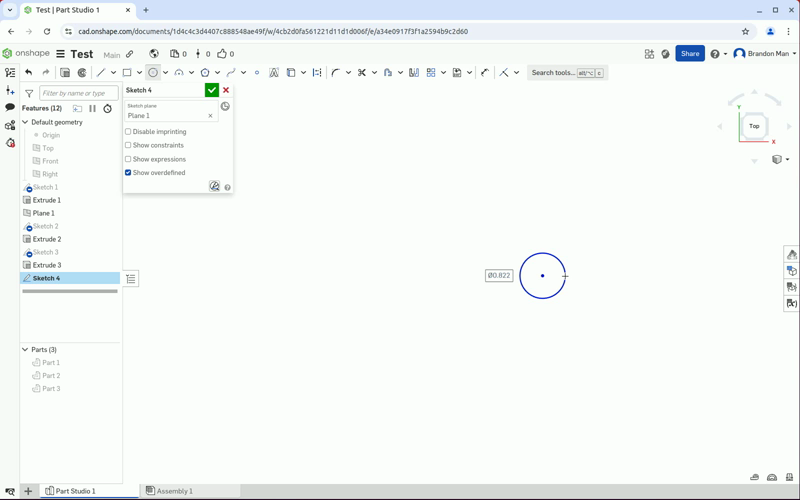
scroll(-6)
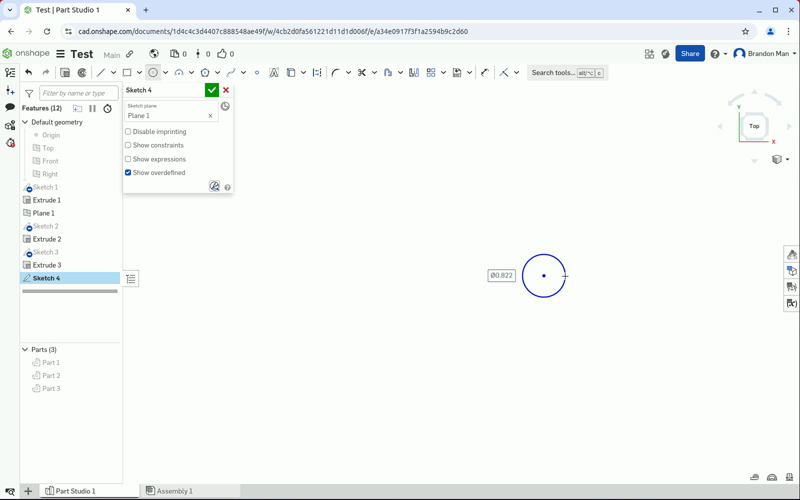
scroll(-6)
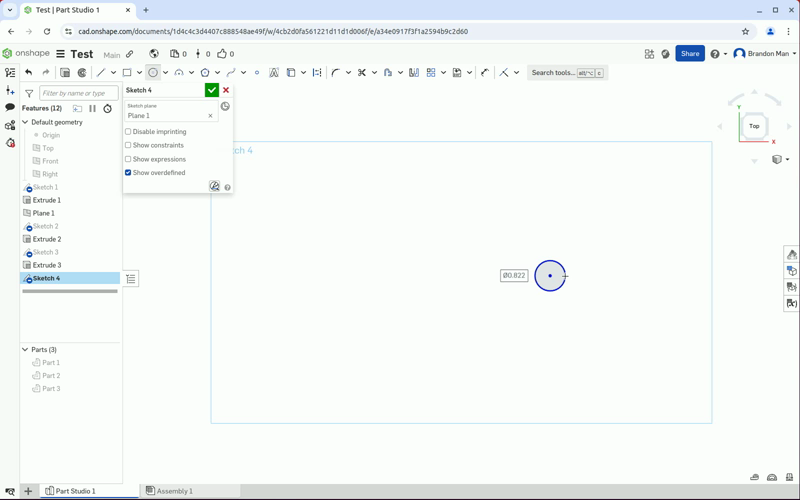
scroll(-6)
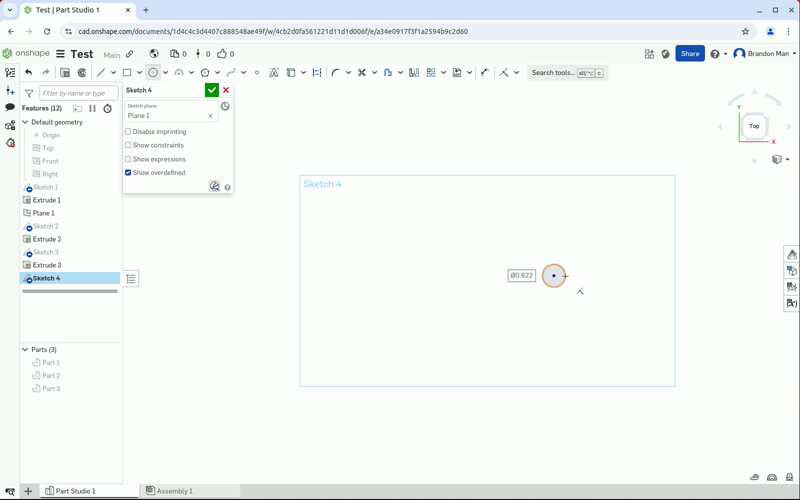
scroll(-6)
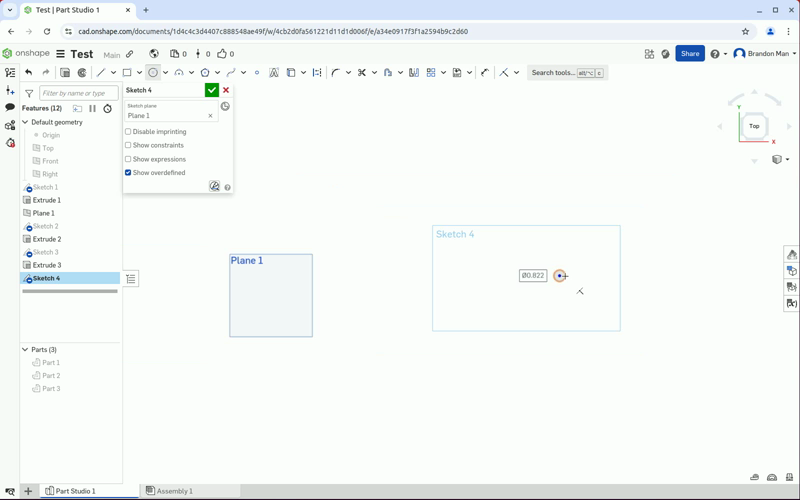
scroll(-6)
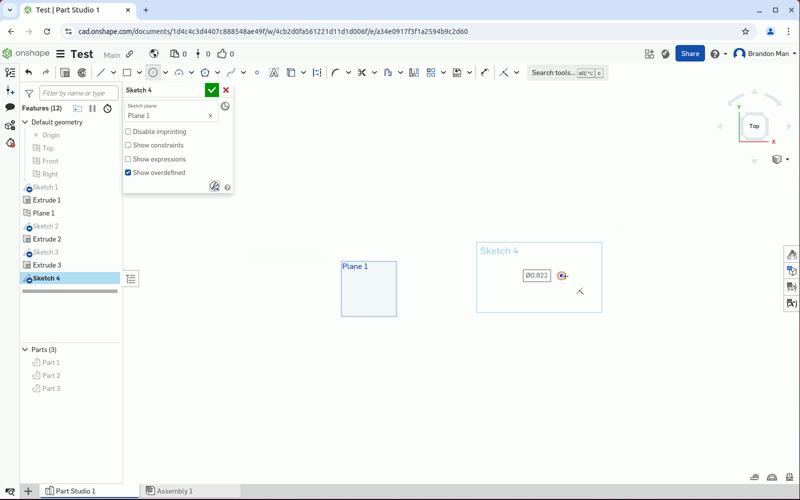
scroll(-6)
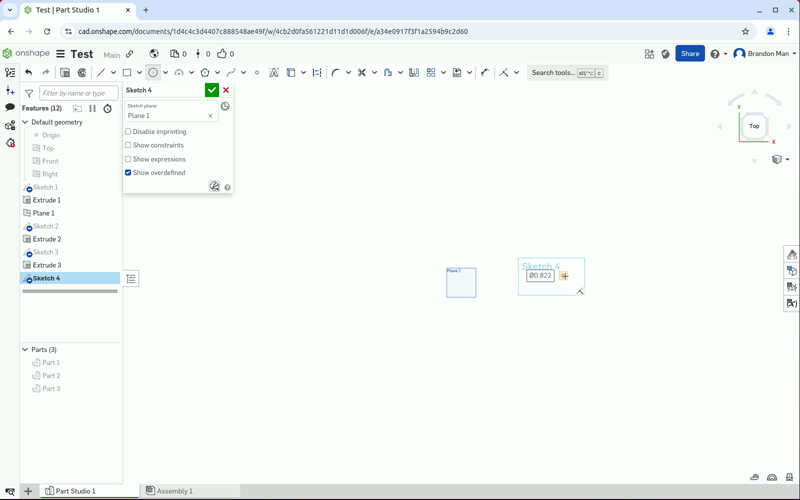
key(esc)
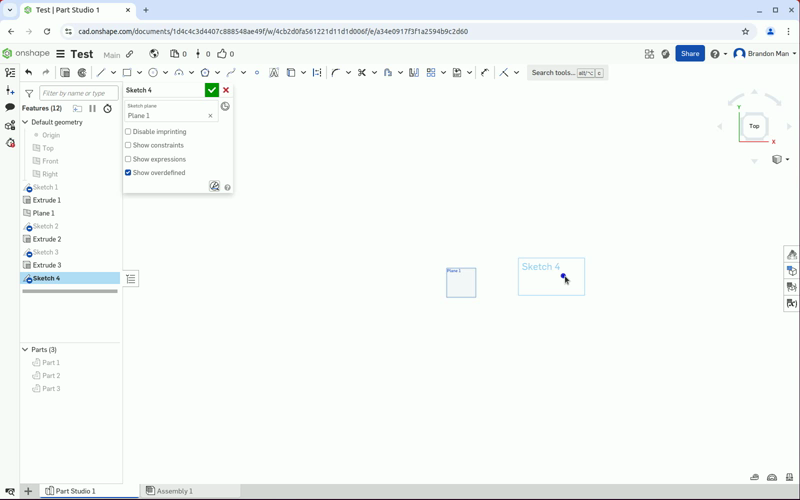
mouse_move(562, 276)
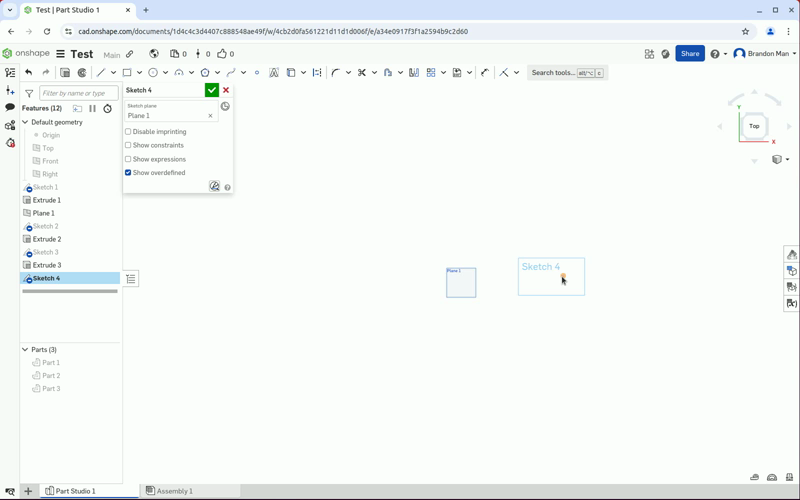
scroll(6)
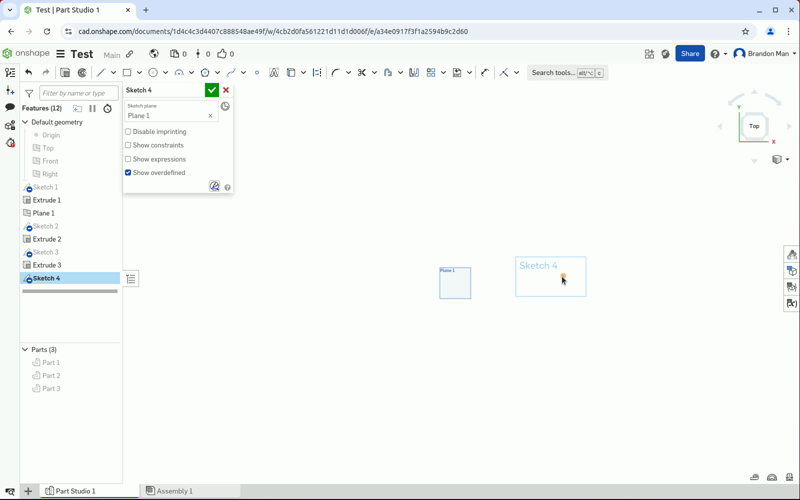
scroll(6)
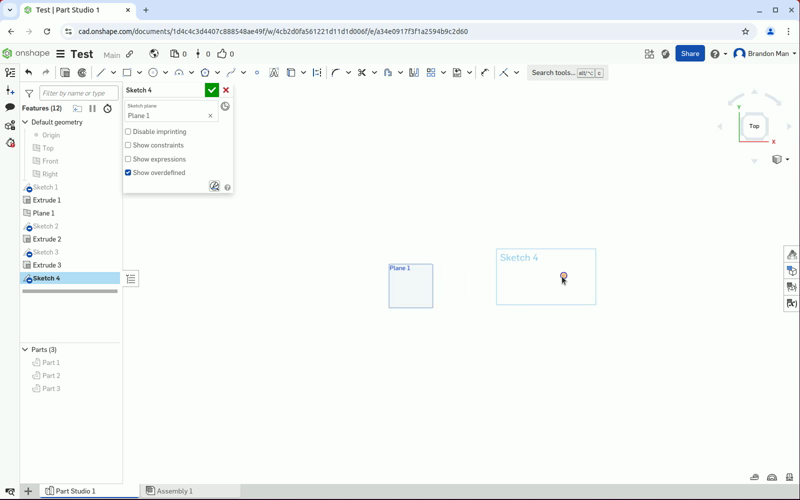
scroll(6)
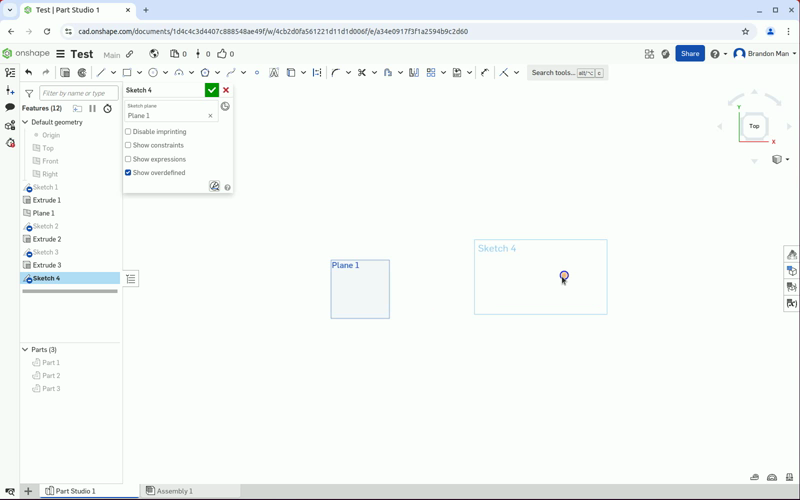
scroll(6)
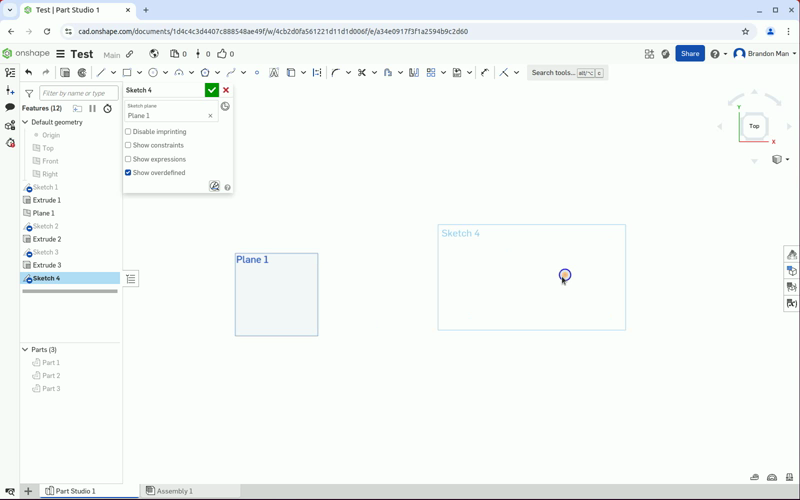
scroll(6)
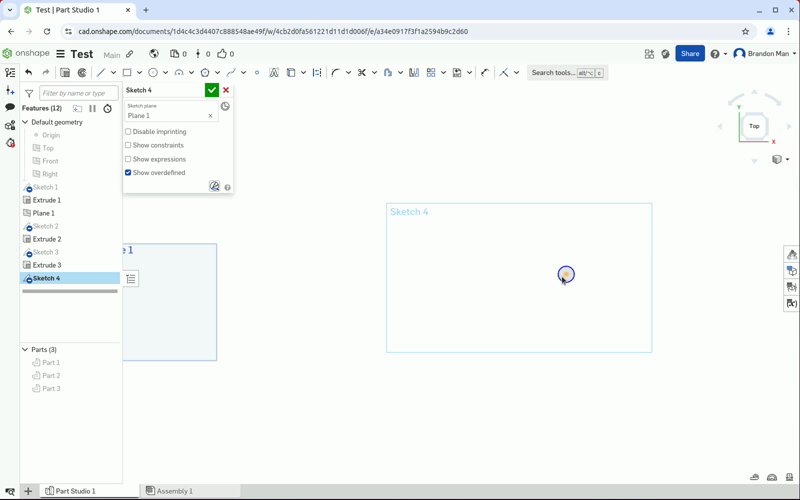
scroll(6)
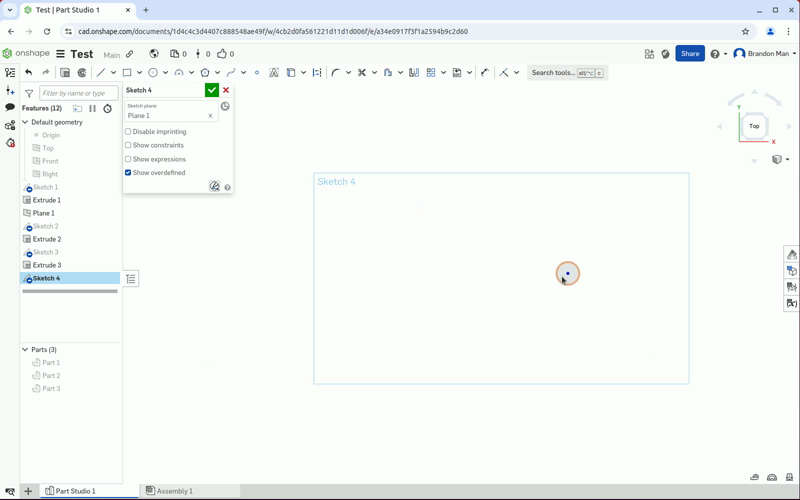
scroll(6)
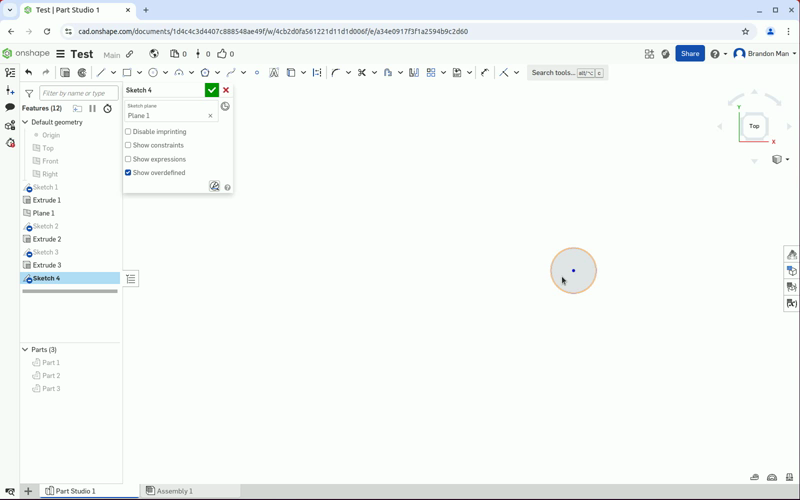
click(562, 276)
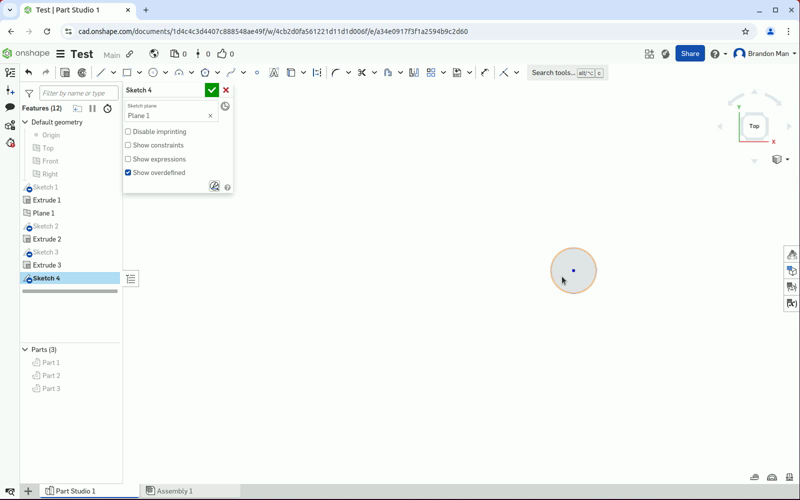
scroll(-6)
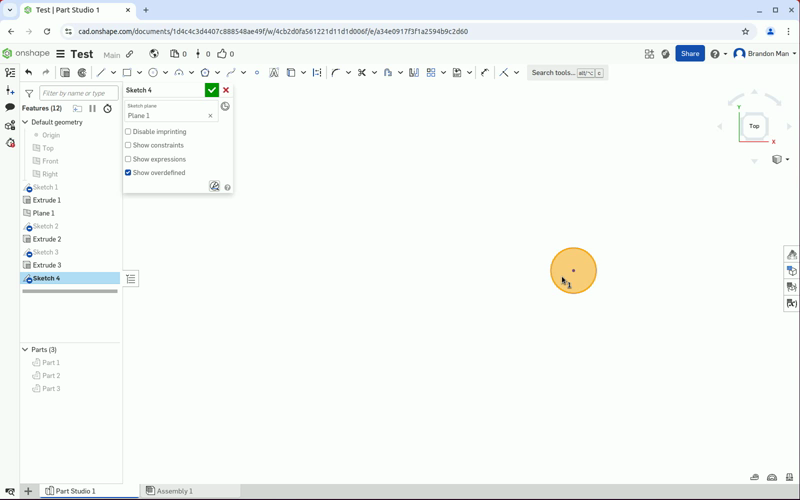
scroll(-6)
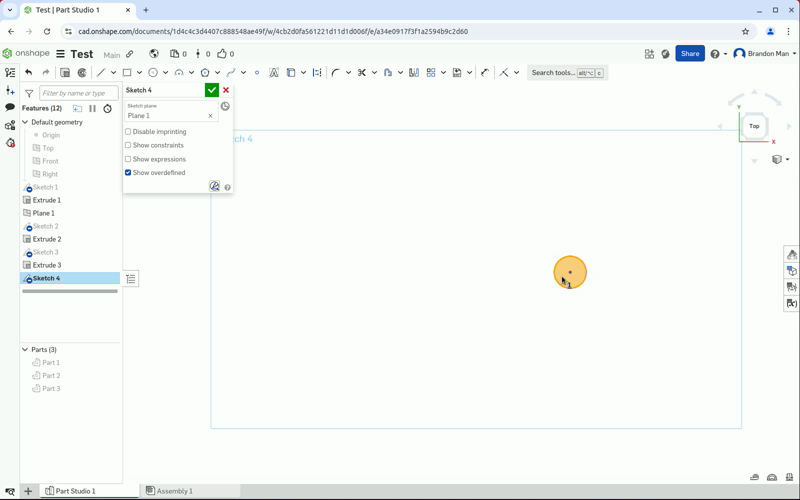
scroll(-6)
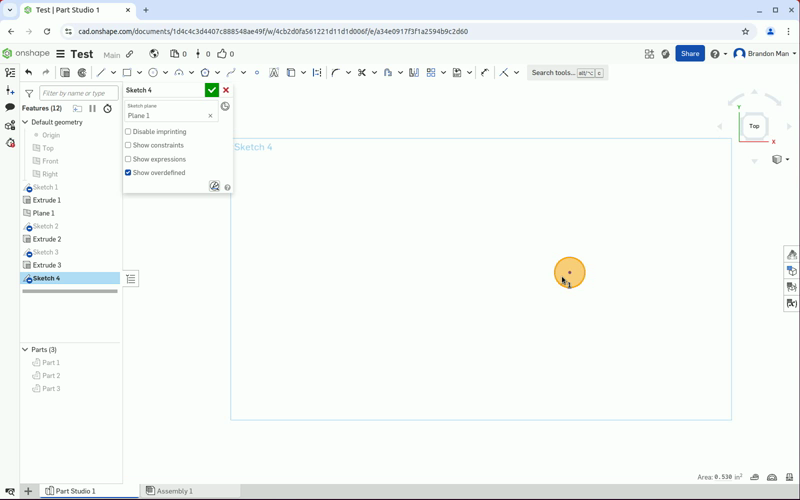
scroll(-6)
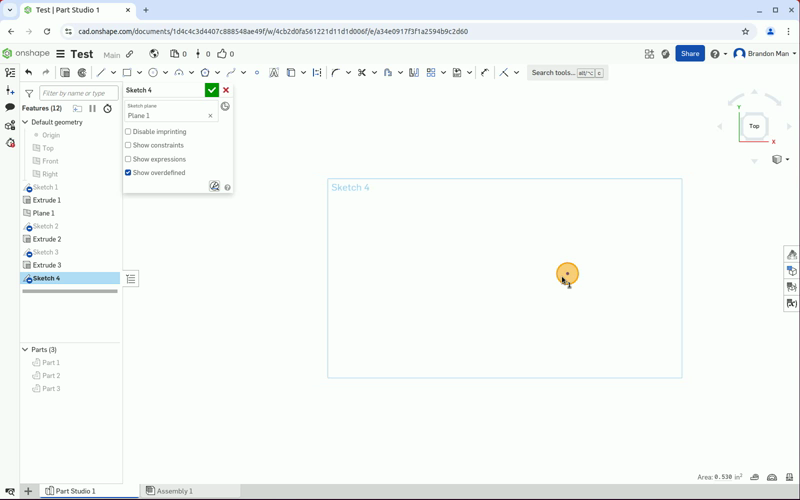
scroll(-6)
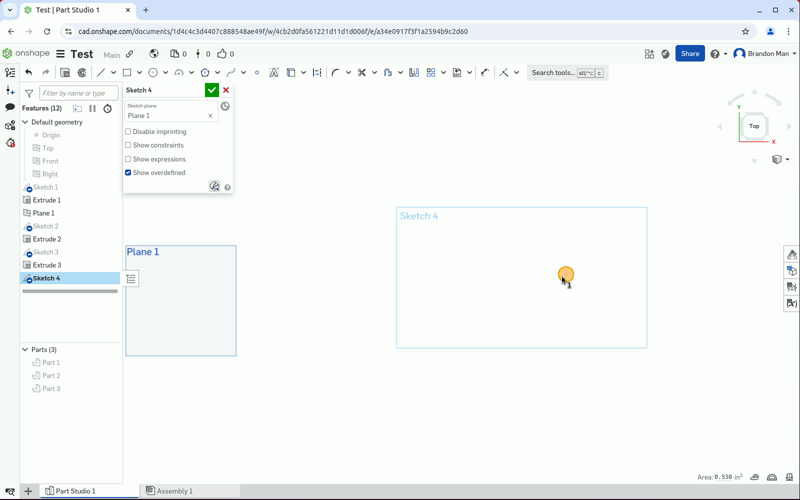
scroll(-6)
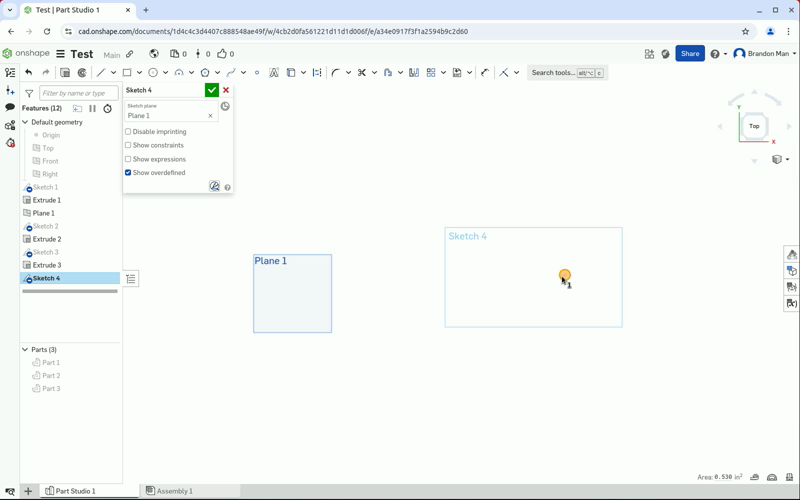
scroll(-6)
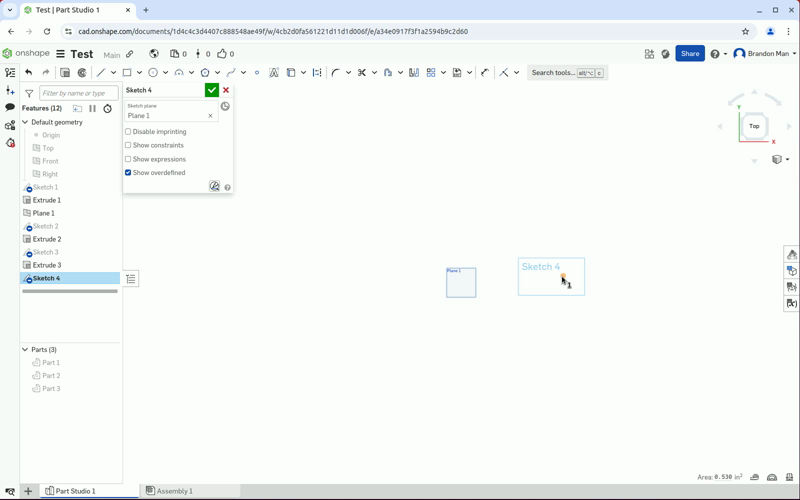
mouse_move(73, 352)
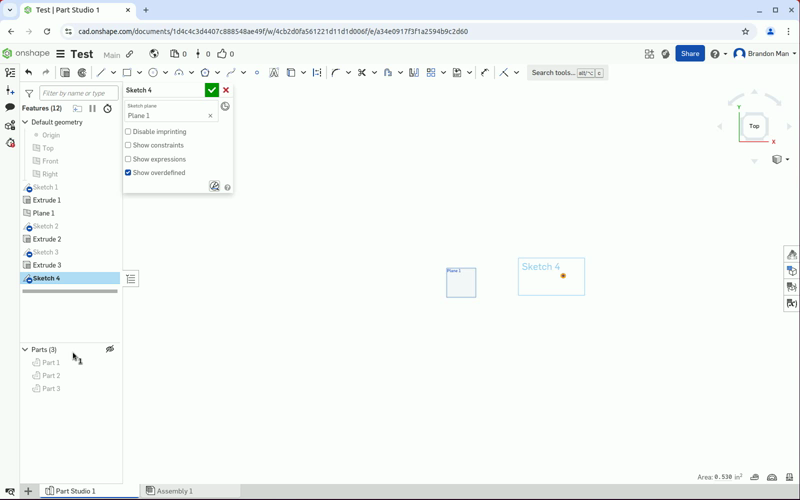
key(shift+y)
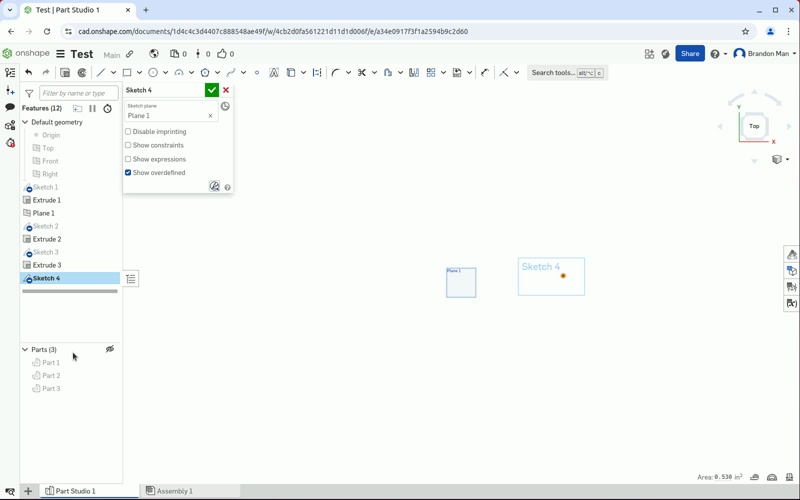
key(shift+e)
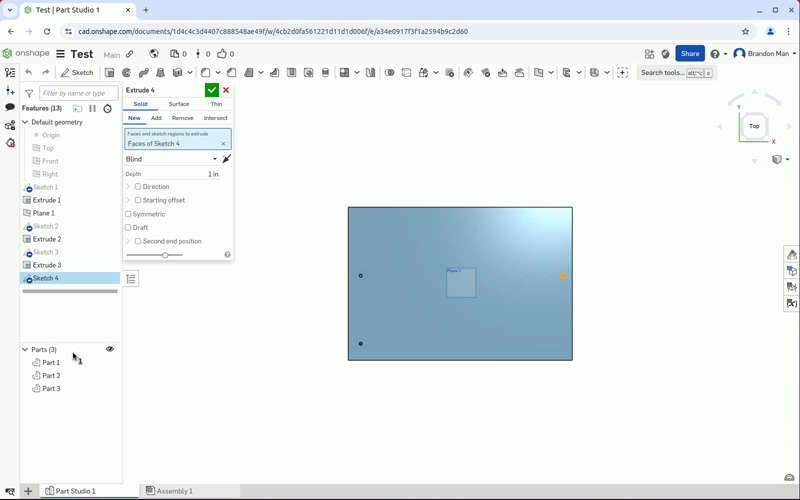
mouse_move(143, 106)
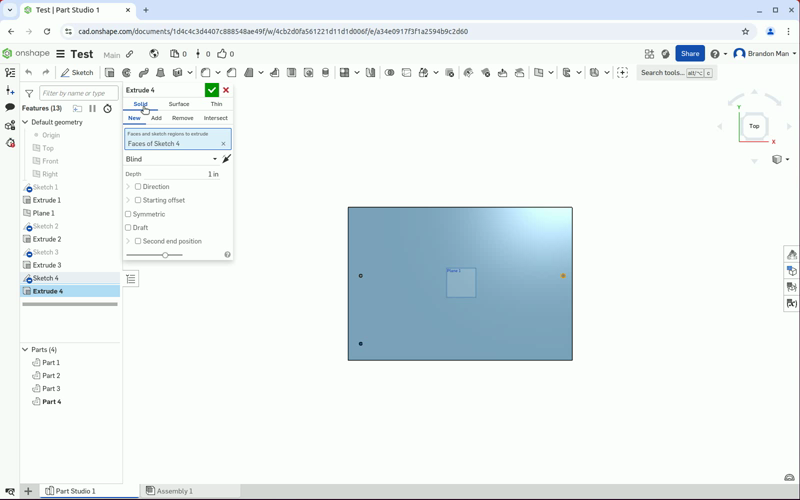
click(143, 106)
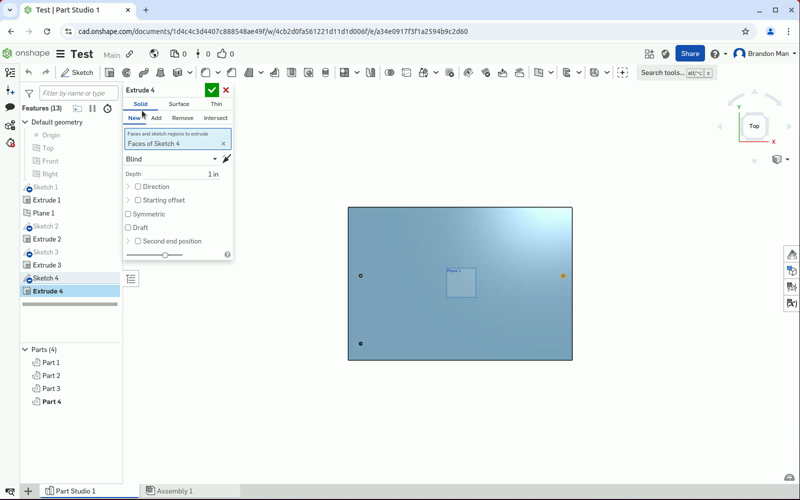
mouse_move(137, 120)
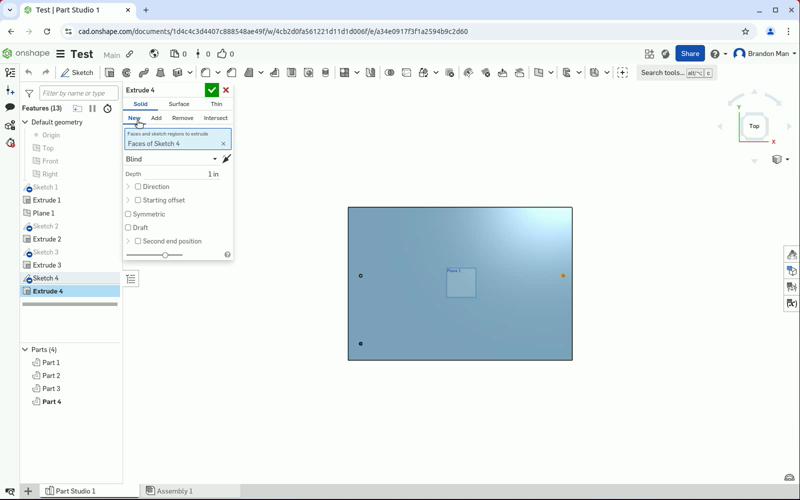
click(137, 120)
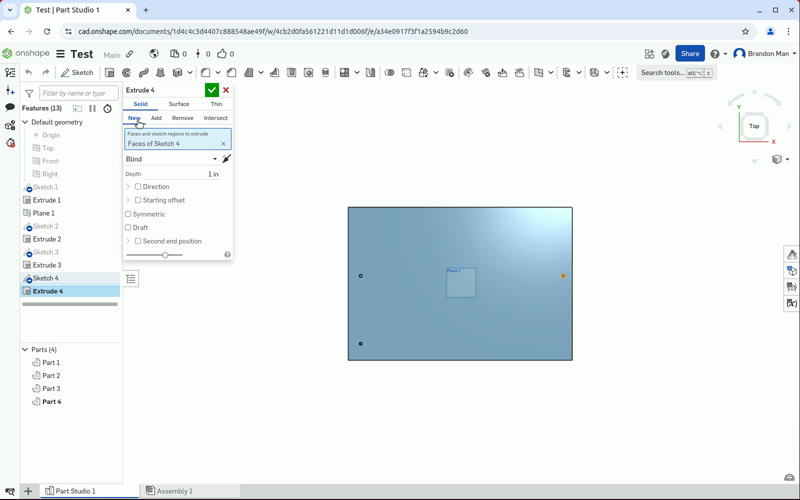
key(tab, 4)
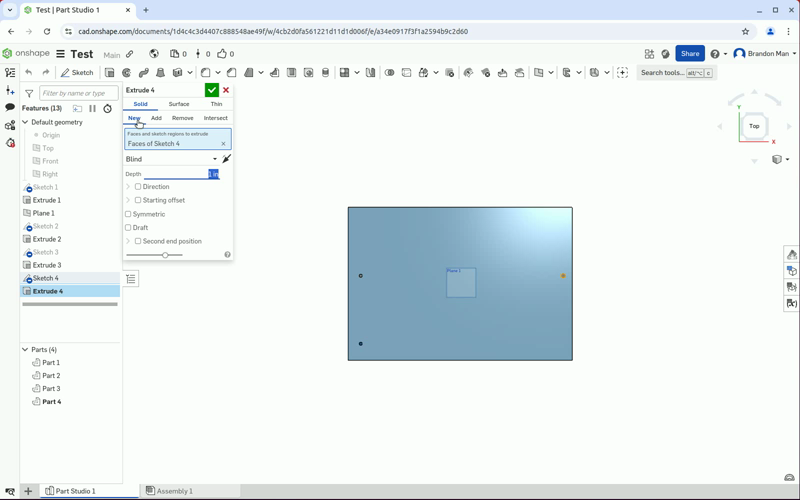
text(1.444)
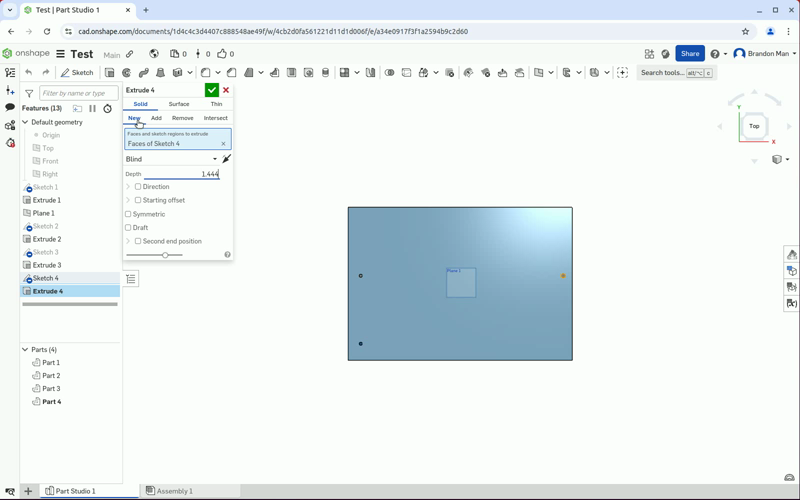
key(enter)
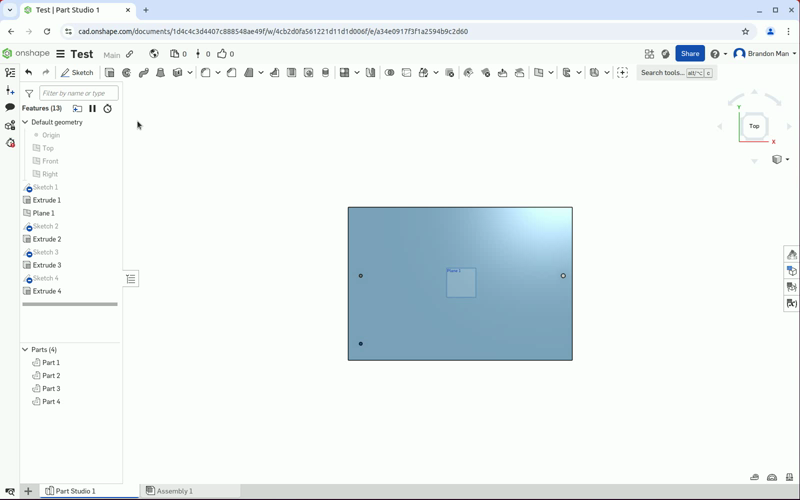
key(shift+h)
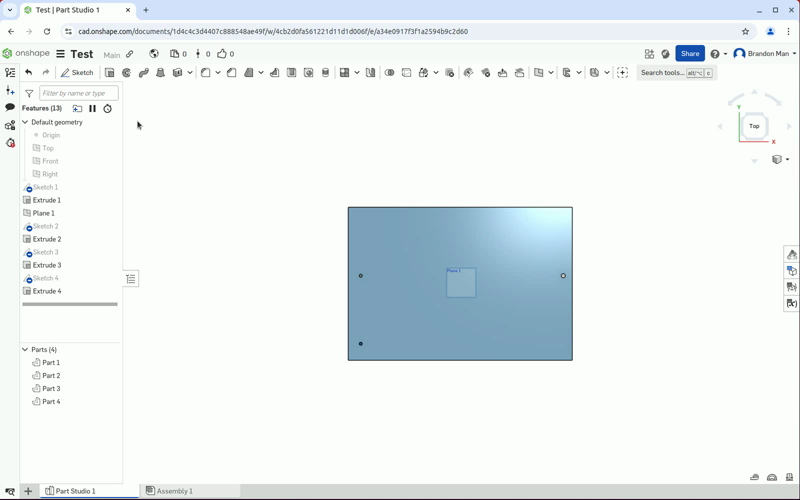
key(shift+h)
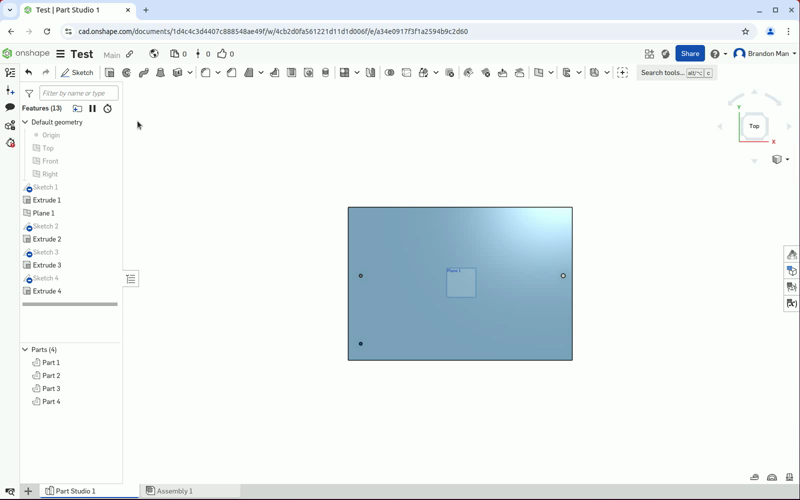
mouse_move(73, 189)
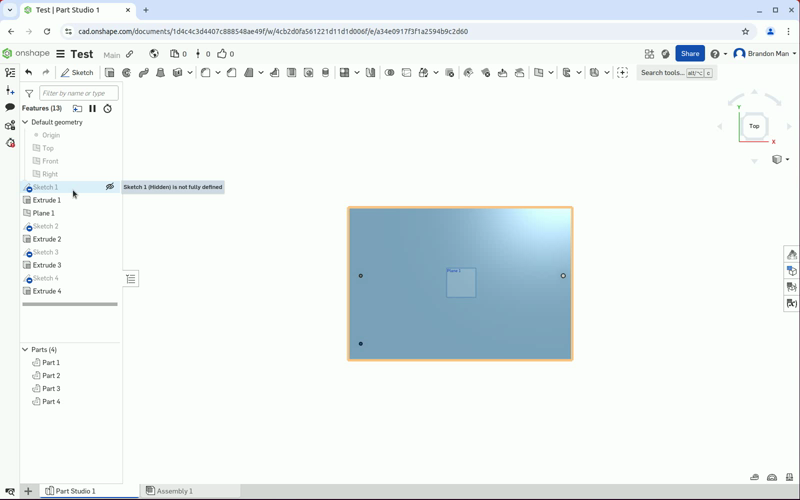
click(73, 189)
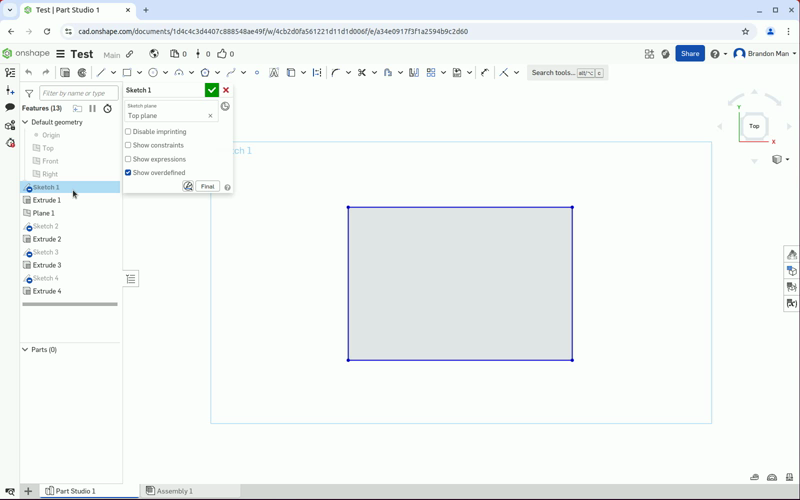
mouse_move(229, 92)
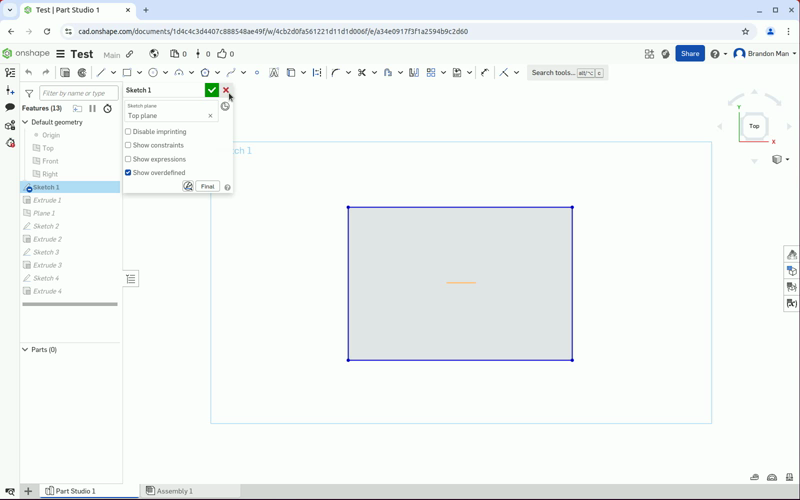
click(229, 92)
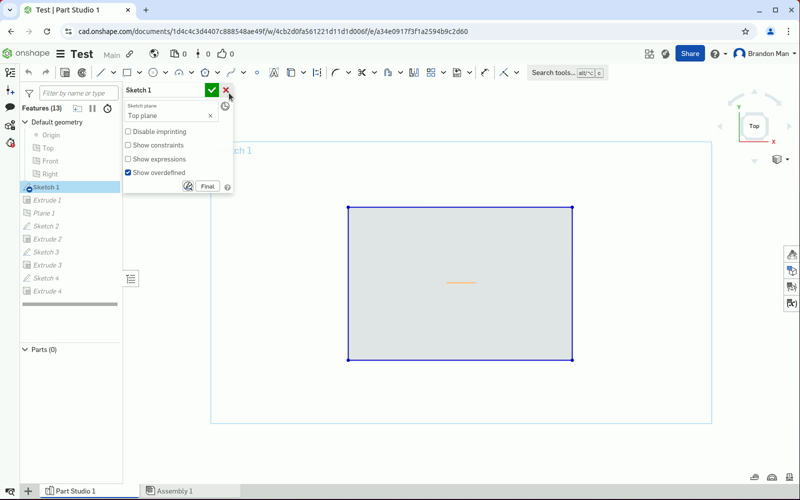
key(shift+s)
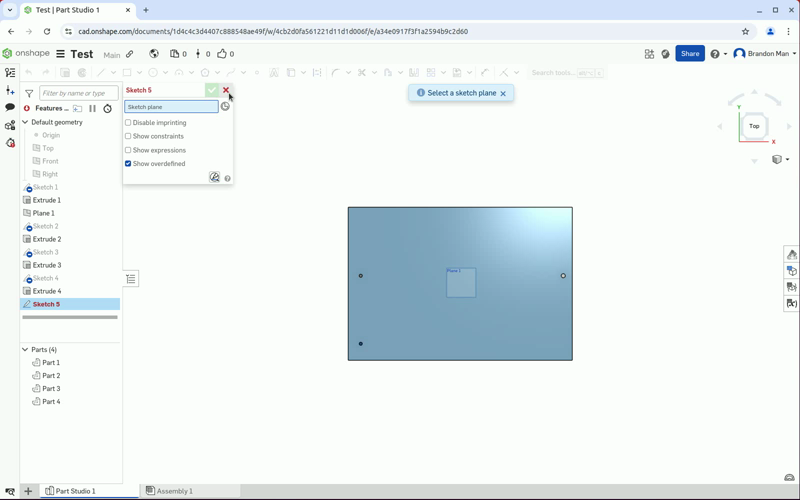
mouse_move(73, 215)
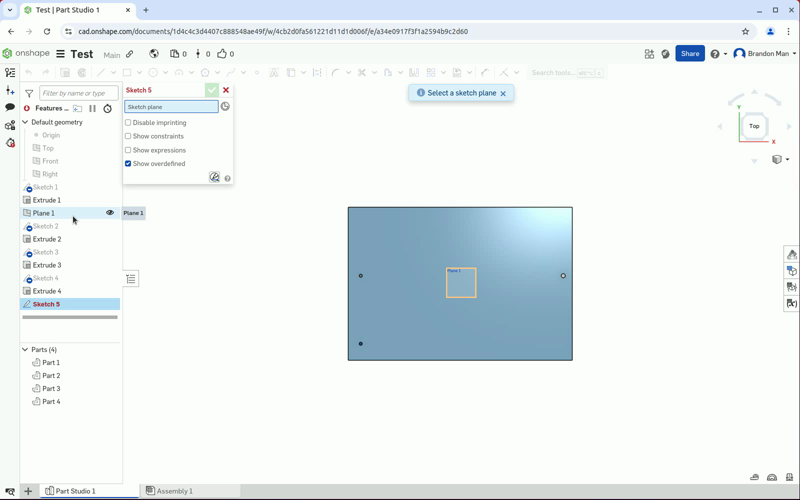
click(73, 215)
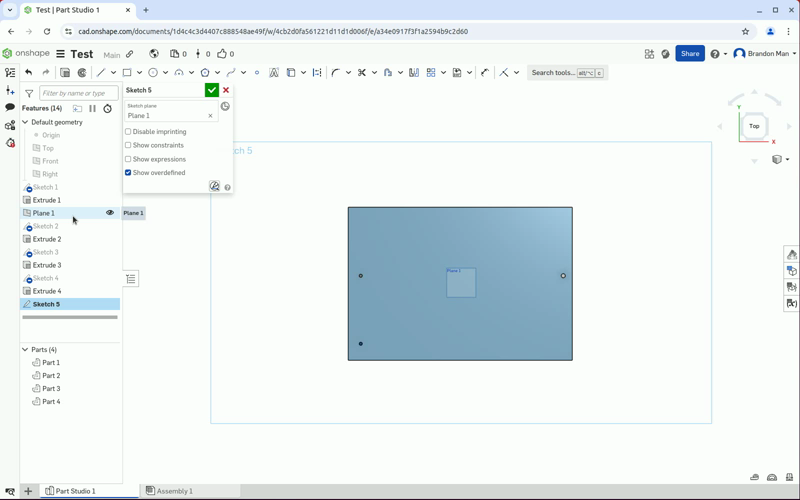
mouse_move(73, 352)
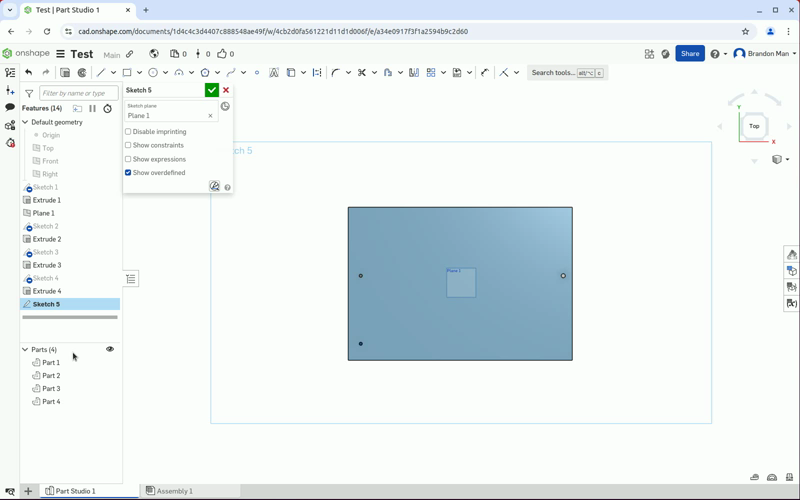
key(y)
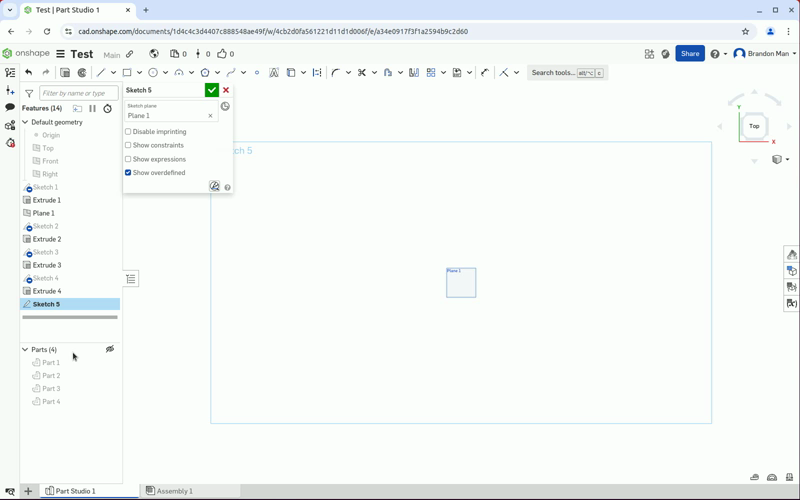
key(c)
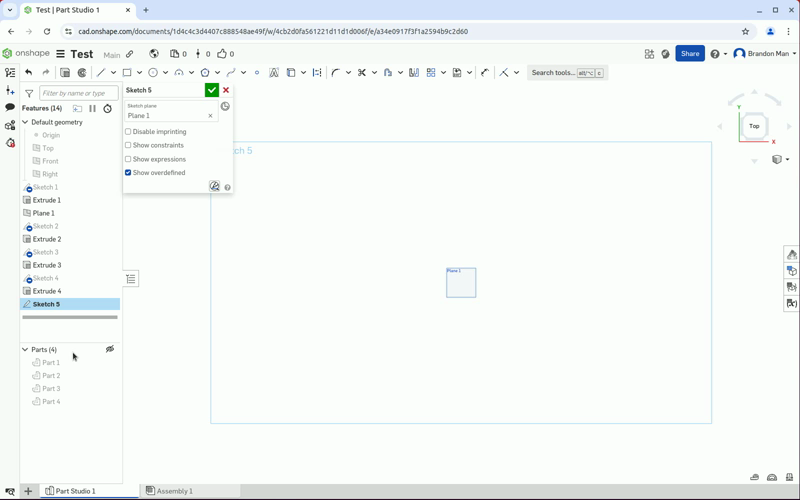
key_down(shift)
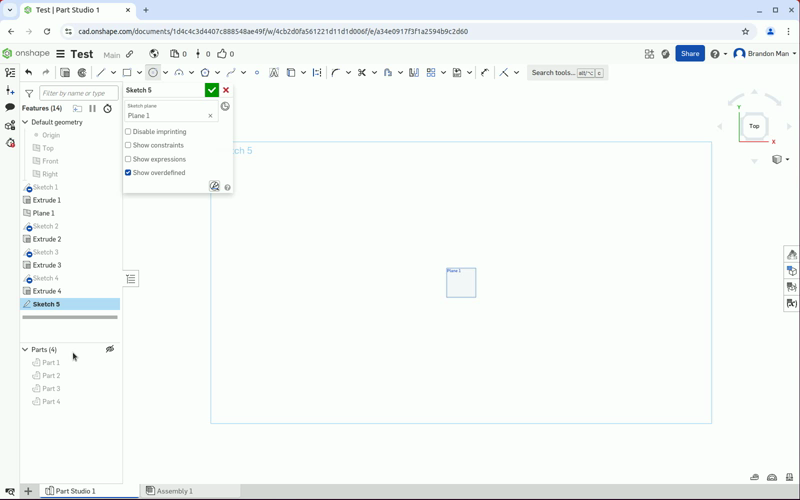
mouse_move(563, 343)
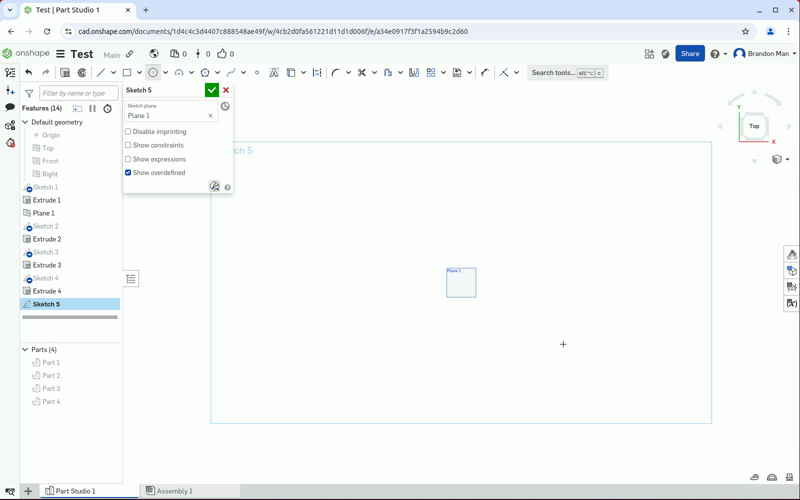
click(563, 343)
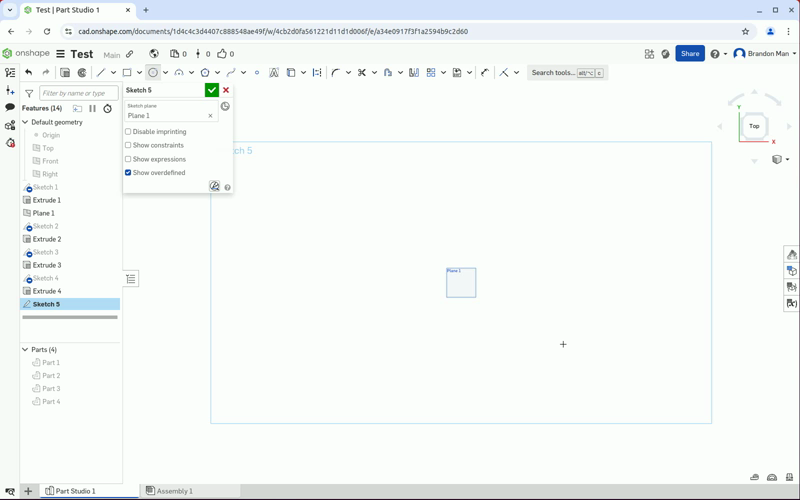
key_up(shift)
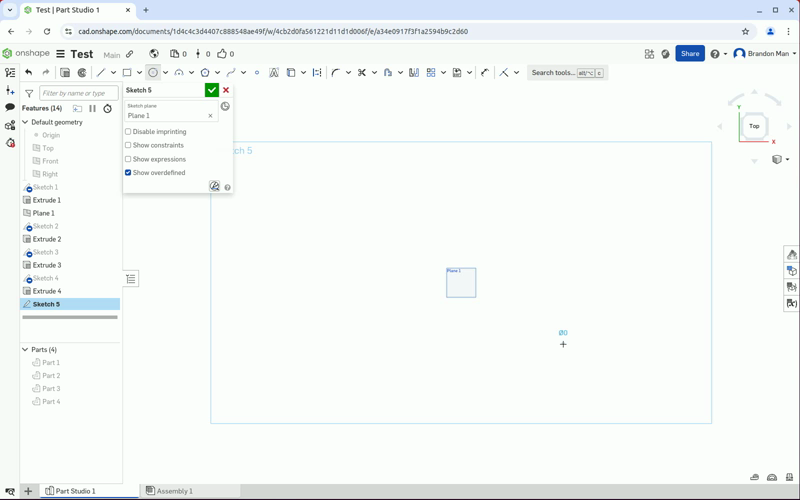
mouse_move(565, 343)
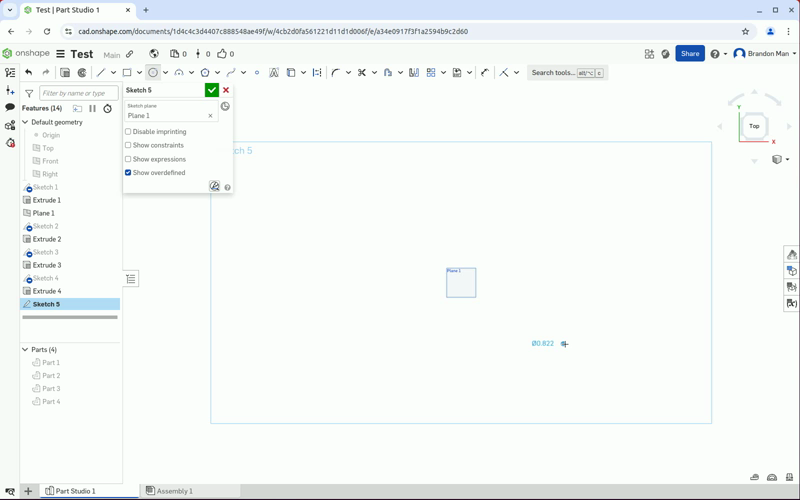
scroll(6)
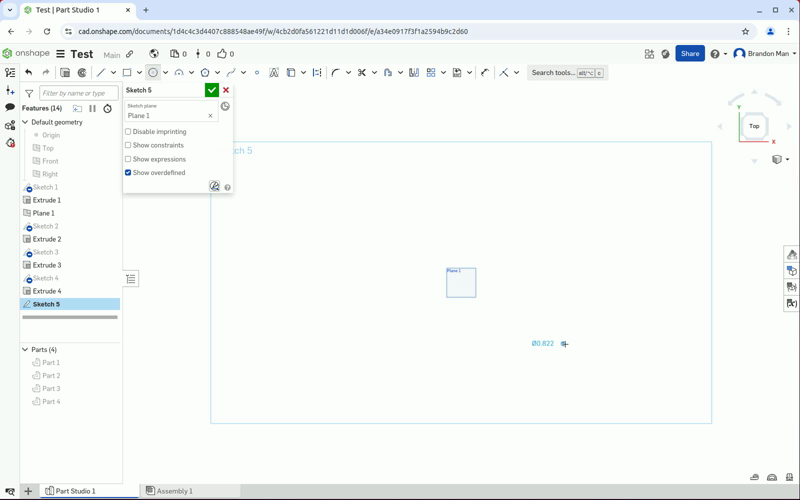
scroll(6)
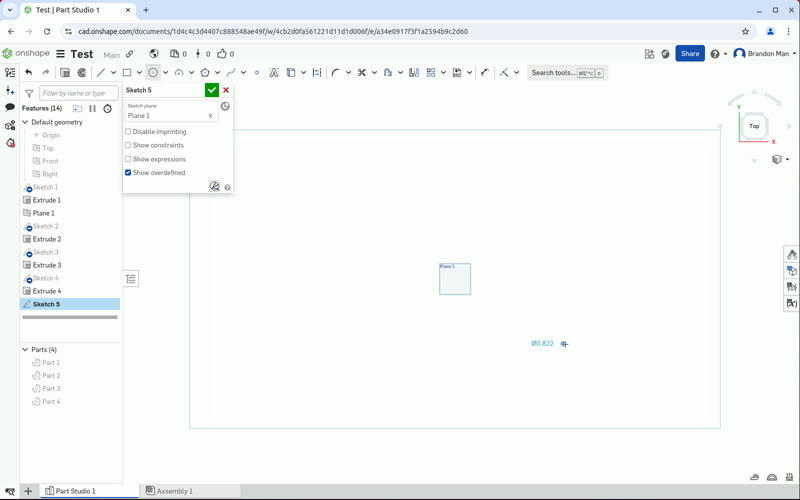
scroll(6)
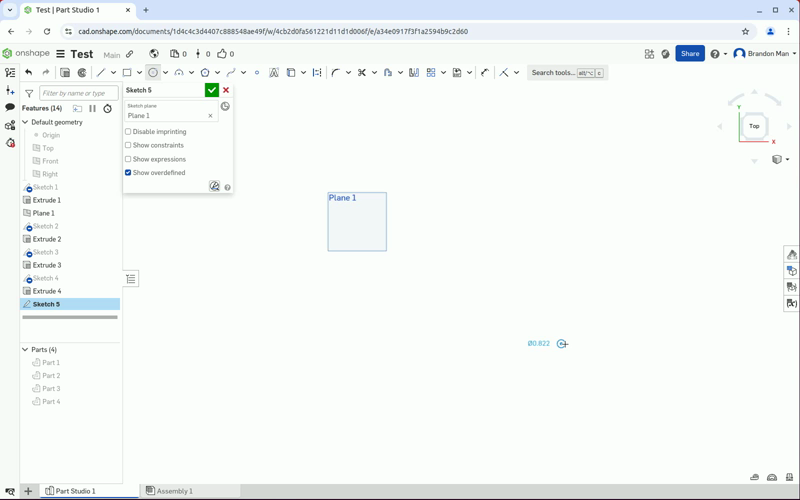
scroll(6)
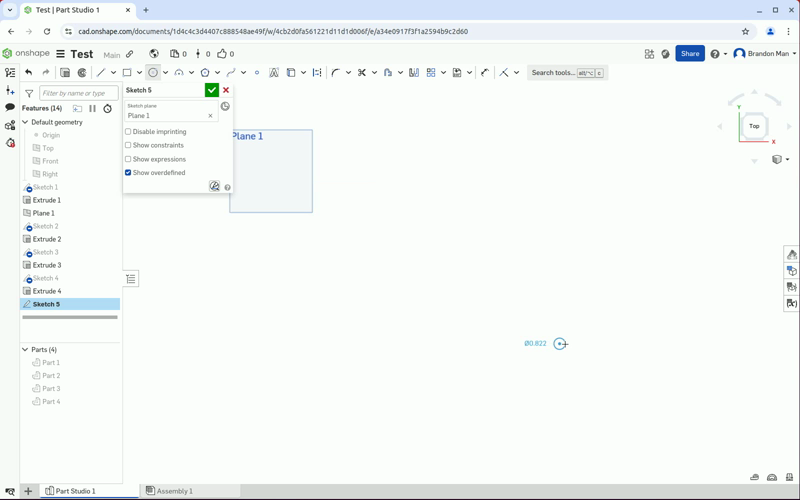
scroll(6)
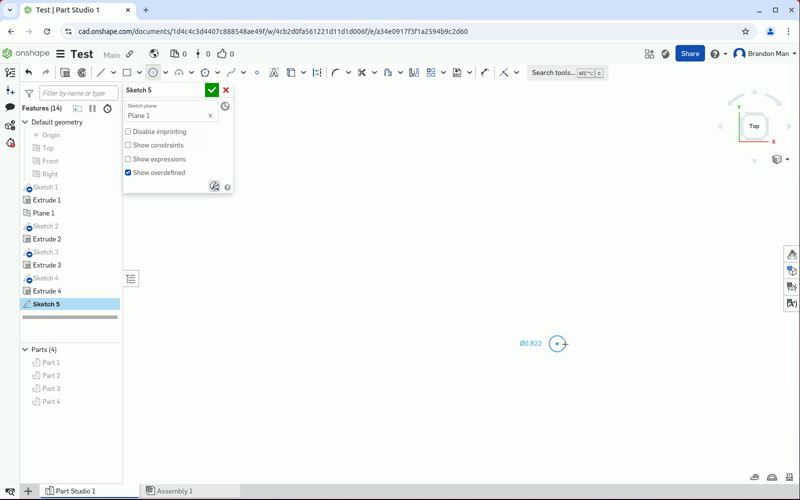
scroll(6)
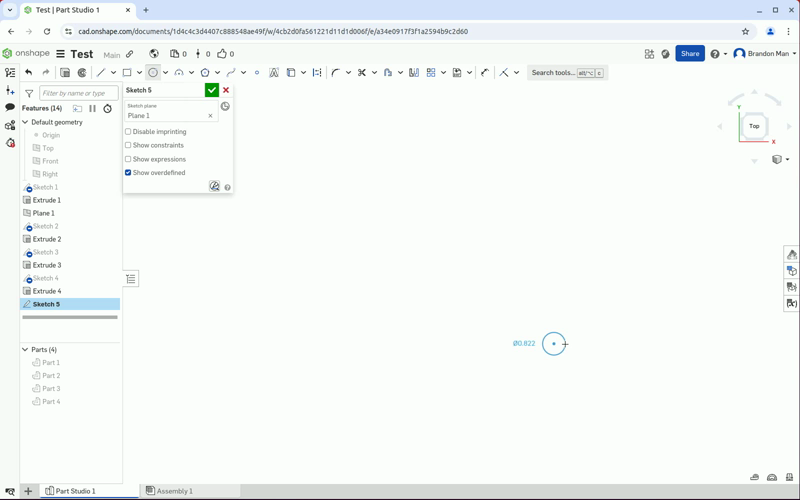
scroll(6)
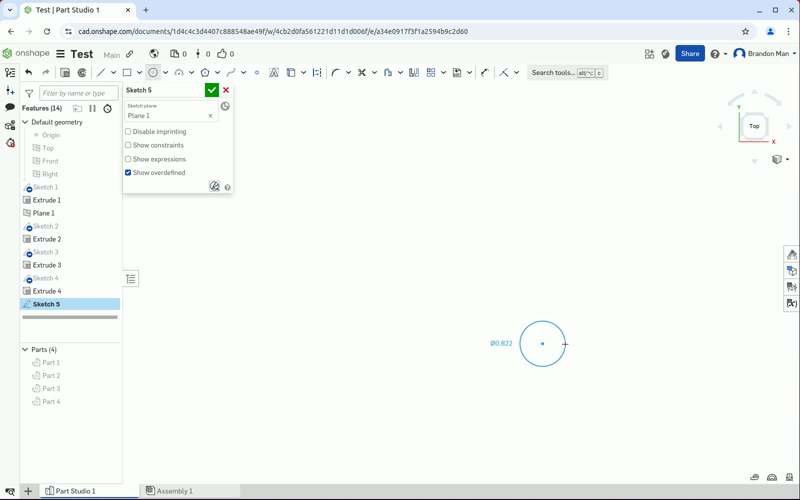
click(565, 343)
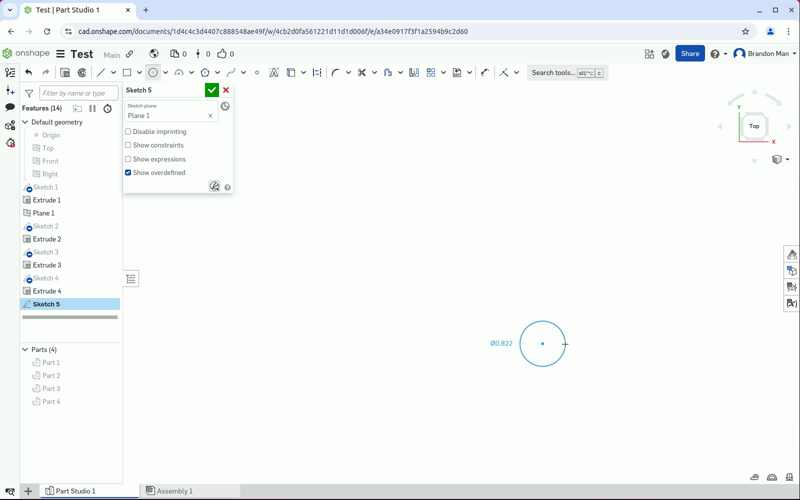
scroll(-6)
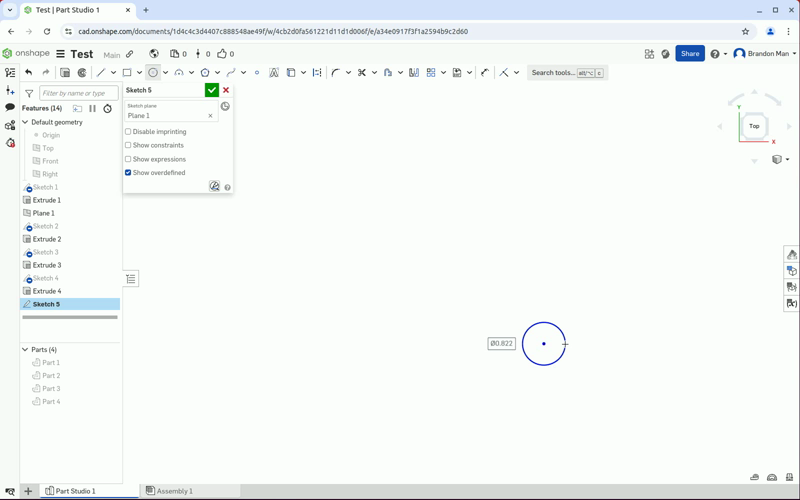
scroll(-6)
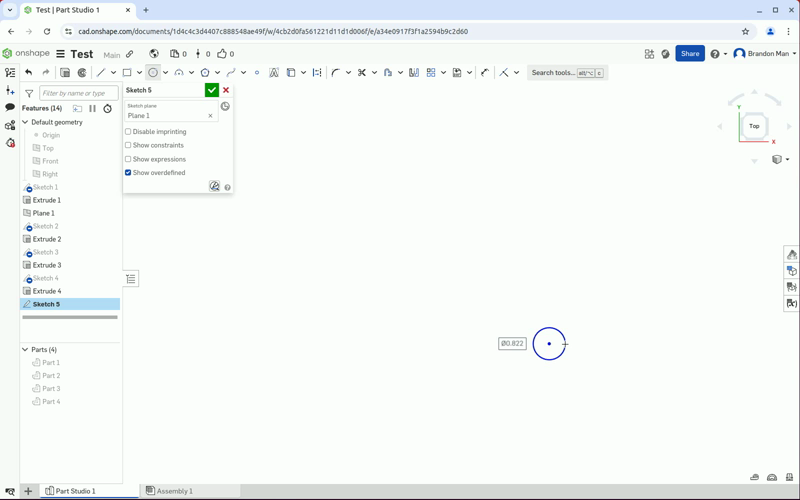
scroll(-6)
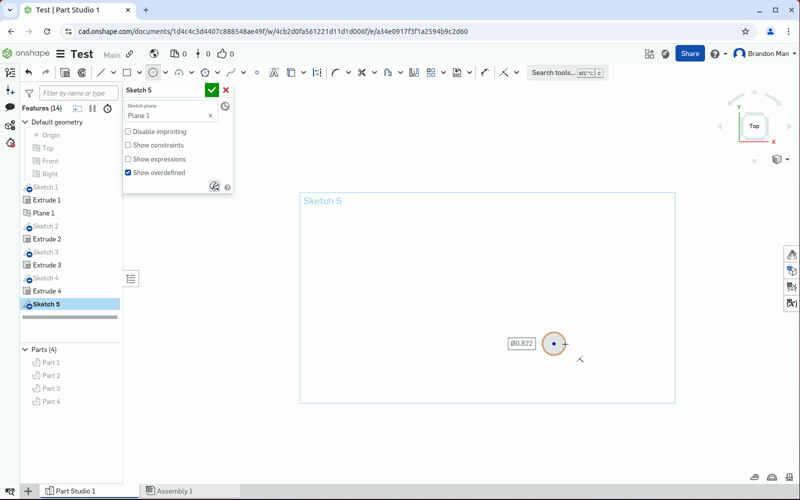
scroll(-6)
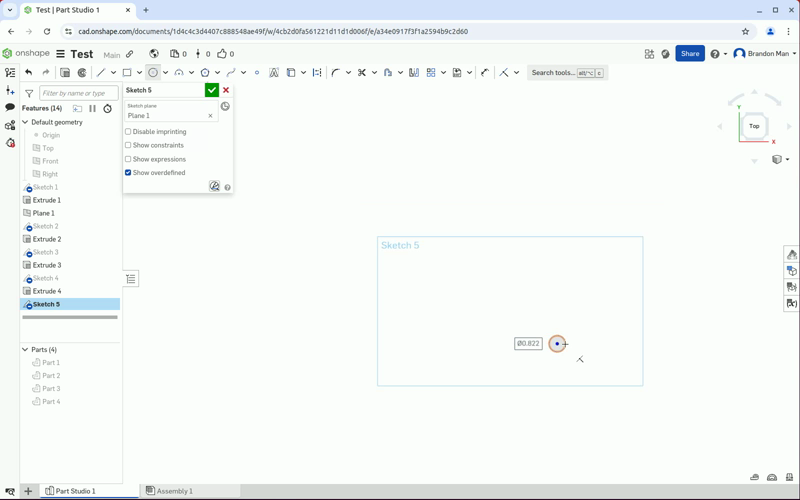
scroll(-6)
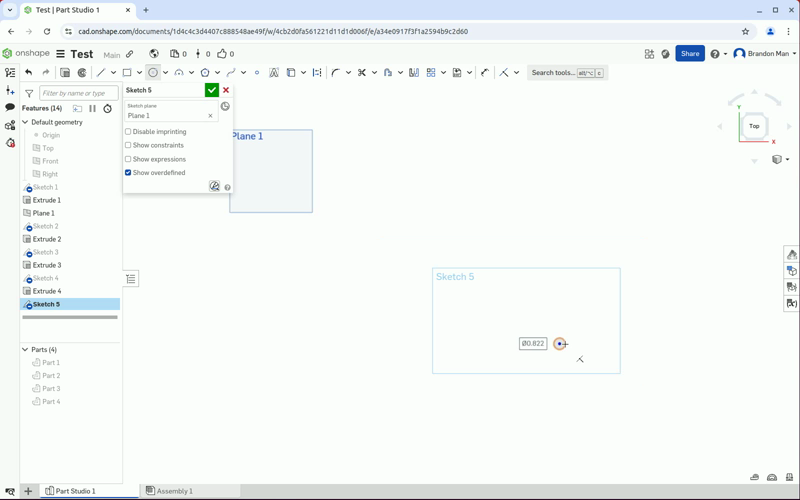
scroll(-6)
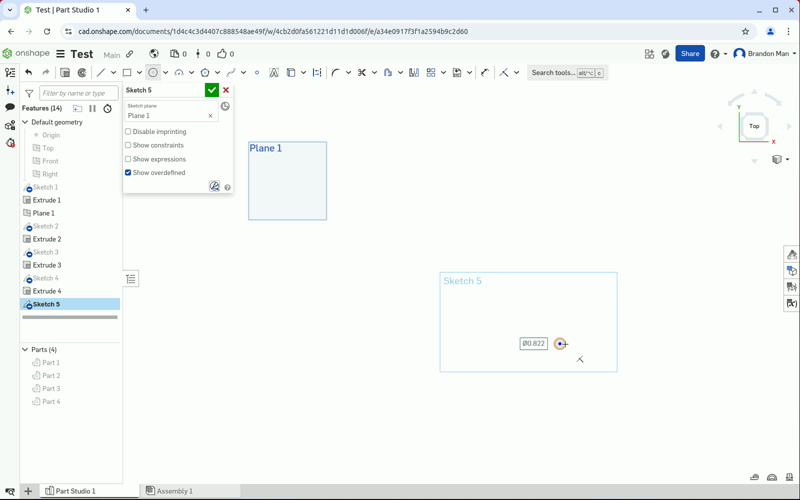
scroll(-6)
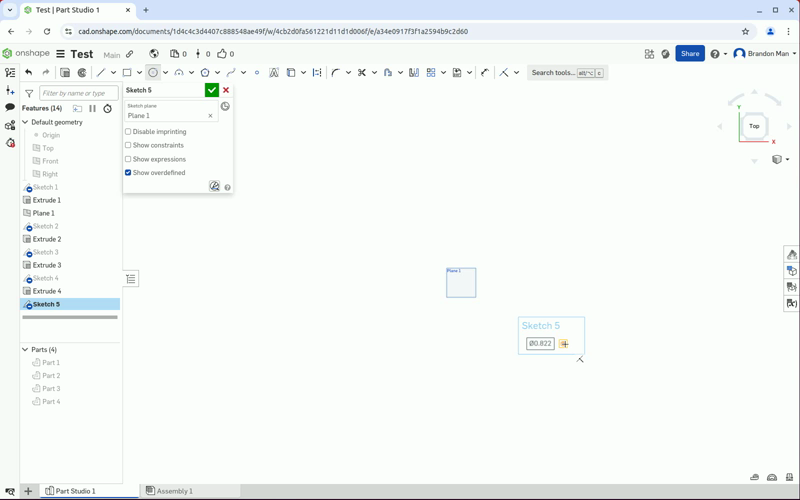
key(esc)
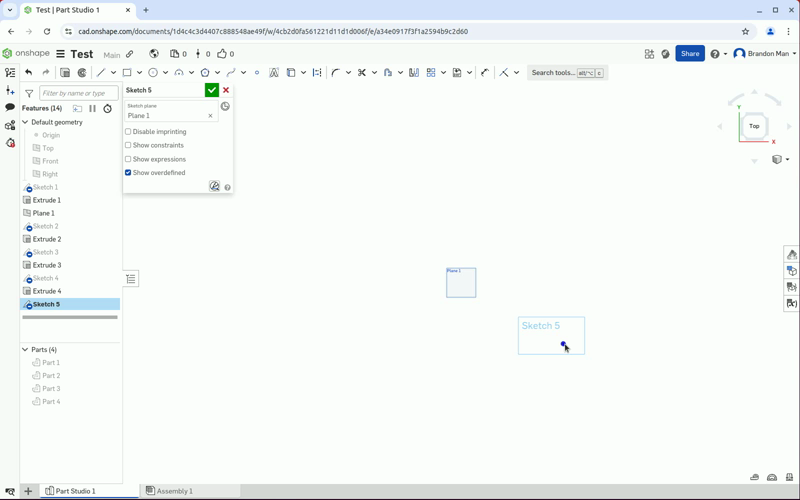
mouse_move(564, 344)
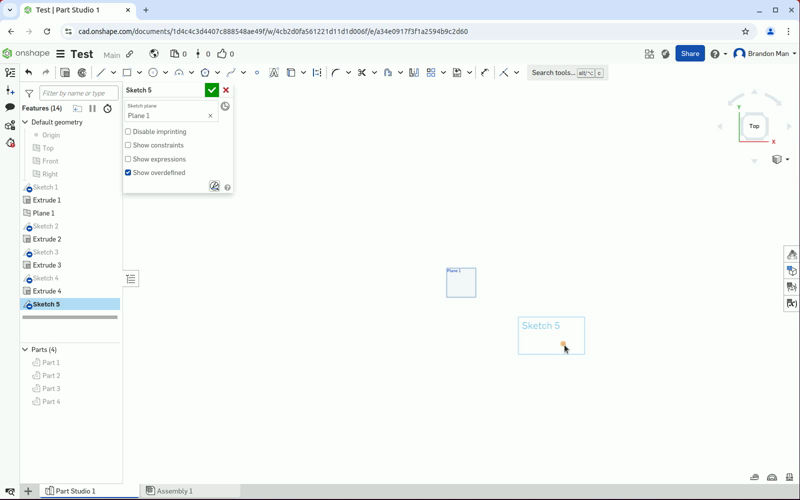
scroll(6)
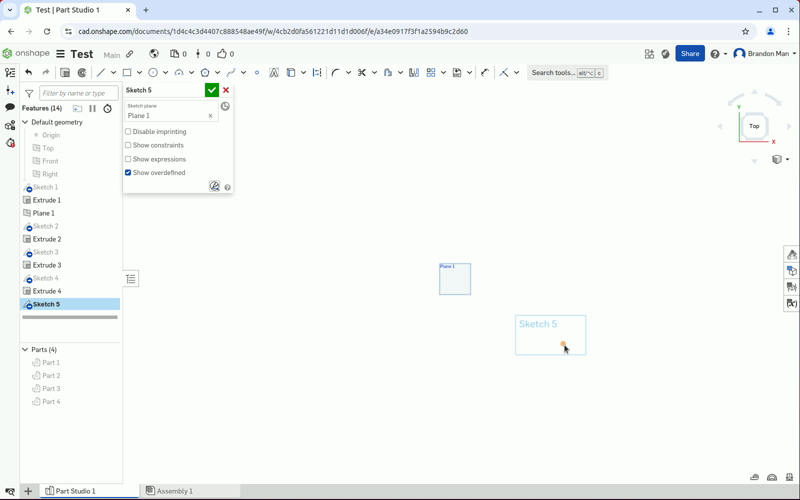
scroll(6)
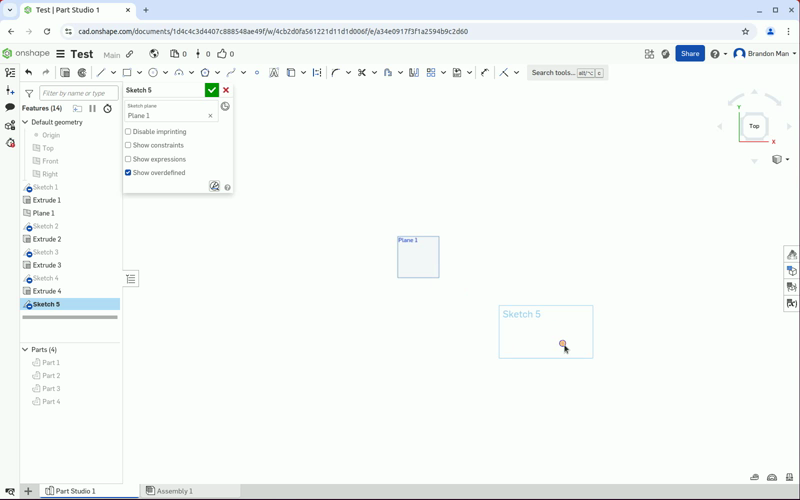
scroll(6)
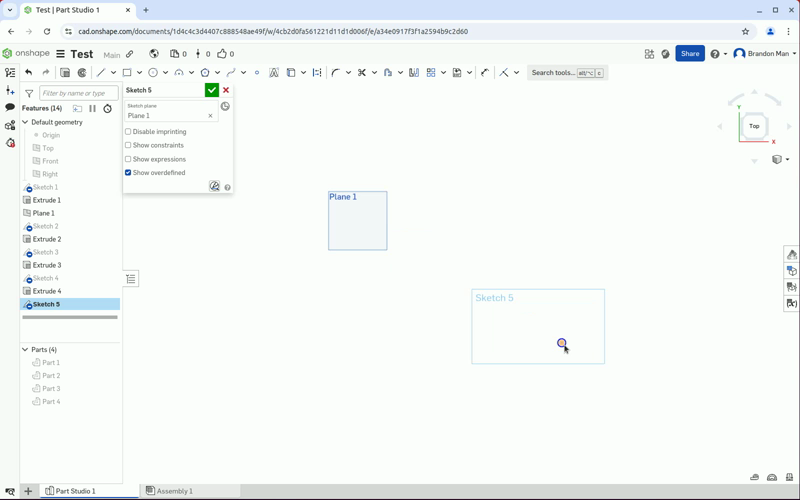
scroll(6)
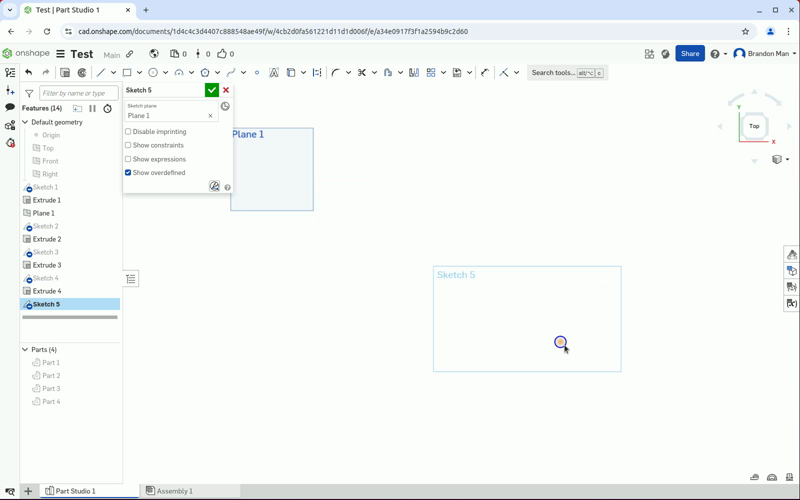
scroll(6)
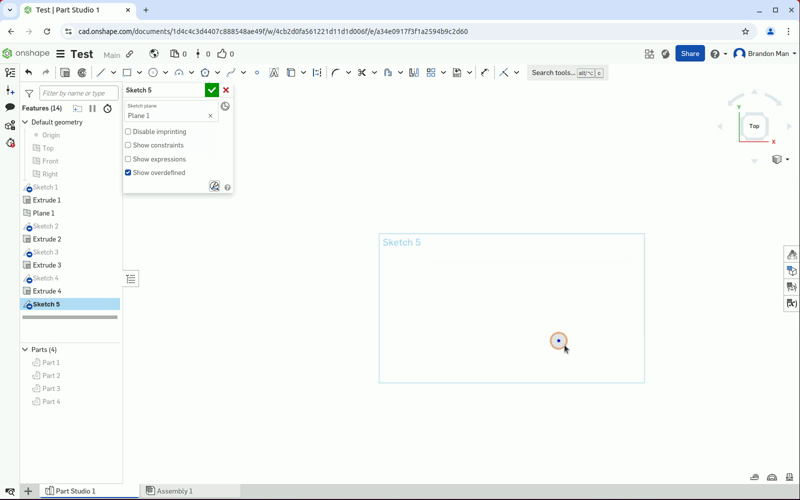
scroll(6)
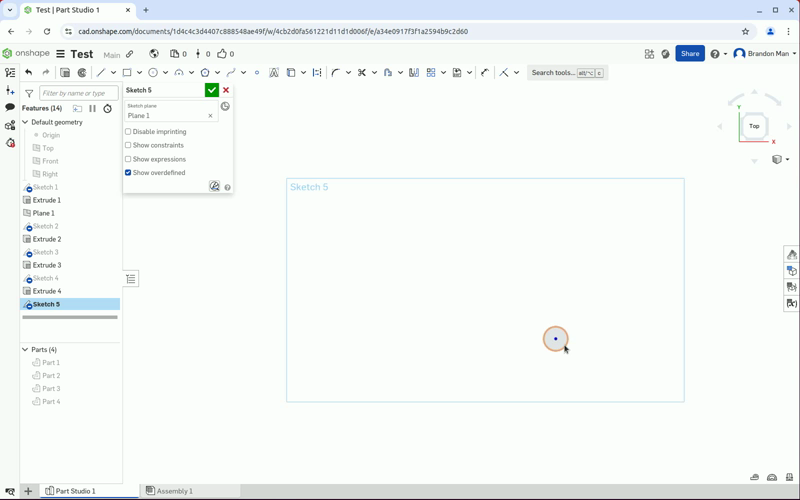
scroll(6)
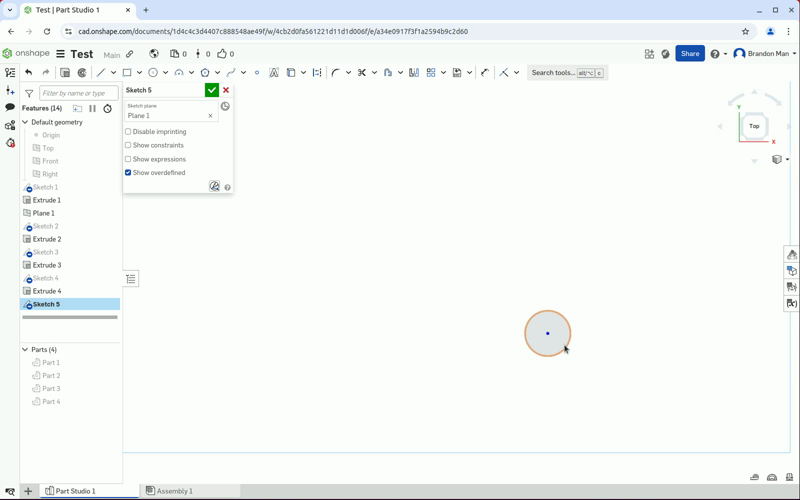
click(564, 344)
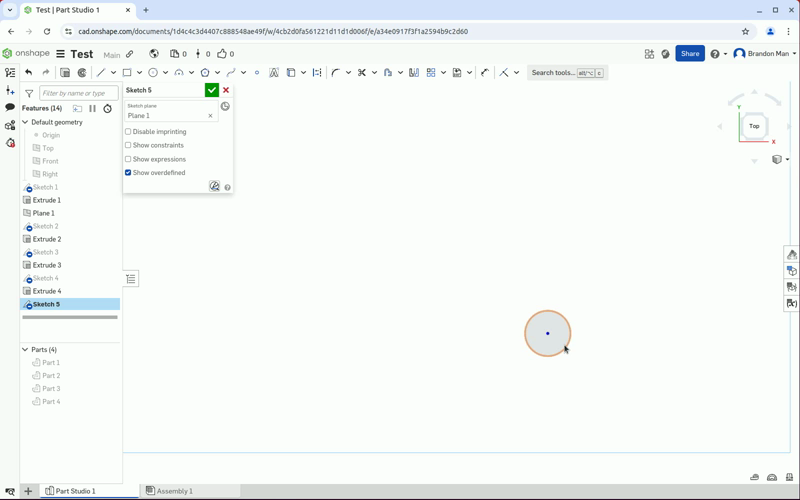
scroll(-6)
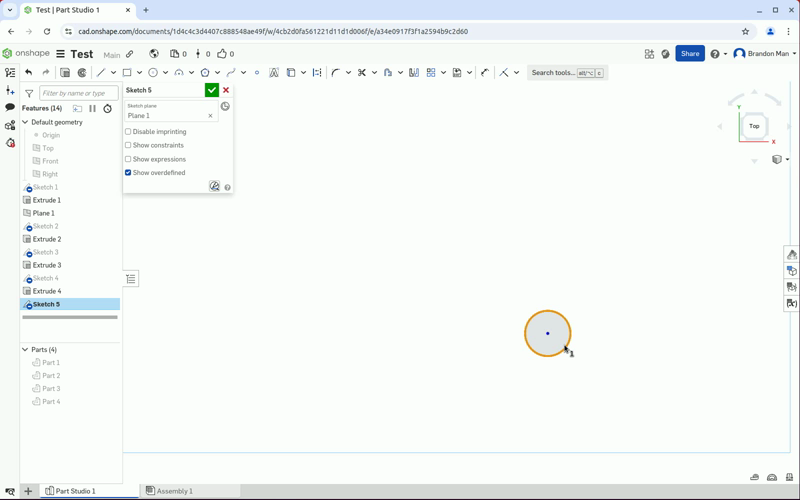
scroll(-6)
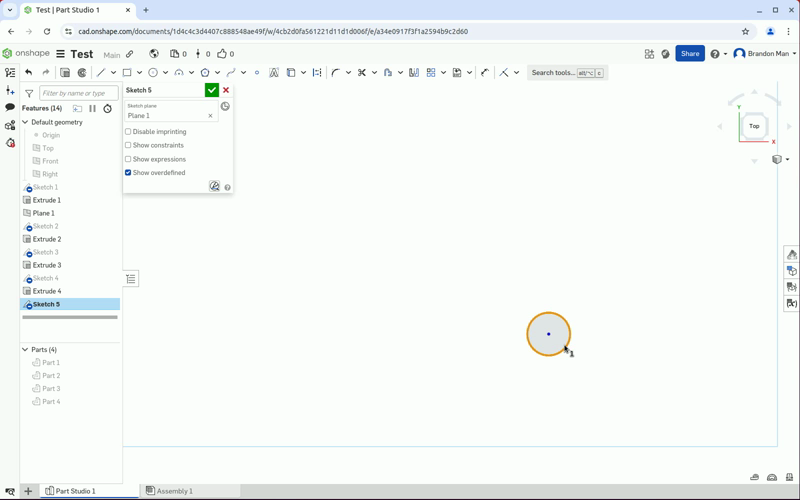
scroll(-6)
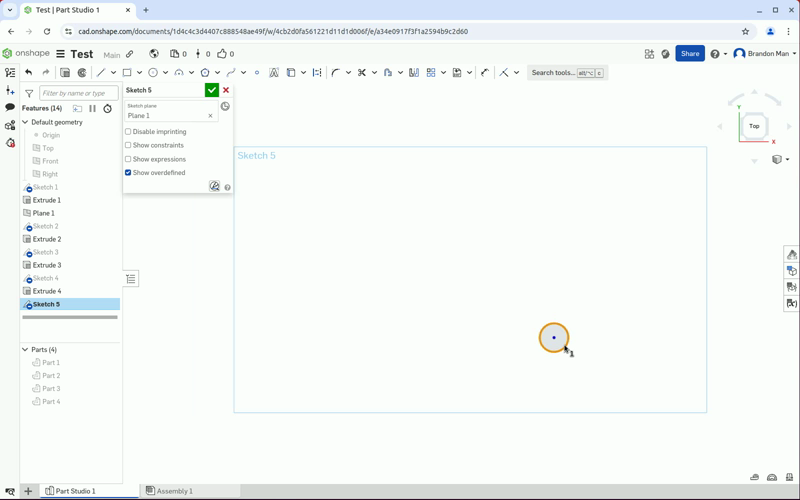
scroll(-6)
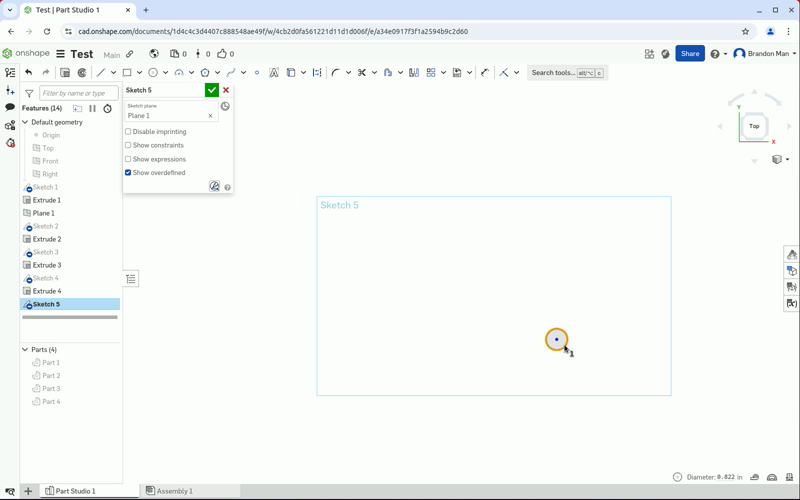
scroll(-6)
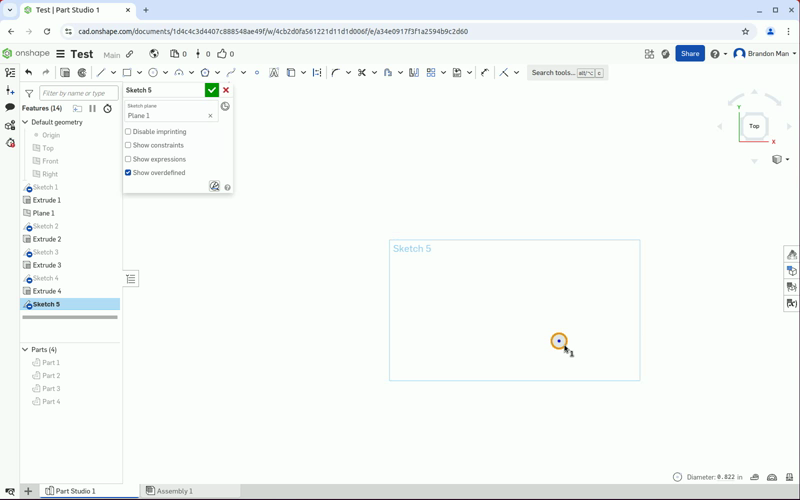
scroll(-6)
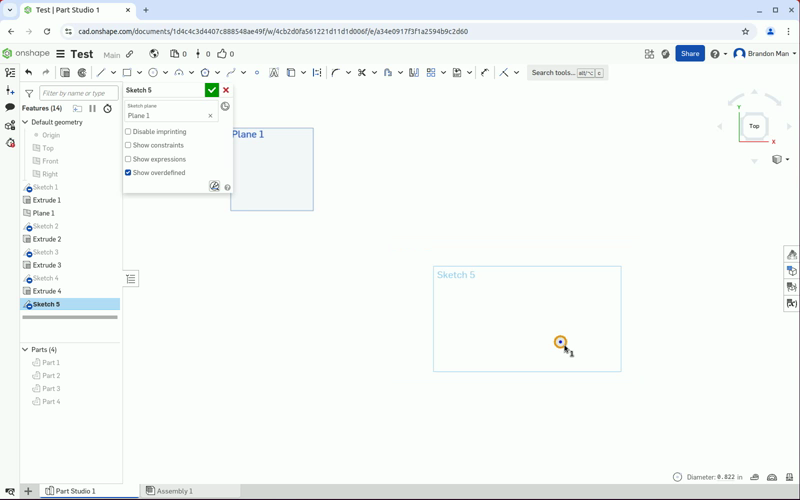
scroll(-6)
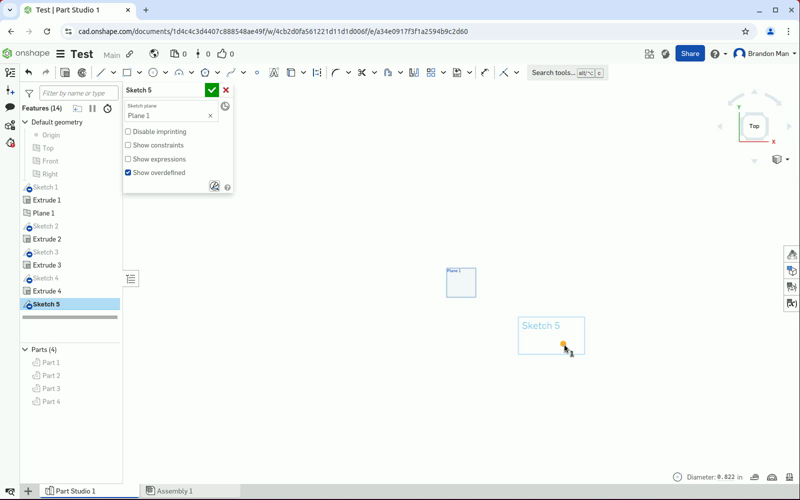
mouse_move(73, 352)
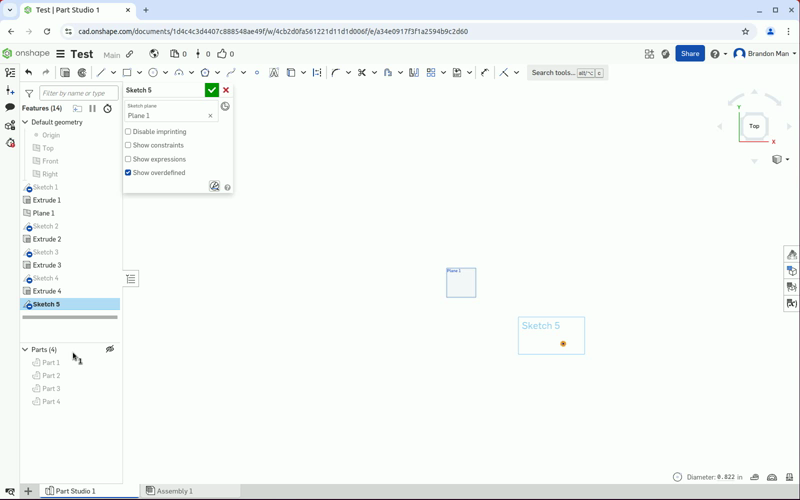
key(shift+y)
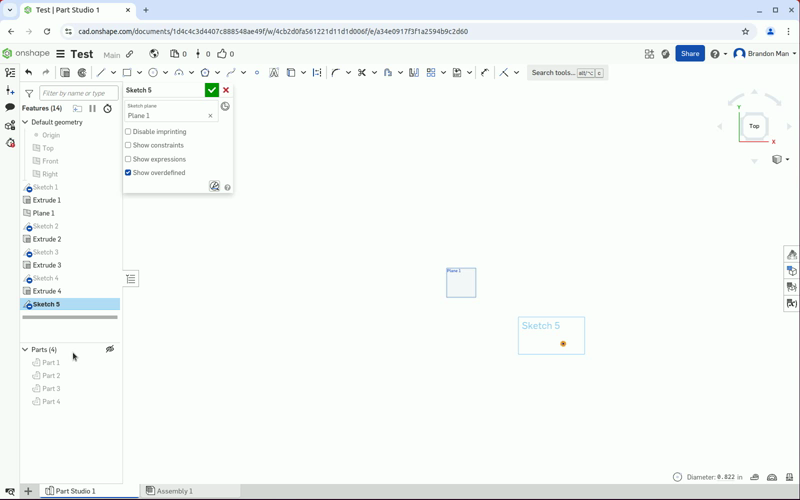
key(shift+e)
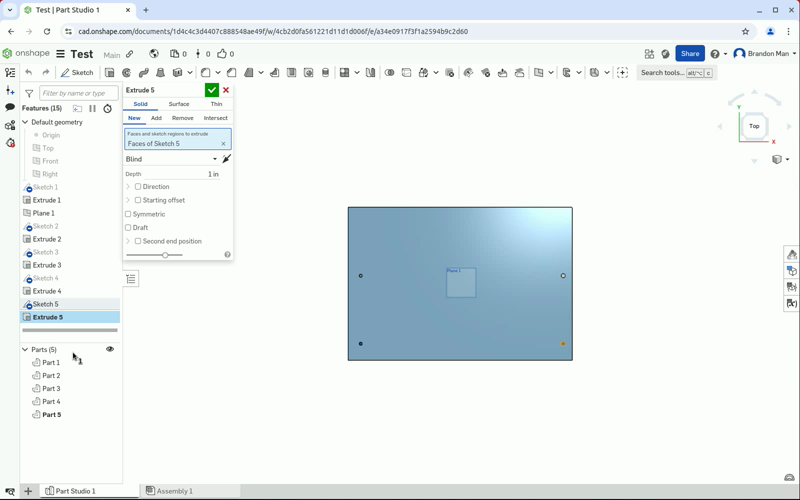
mouse_move(143, 106)
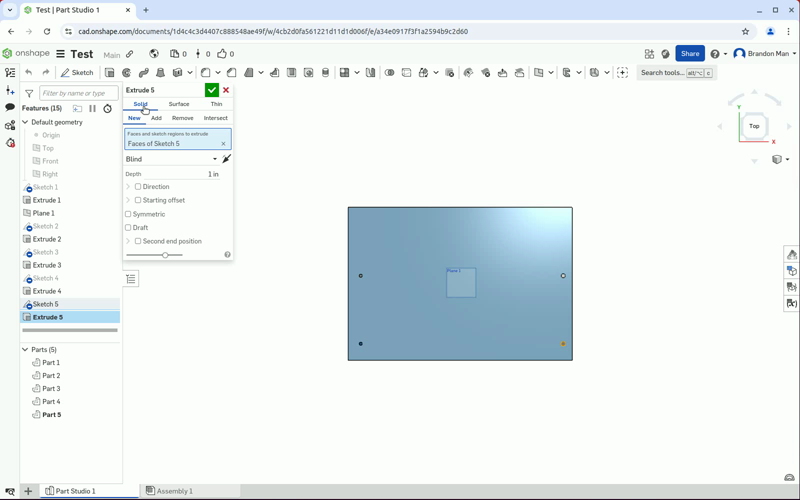
click(143, 106)
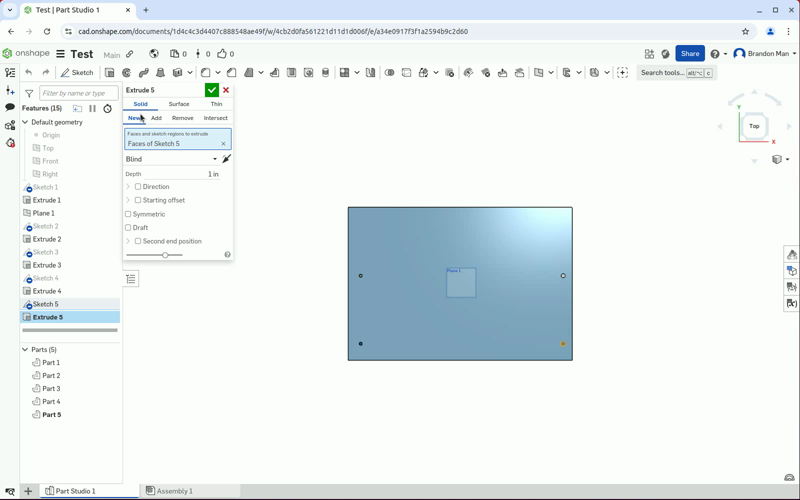
mouse_move(137, 120)
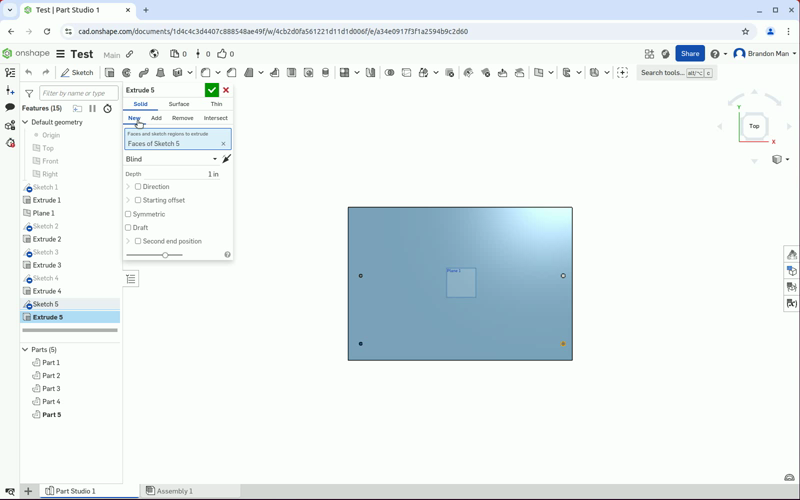
click(137, 120)
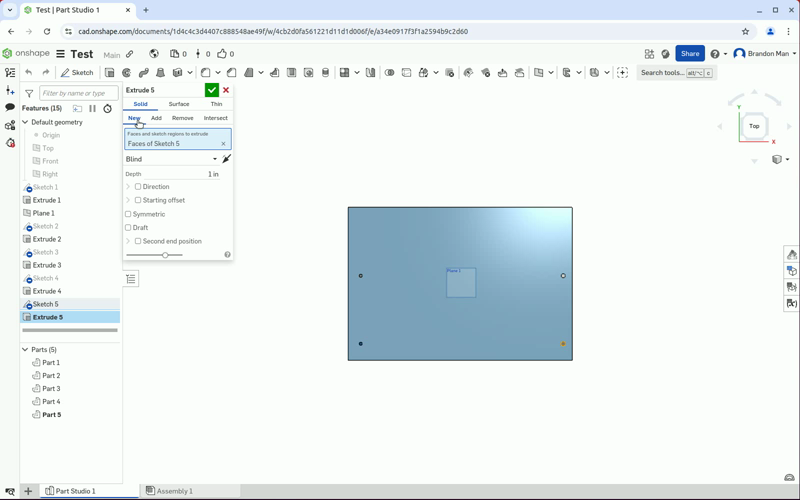
key(tab, 4)
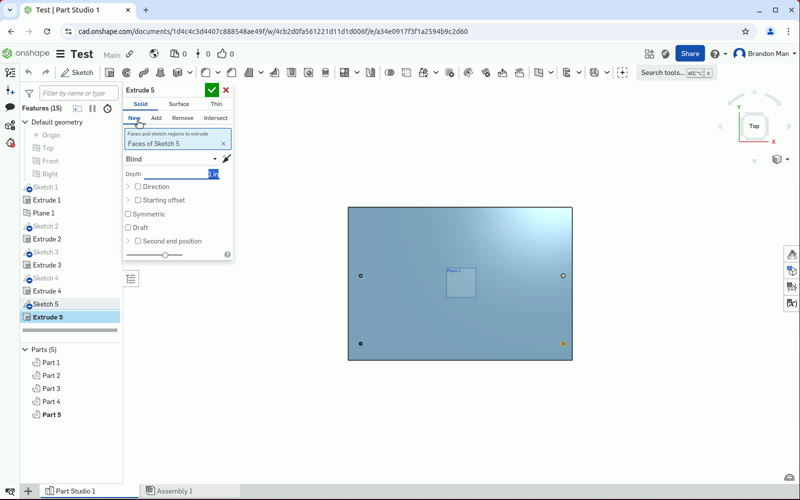
text(1.444)
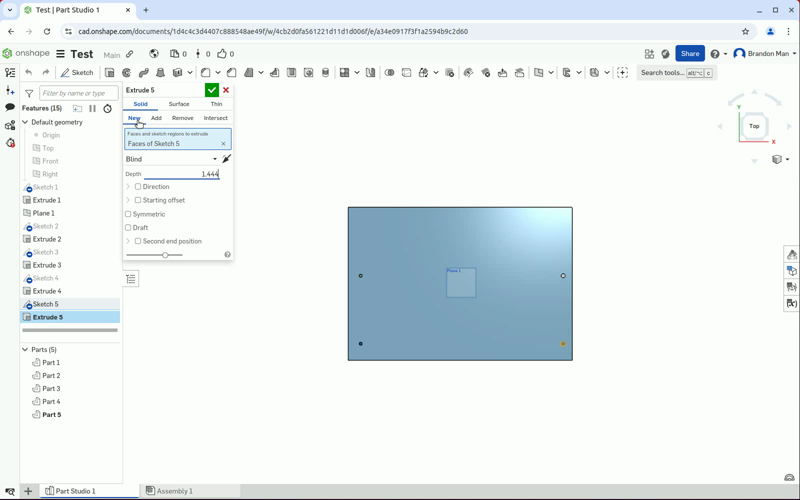
key(enter)
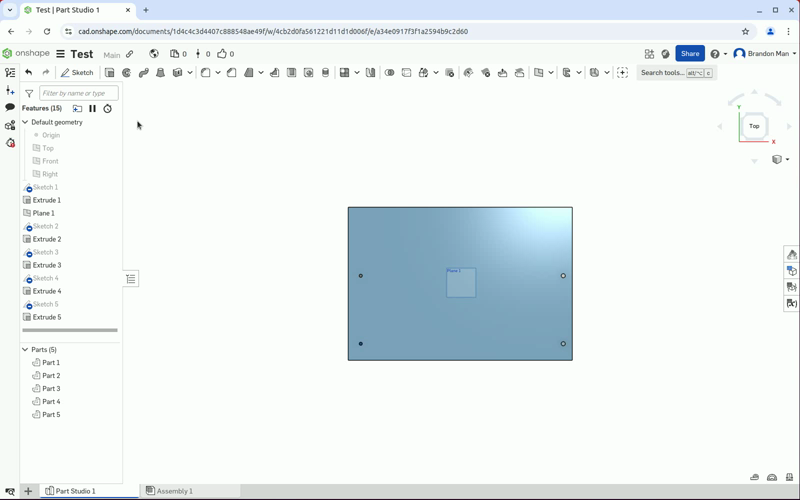
key(shift+h)
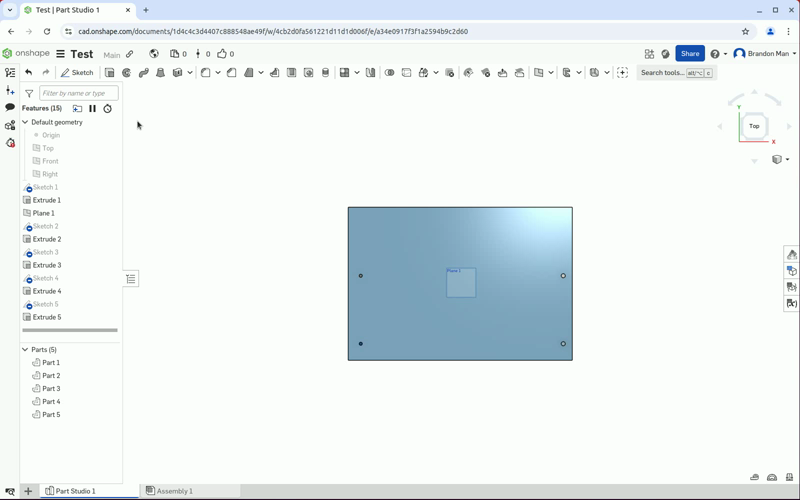
key(shift+h)
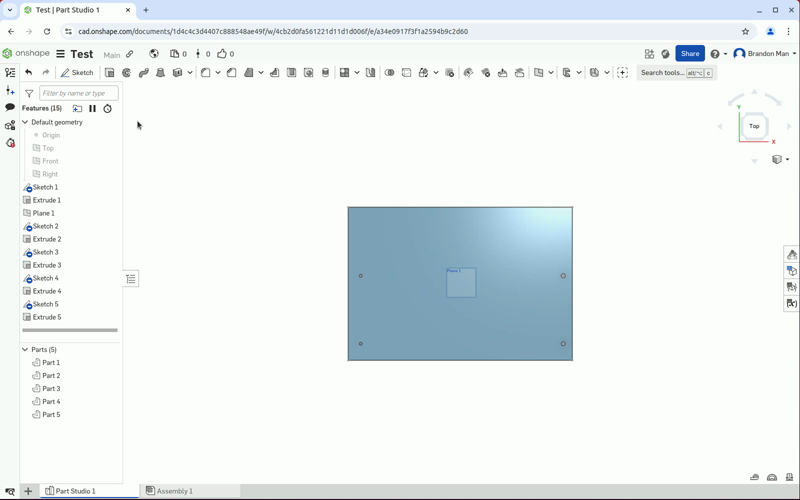
key(shift+7)
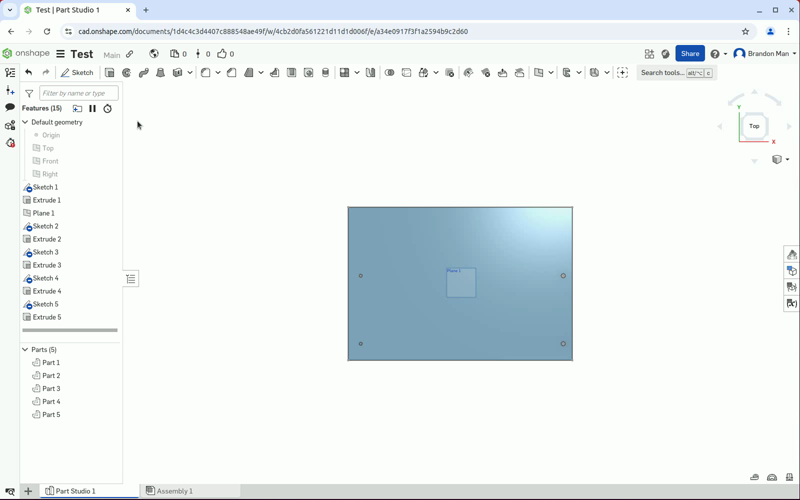
key(up, 3)
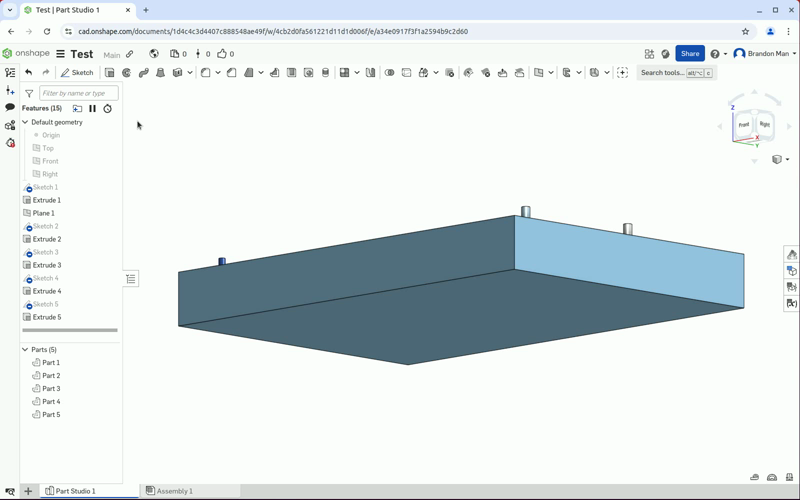
key(left, 3)
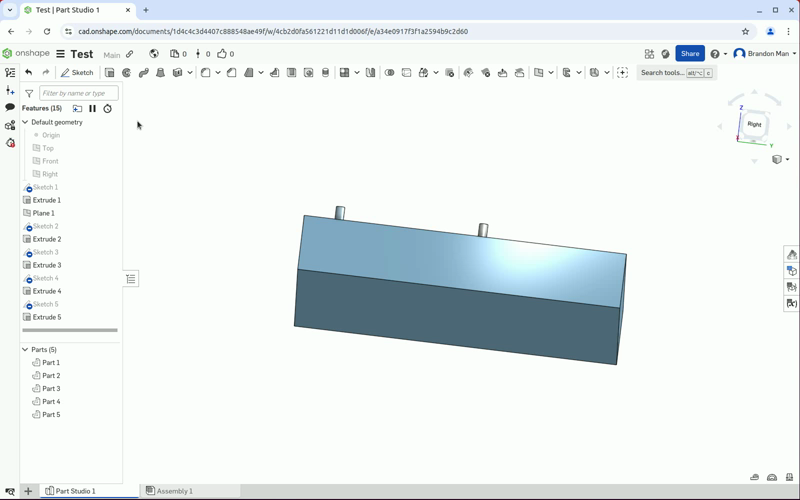
key(right, 3)
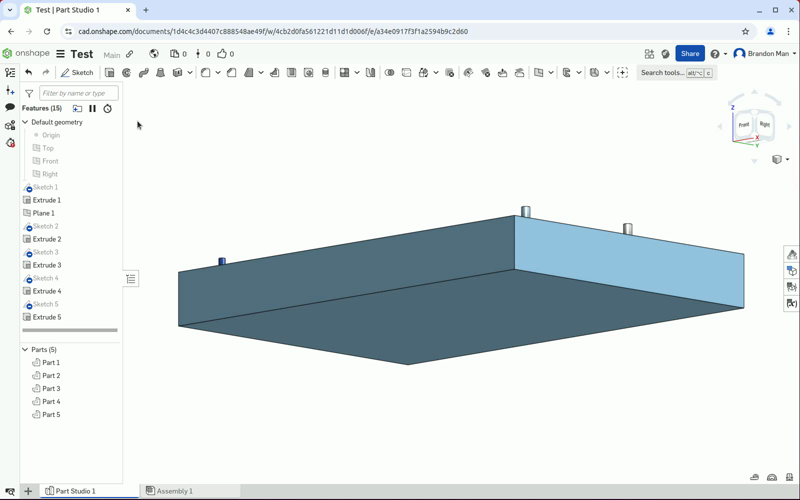
key(down, 3)
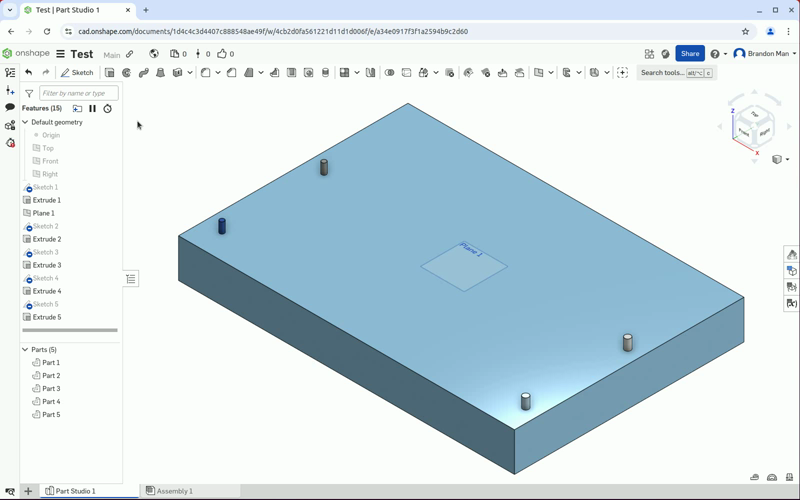
mouse_move(73, 189)
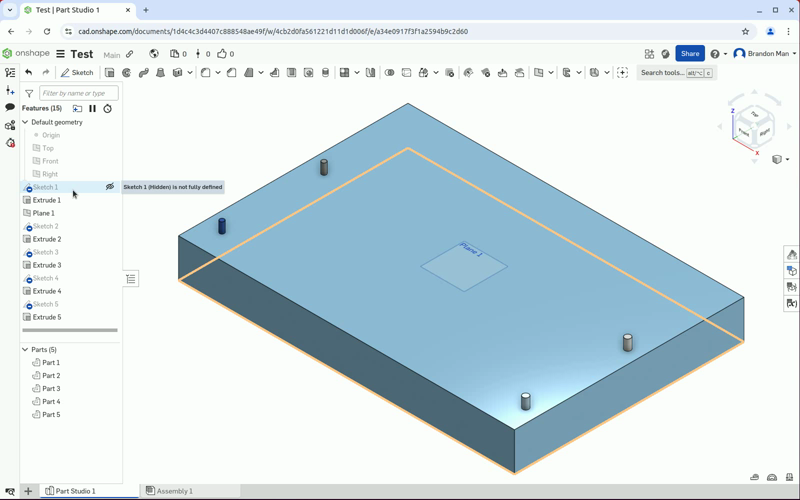
click(73, 189)